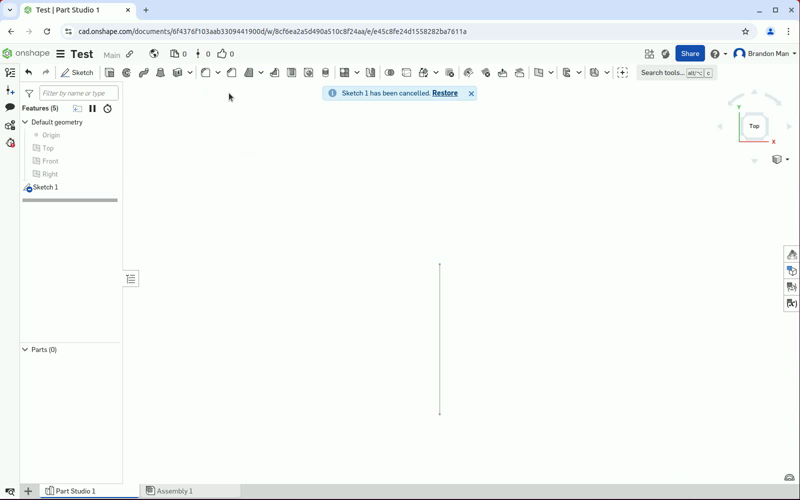
key(shift+h)
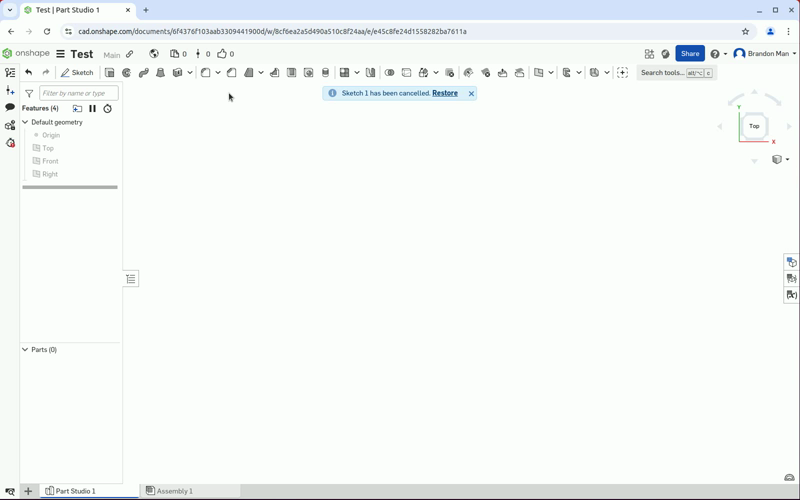
mouse_move(73, 352)
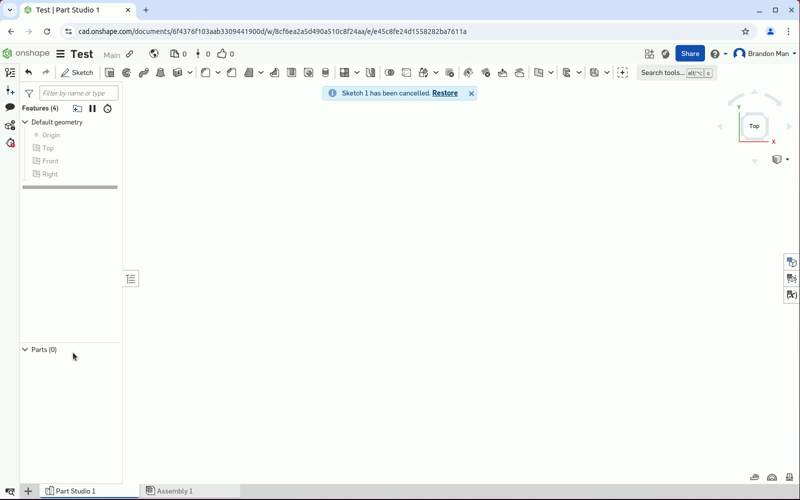
key(y)
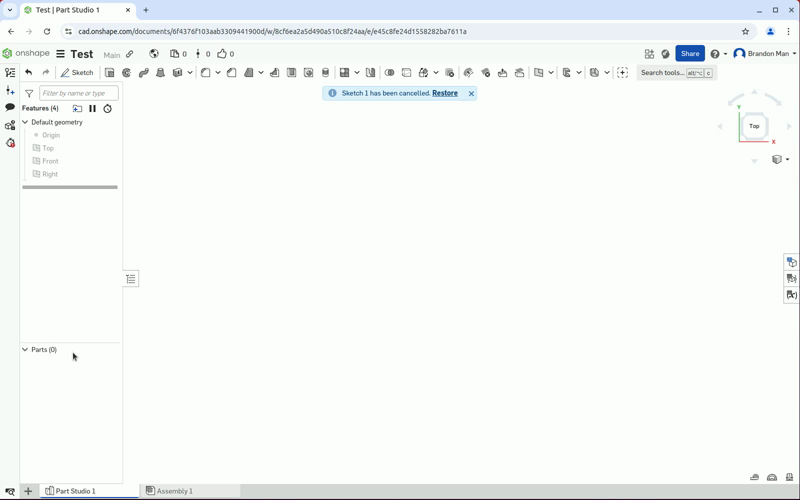
key(shift+p)
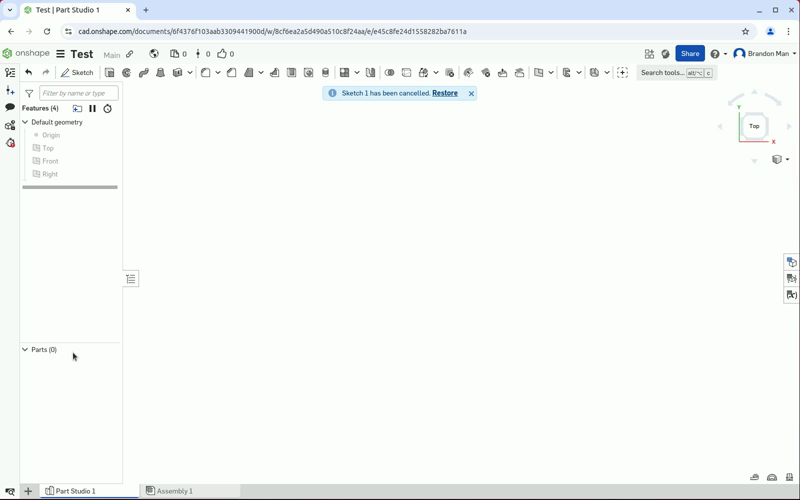
key(space)
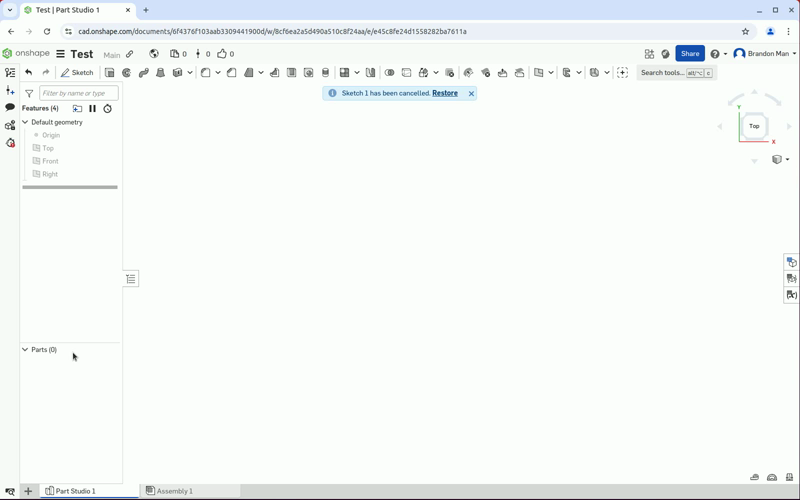
key_down(shift)
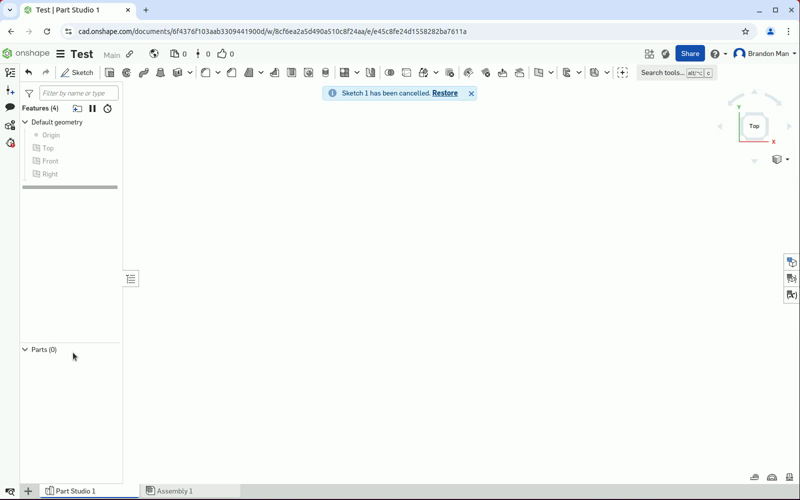
key(up)
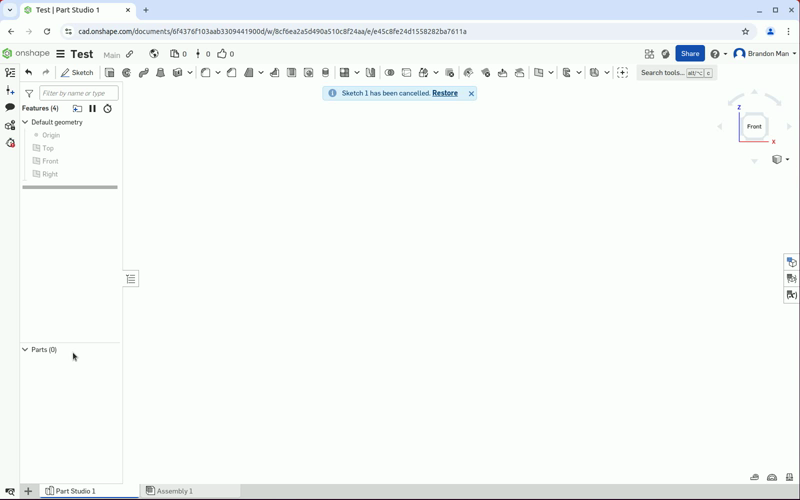
key_up(shift)
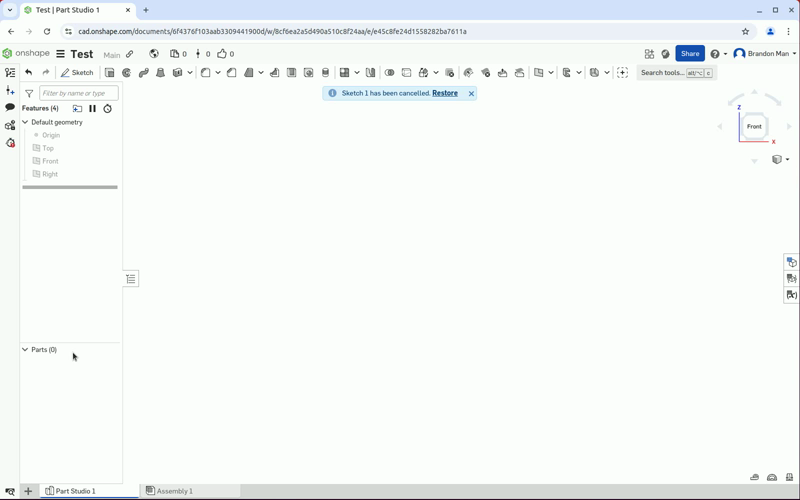
mouse_move(73, 352)
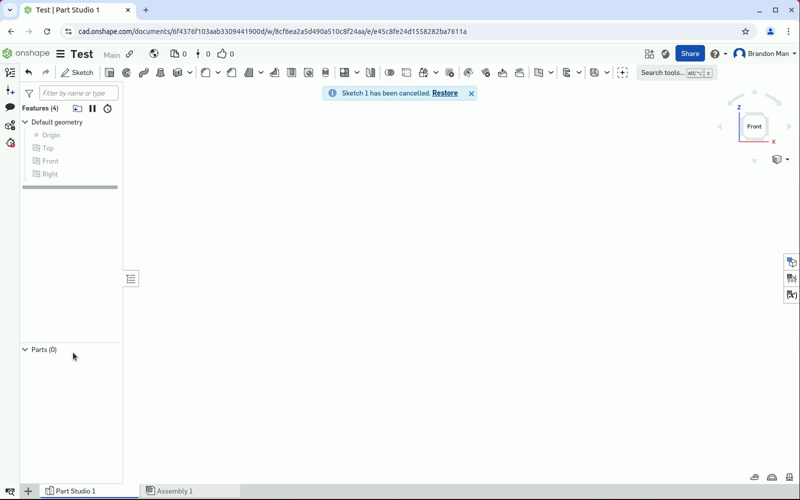
key(shift+y)
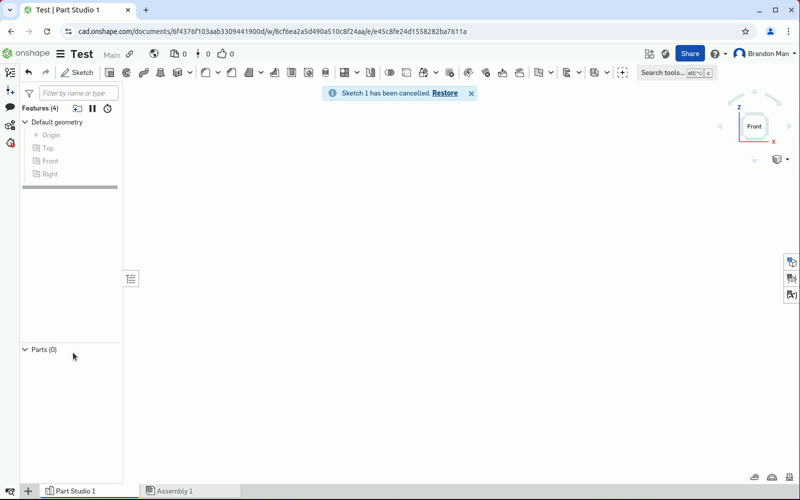
key(shift+s)
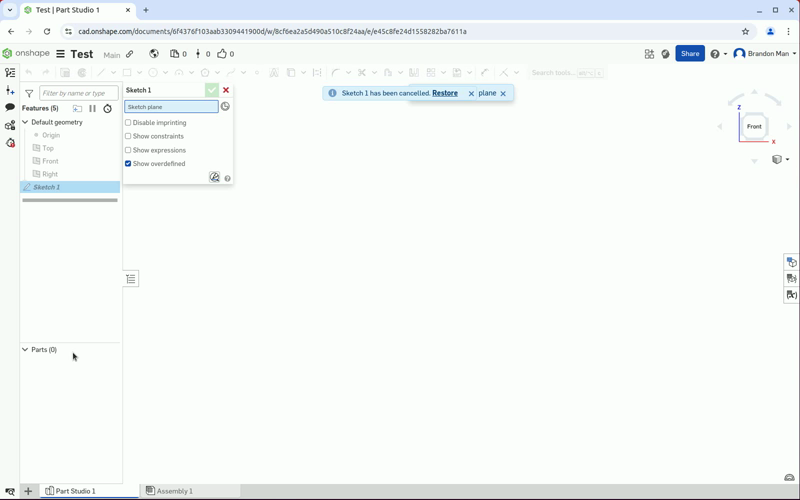
mouse_move(73, 163)
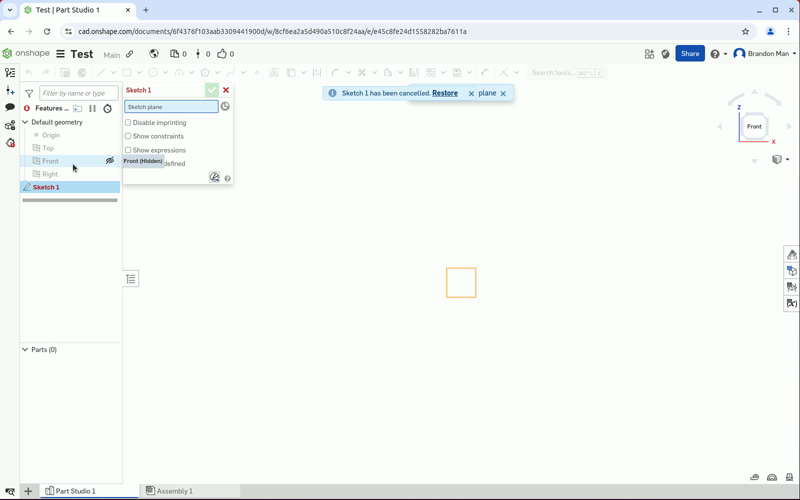
click(73, 163)
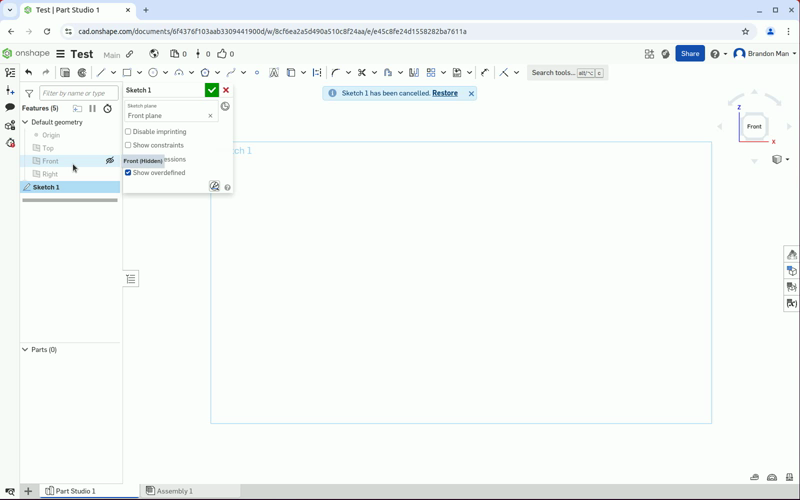
mouse_move(73, 352)
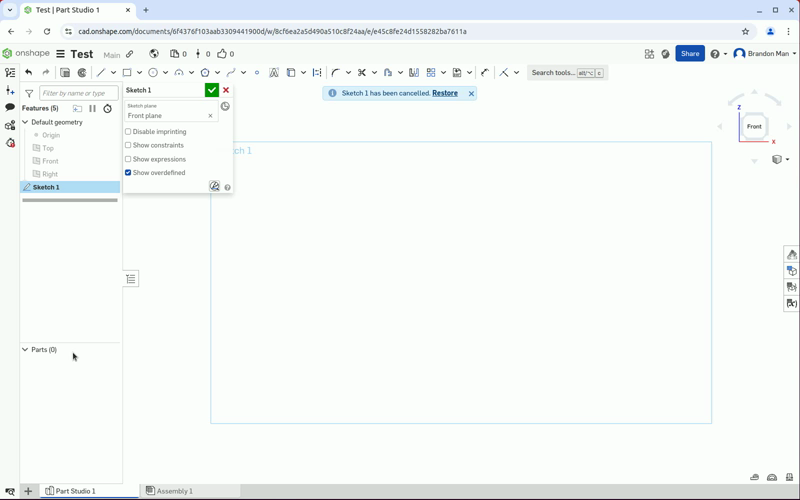
key(y)
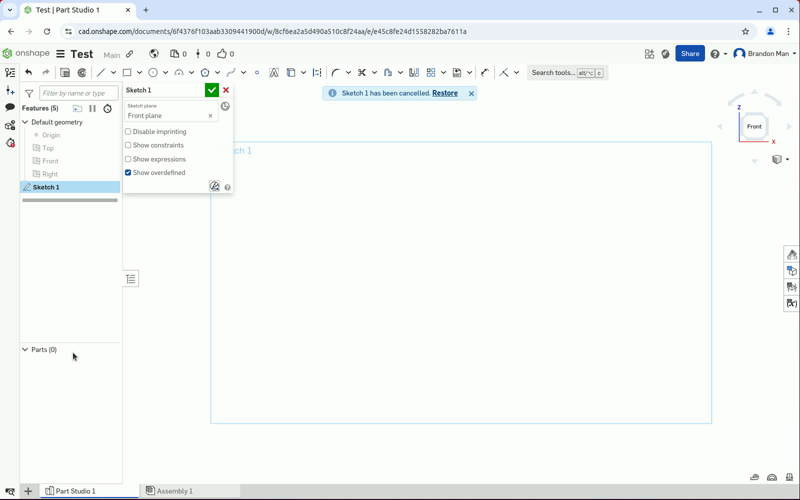
key(l)
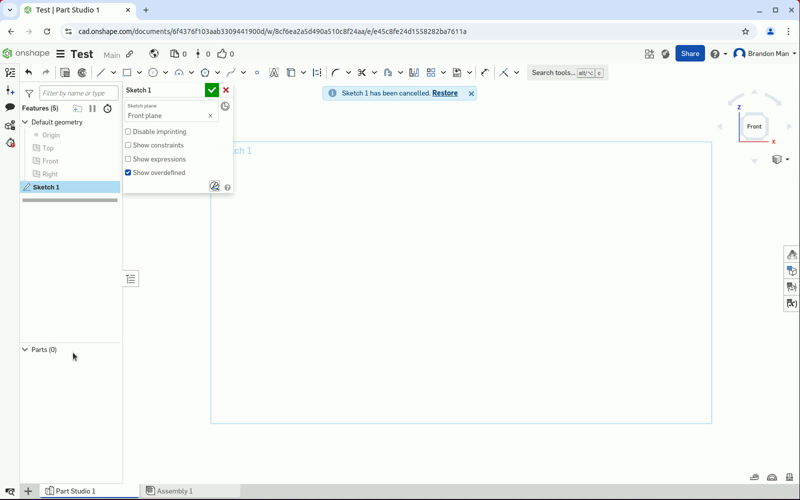
key_down(shift)
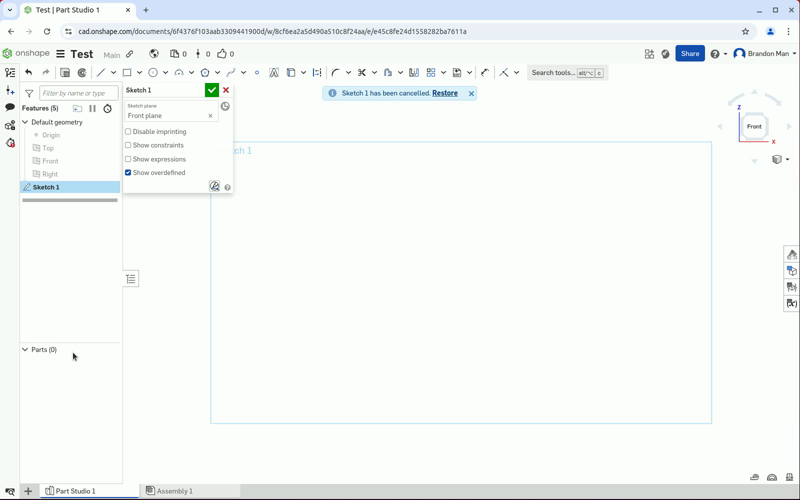
mouse_move(379, 254)
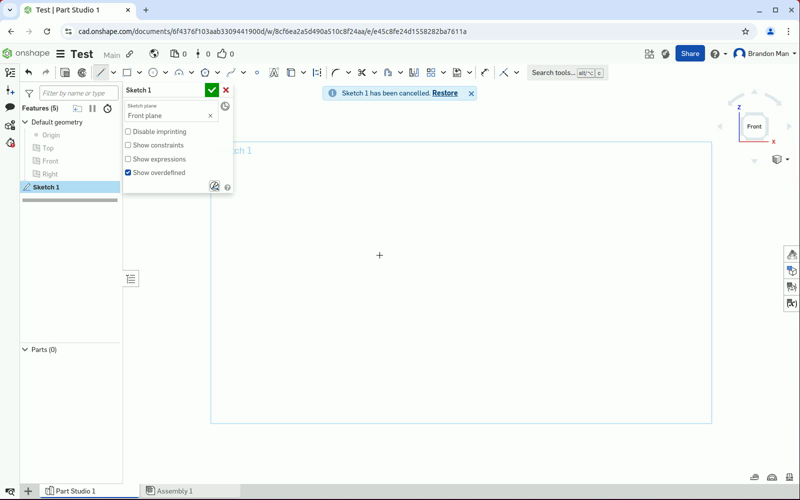
click(379, 254)
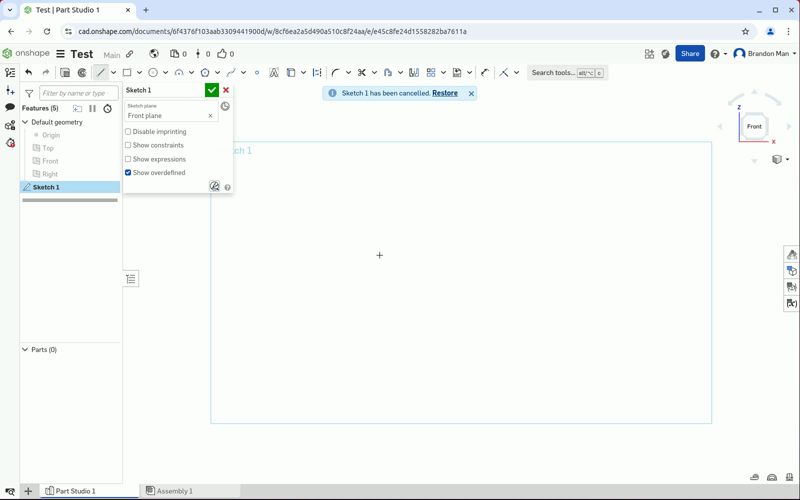
key_up(shift)
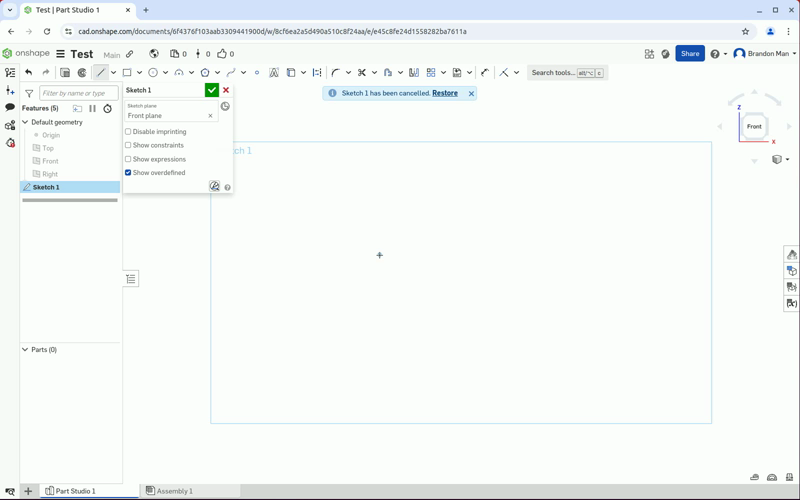
key_down(shift)
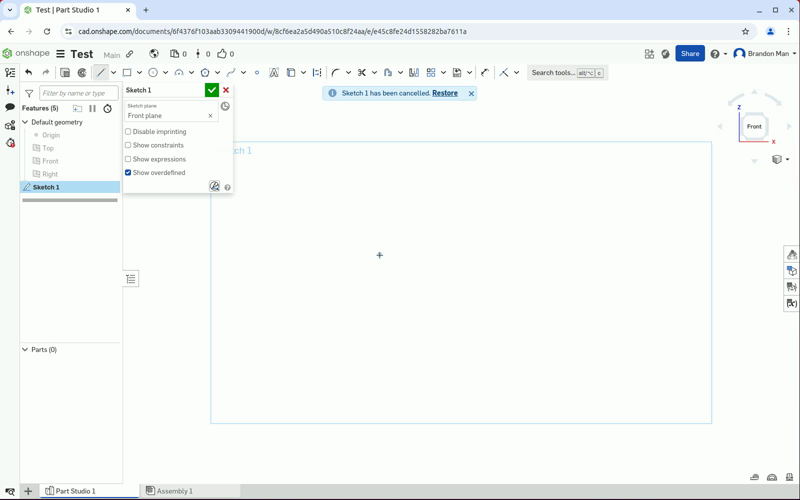
mouse_move(532, 254)
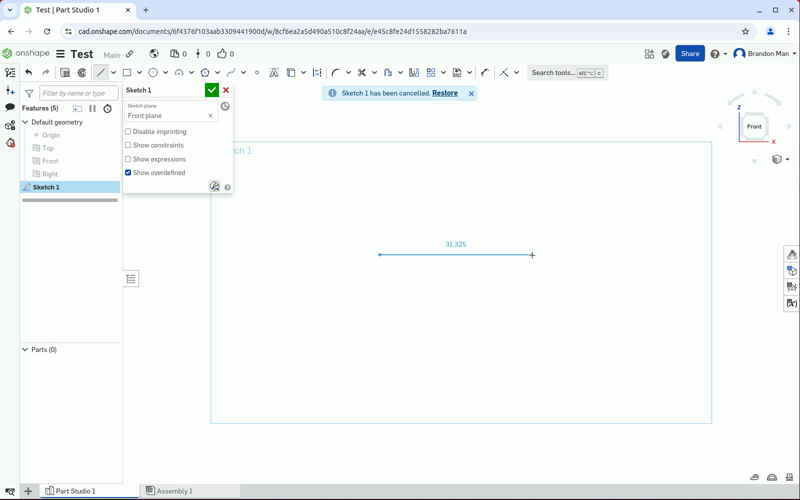
click(532, 254)
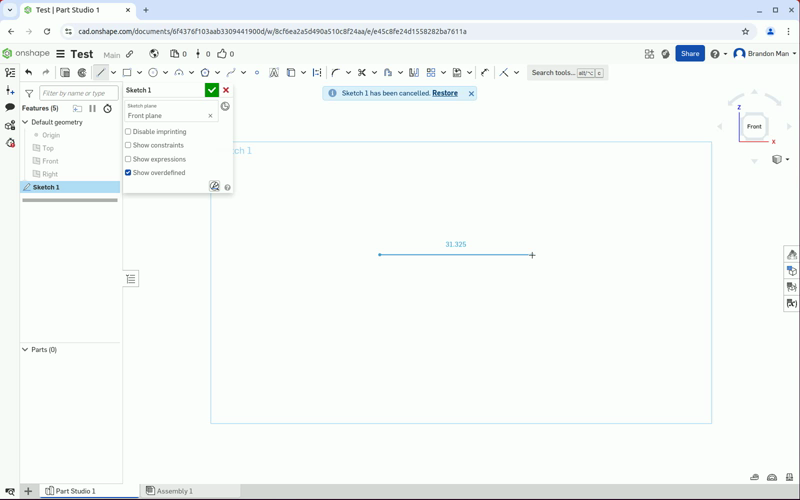
key_up(shift)
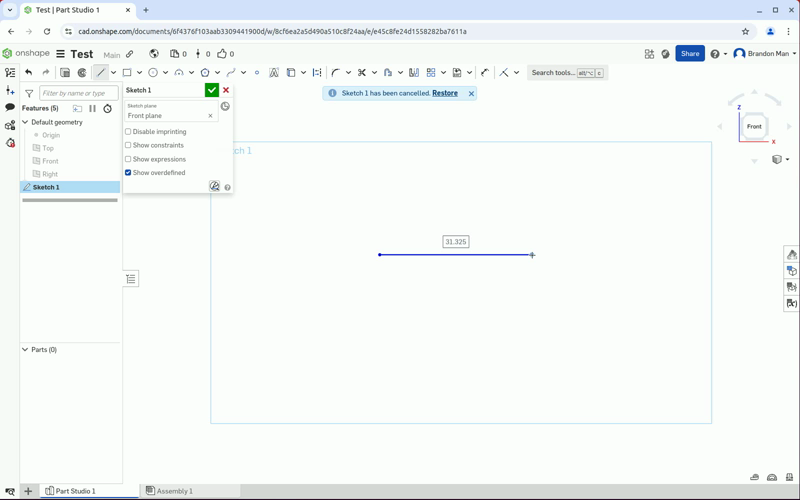
key_down(shift)
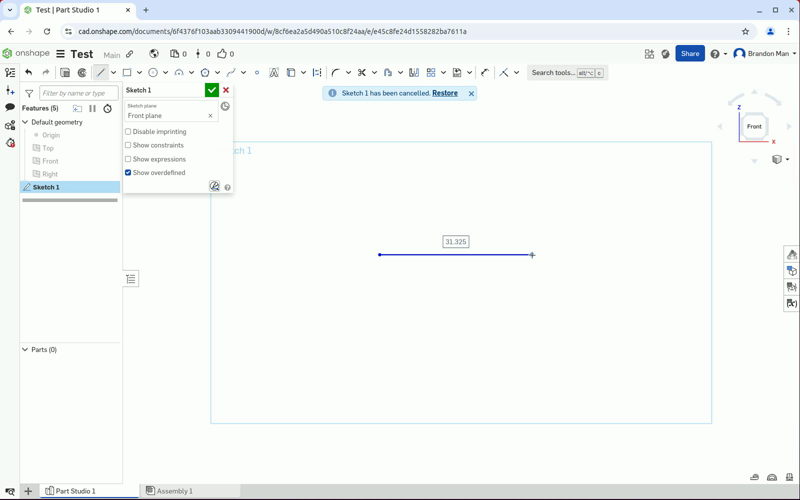
mouse_move(562, 254)
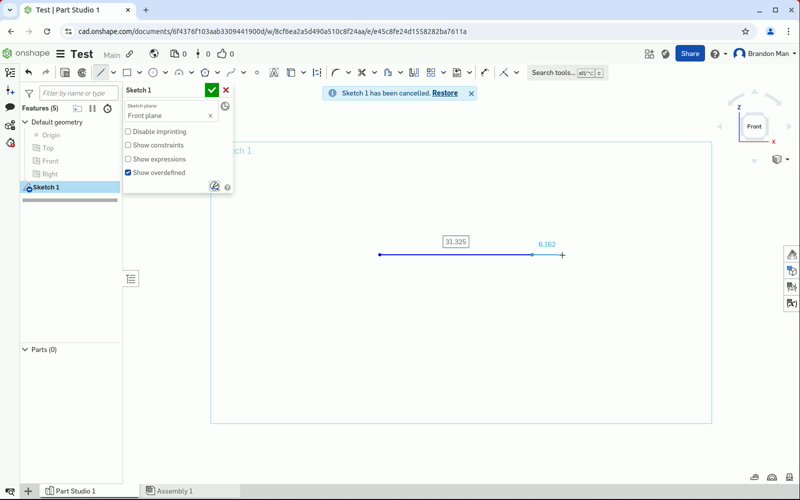
mouse_move(563, 254)
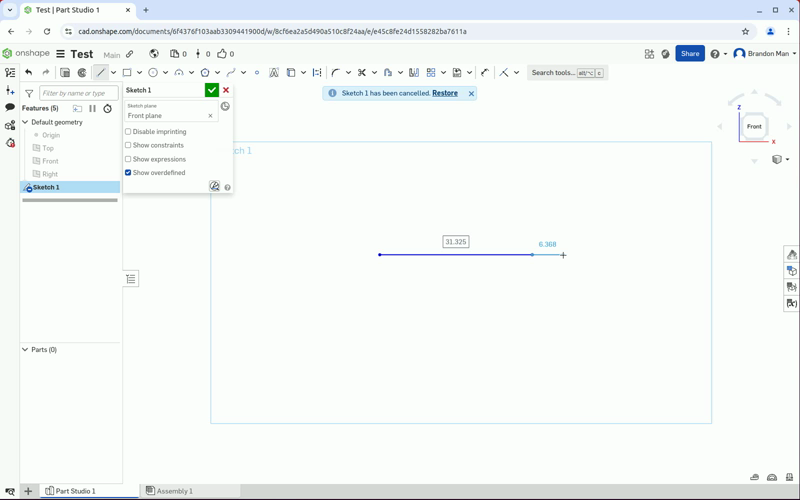
click(563, 254)
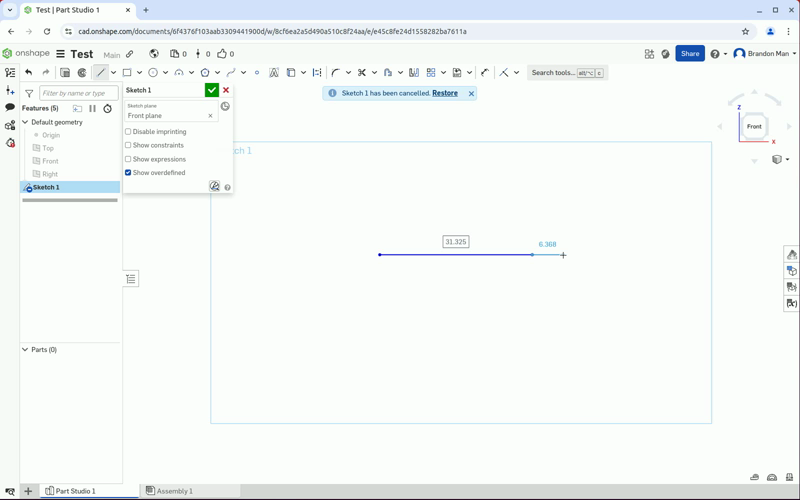
key_up(shift)
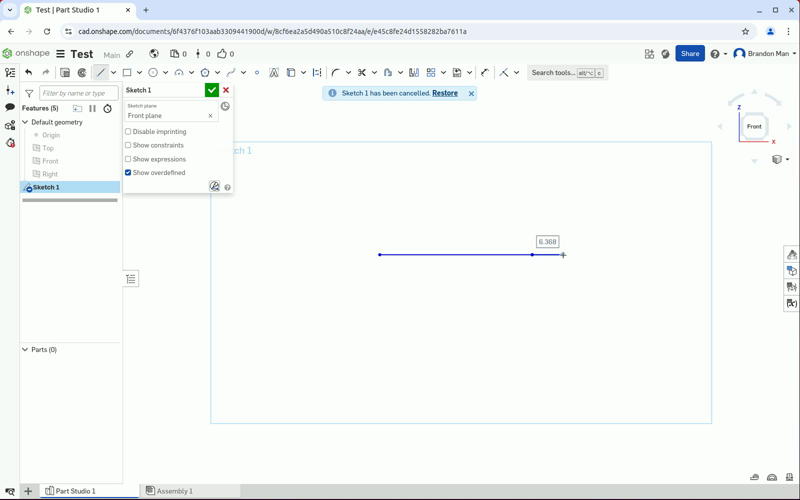
key_down(shift)
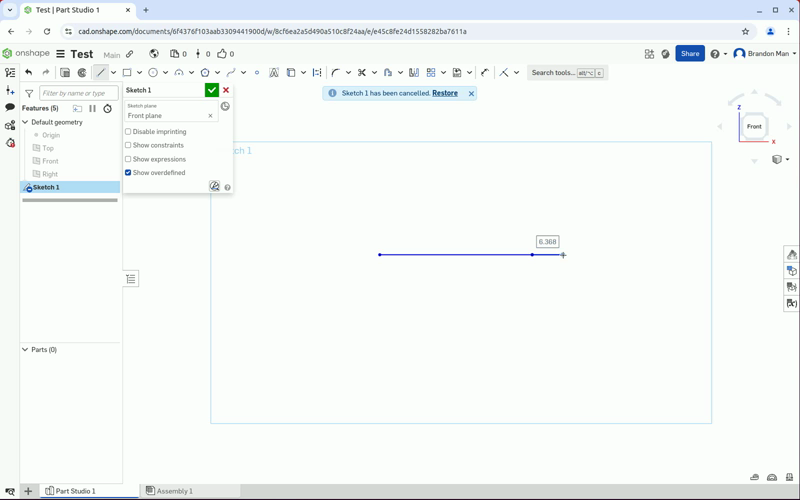
mouse_move(563, 177)
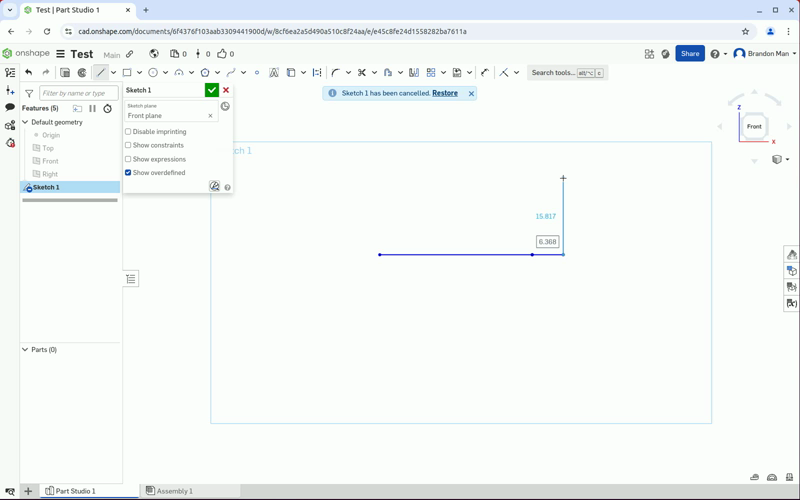
click(563, 177)
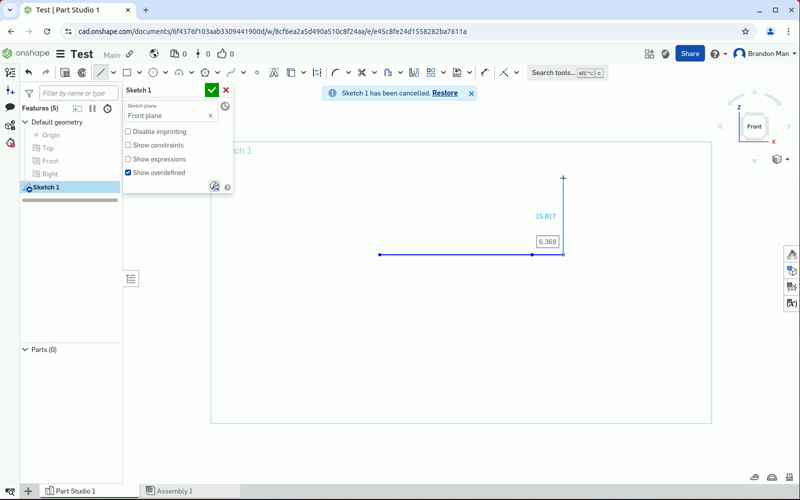
key_up(shift)
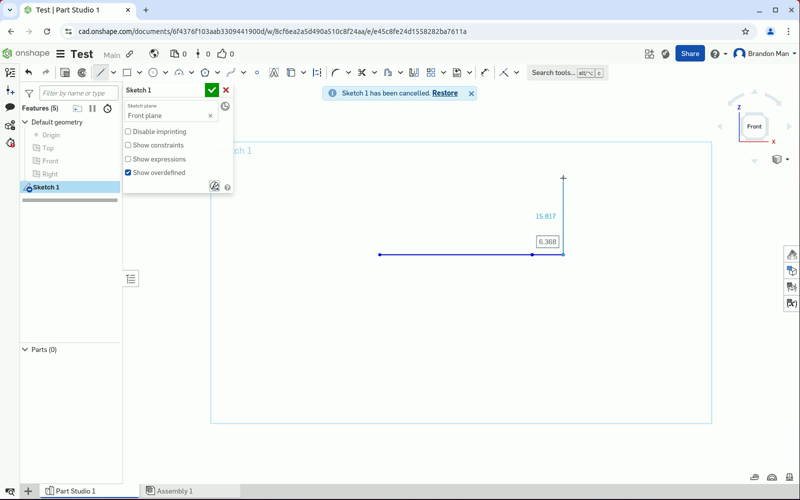
key(esc)
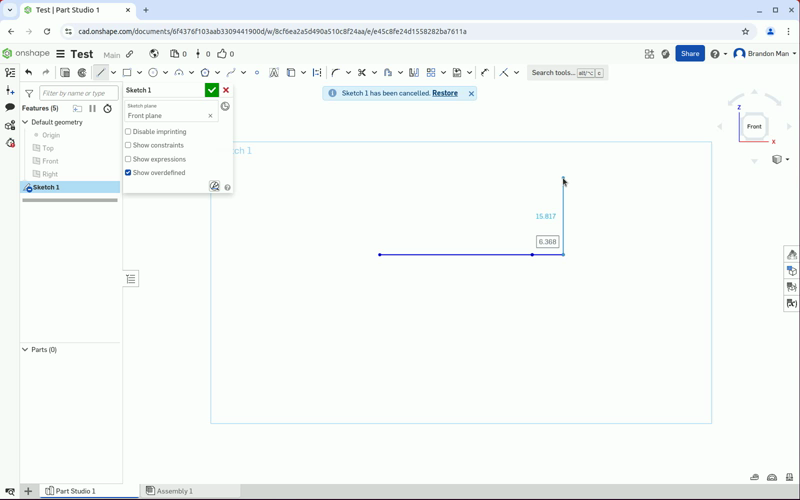
key(a)
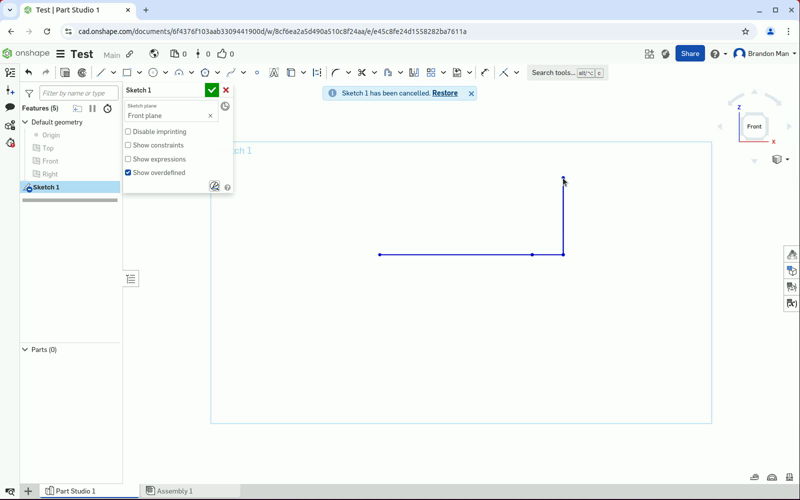
mouse_move(563, 177)
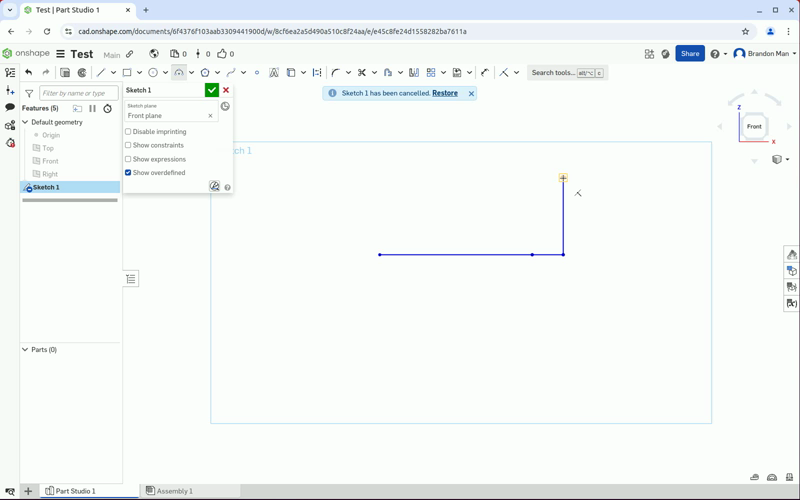
click(563, 177)
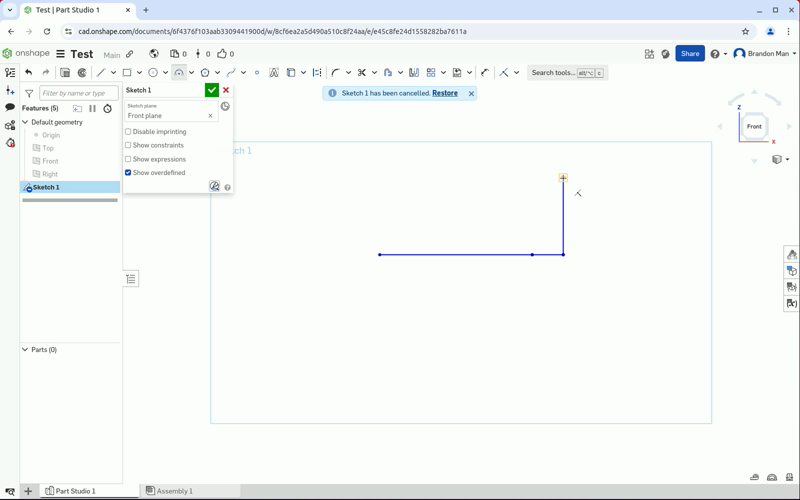
key_down(shift)
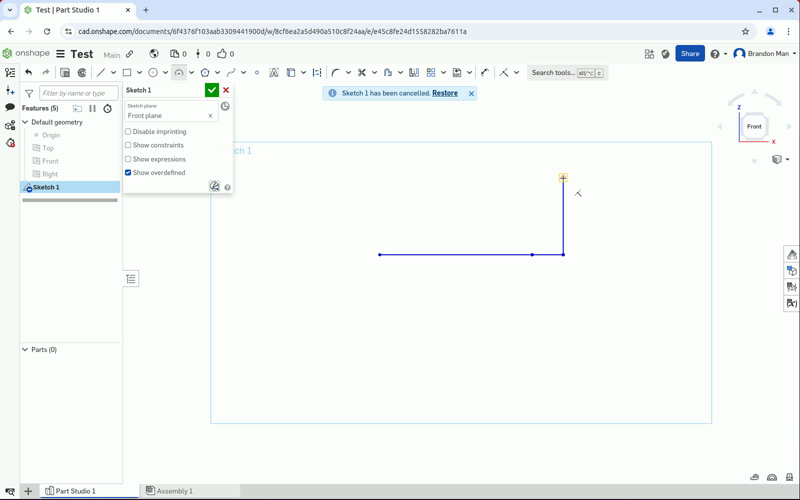
mouse_move(542, 173)
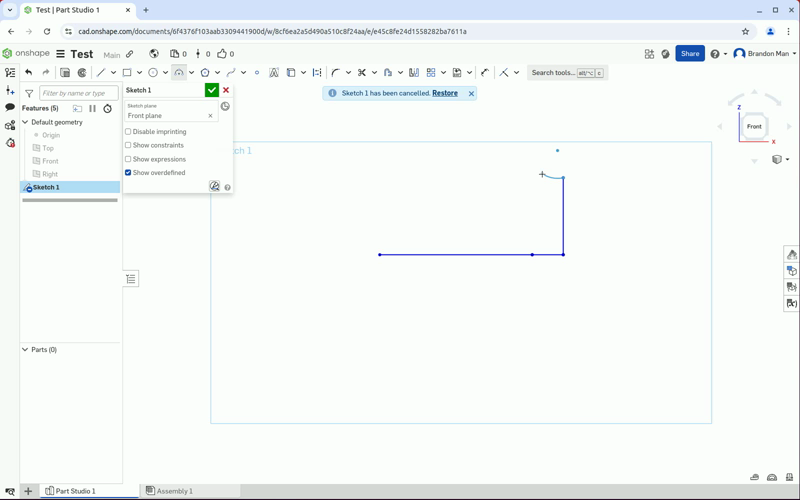
click(542, 173)
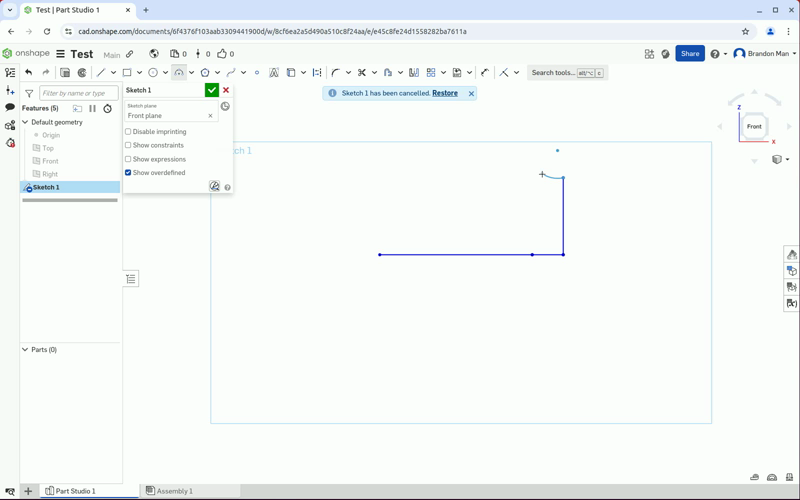
mouse_move(553, 169)
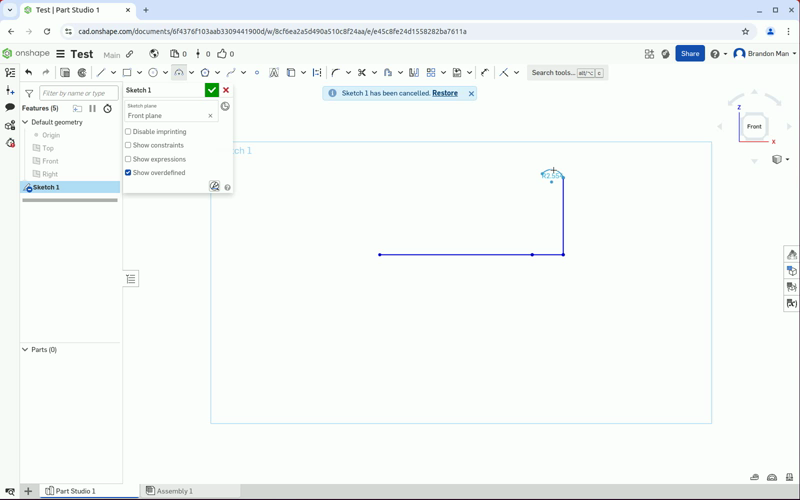
click(553, 169)
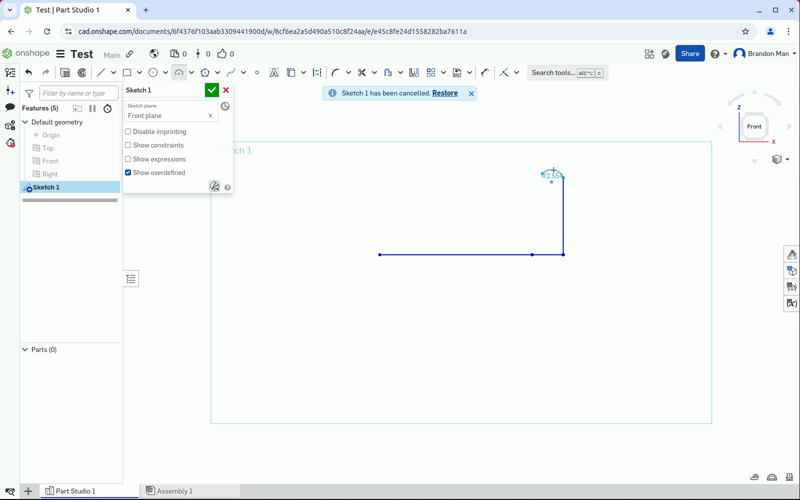
key_up(shift)
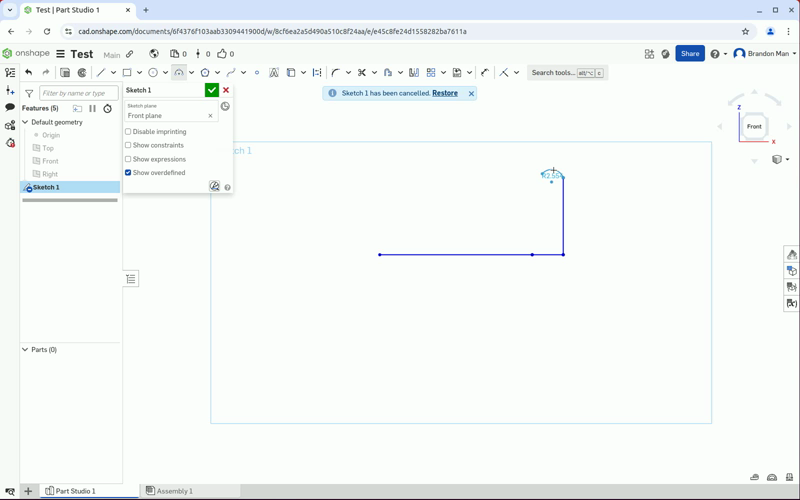
mouse_move(542, 173)
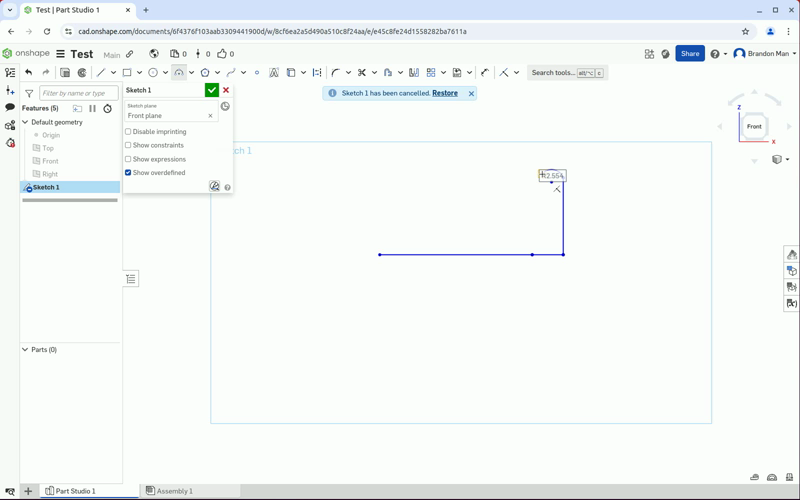
click(542, 173)
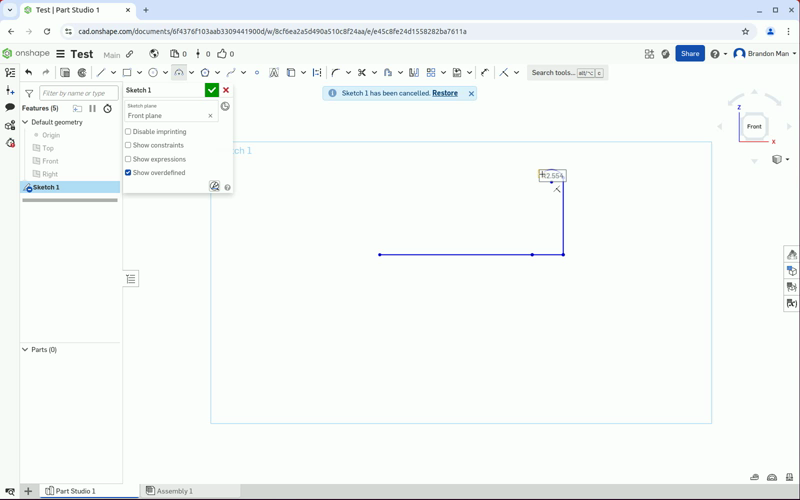
mouse_move(379, 254)
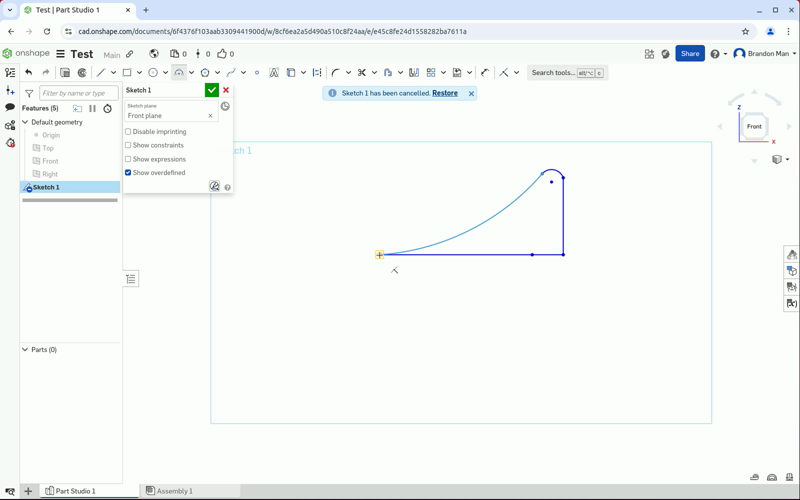
click(379, 254)
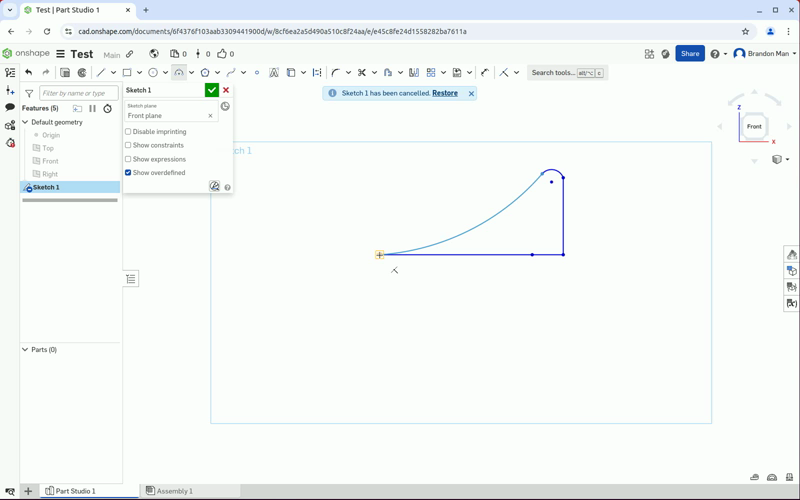
key_down(shift)
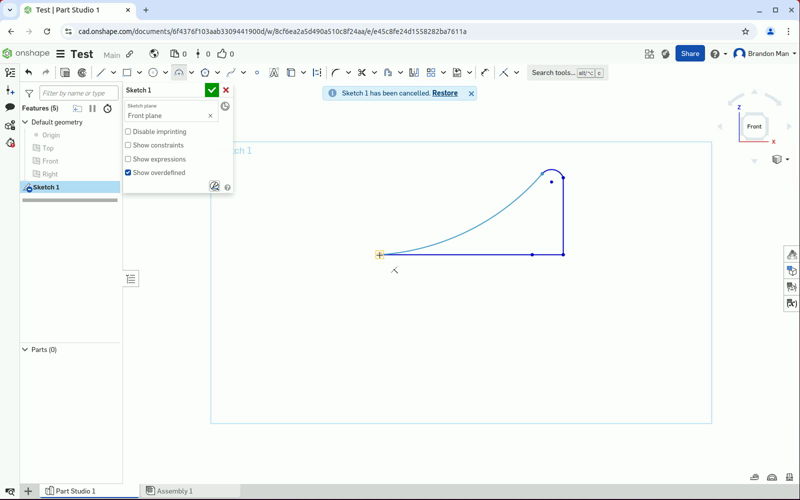
mouse_move(470, 232)
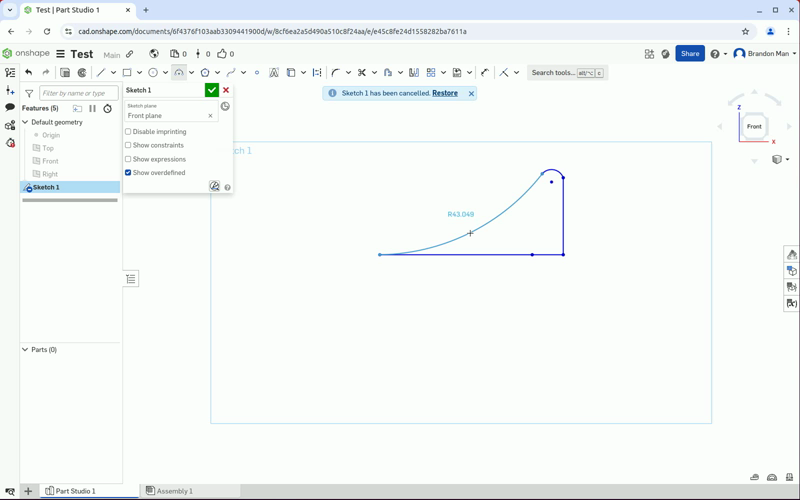
click(470, 232)
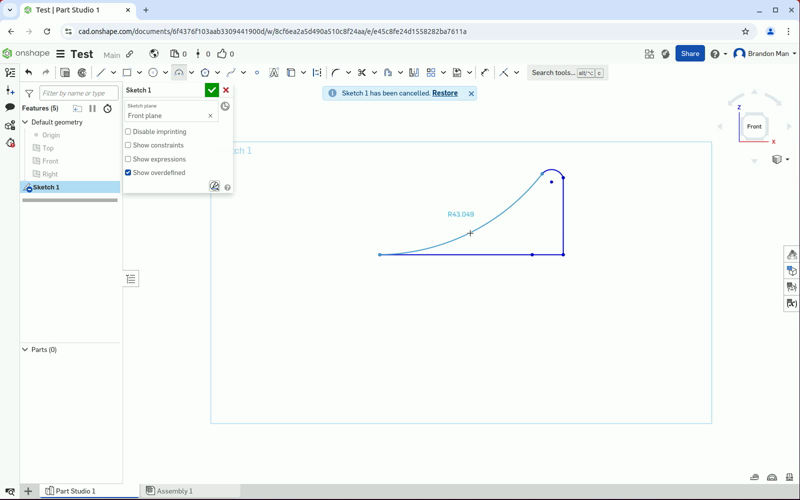
key_up(shift)
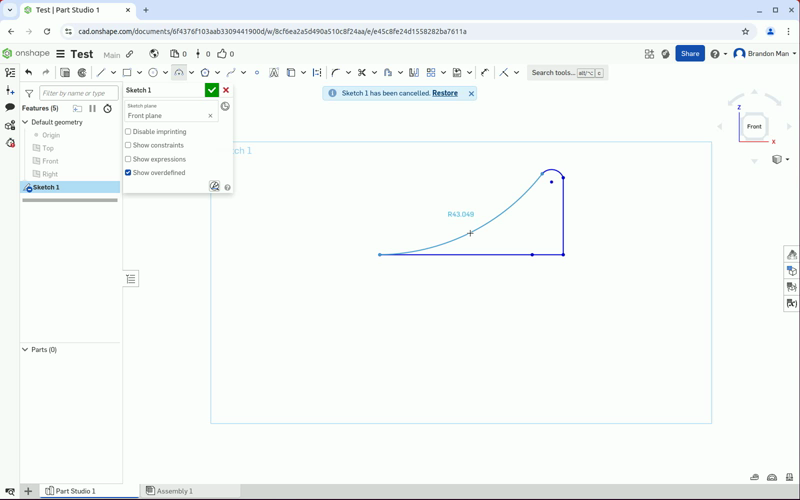
key(esc)
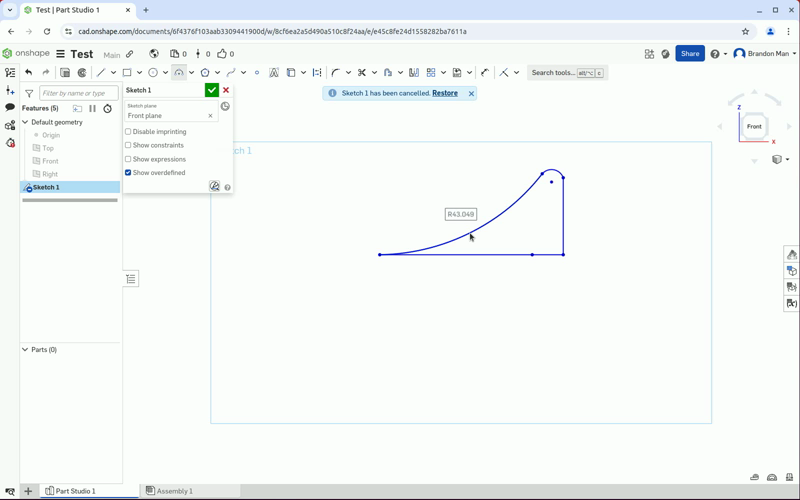
key(c)
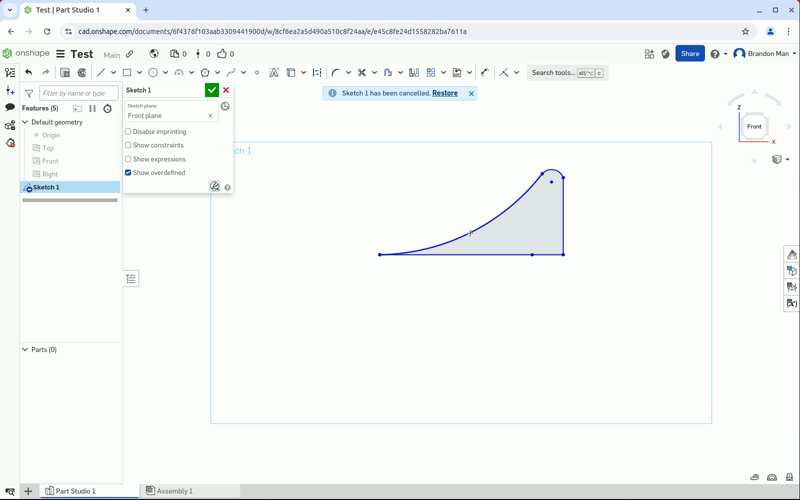
key_down(shift)
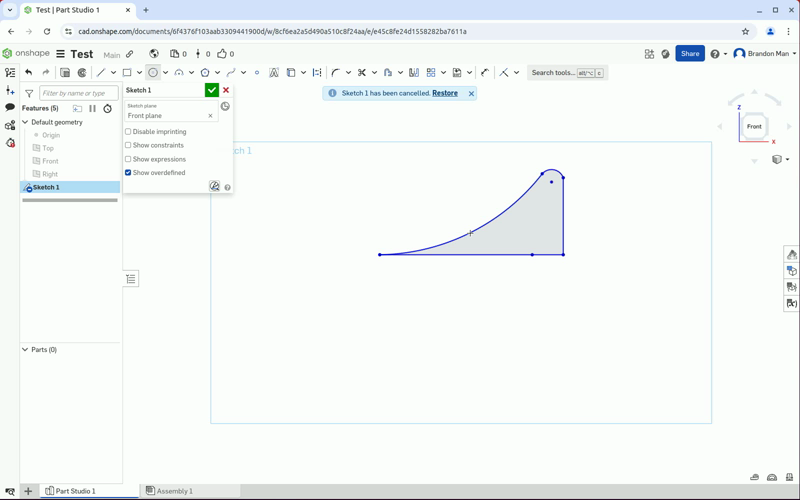
mouse_move(547, 195)
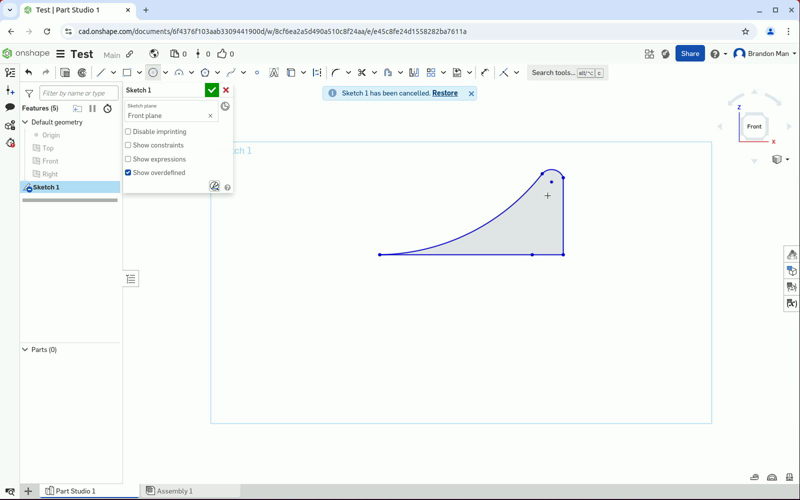
click(547, 195)
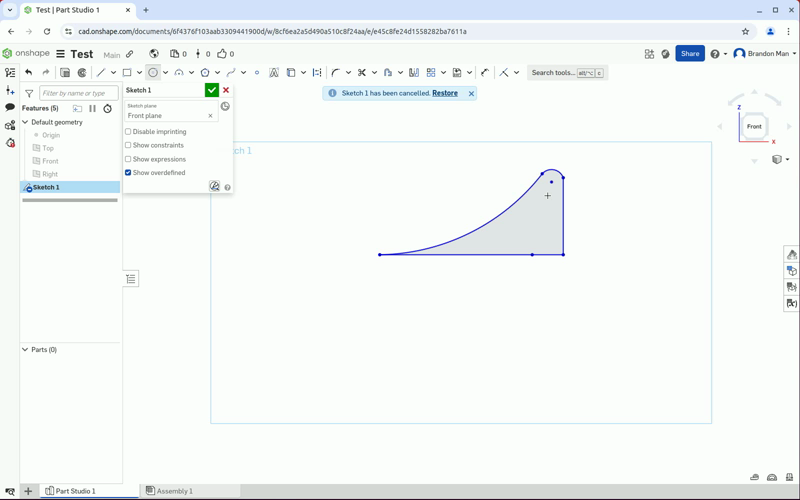
key_up(shift)
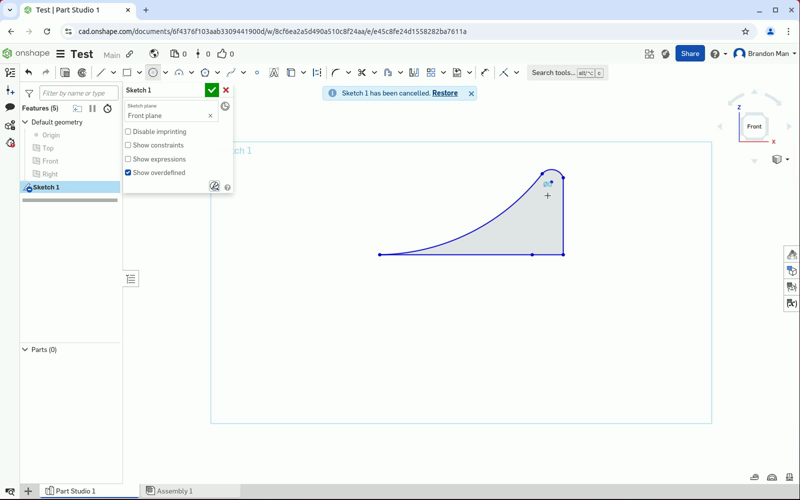
mouse_move(553, 195)
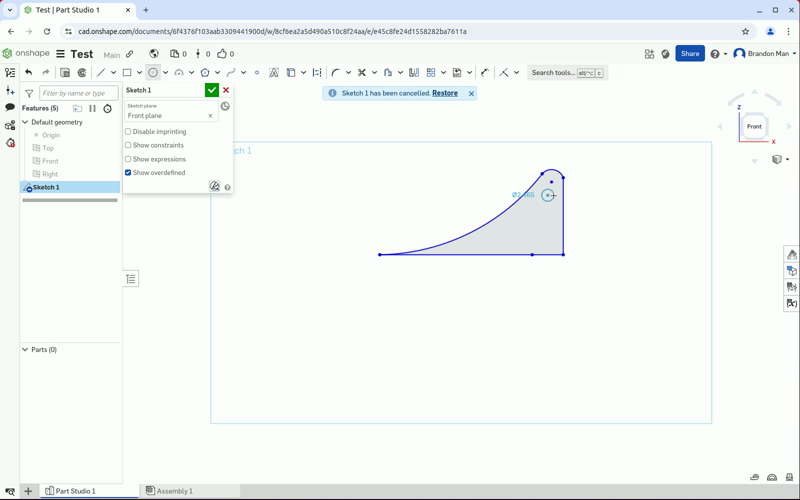
click(553, 195)
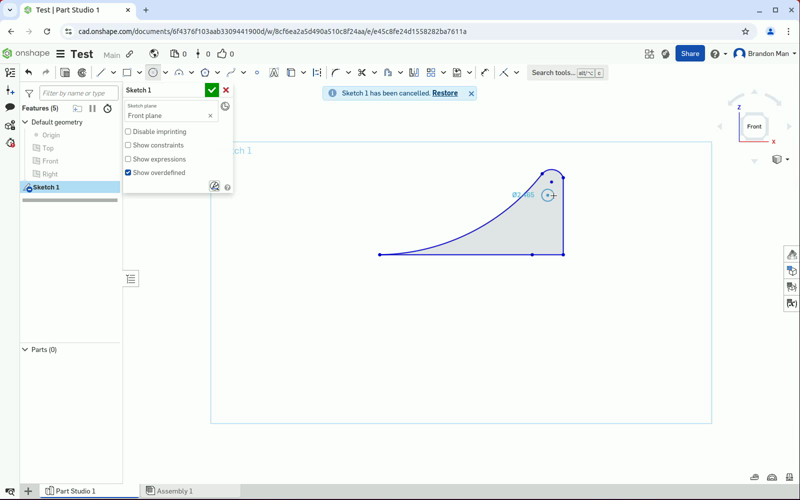
key(esc)
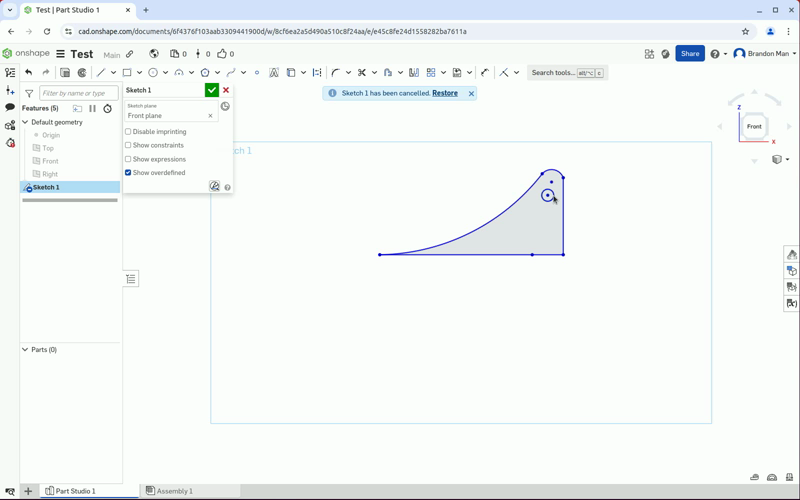
mouse_move(537, 199)
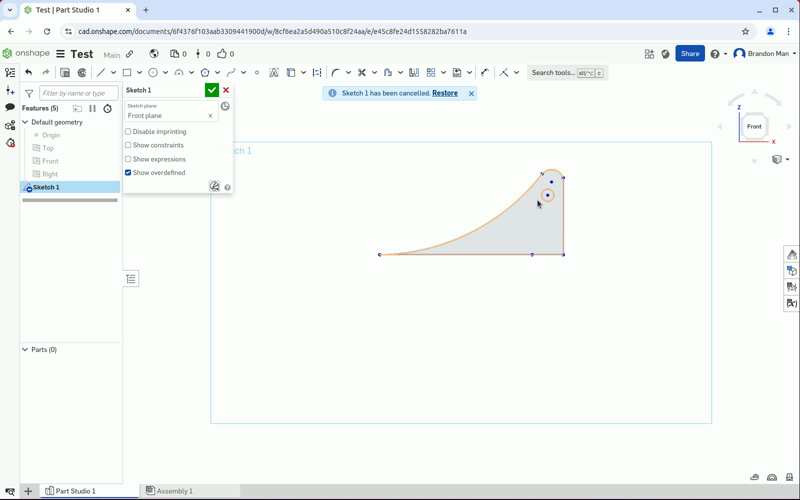
click(537, 199)
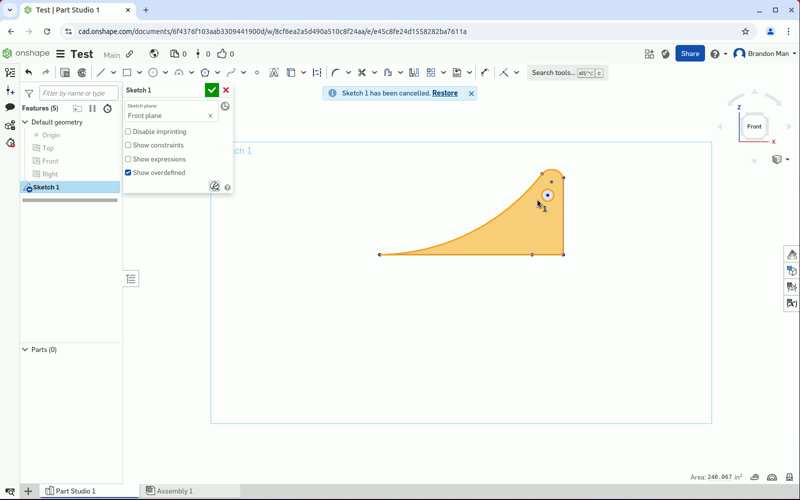
mouse_move(73, 352)
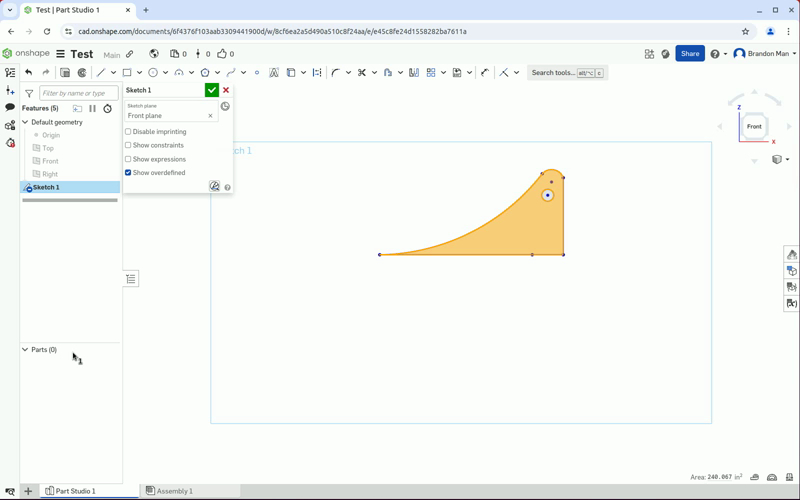
key(shift+y)
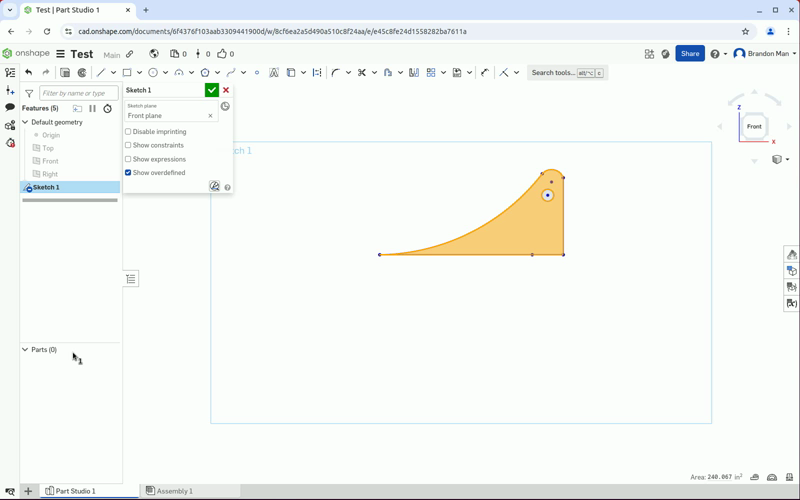
key(shift+e)
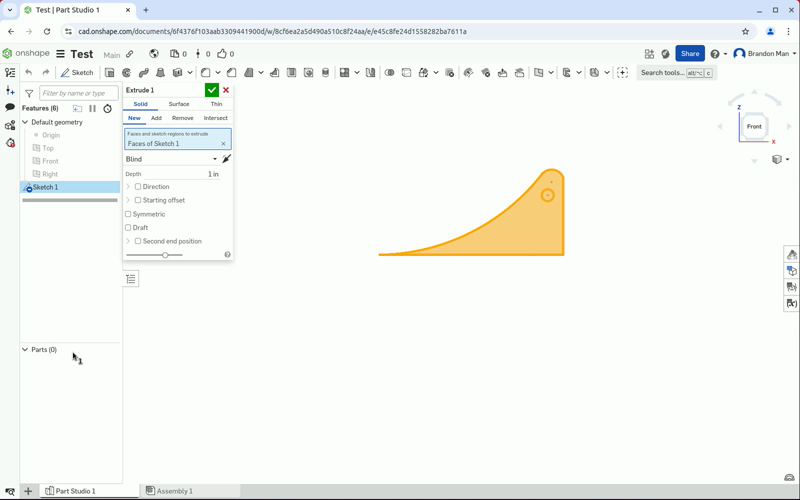
mouse_move(143, 106)
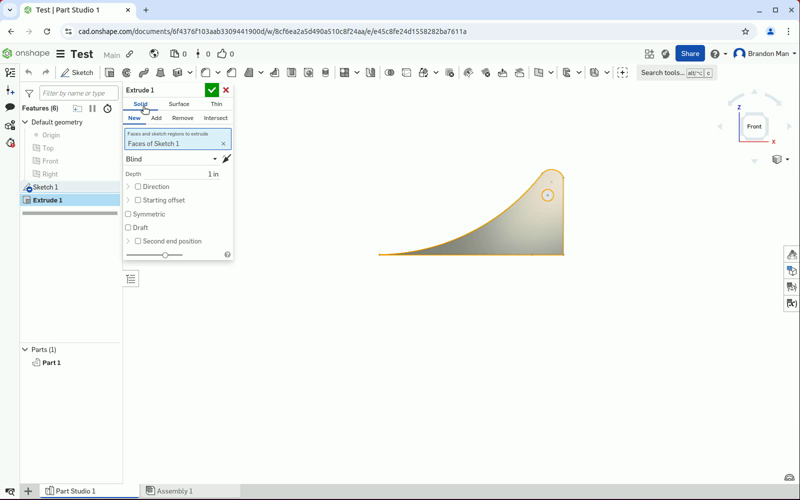
click(143, 106)
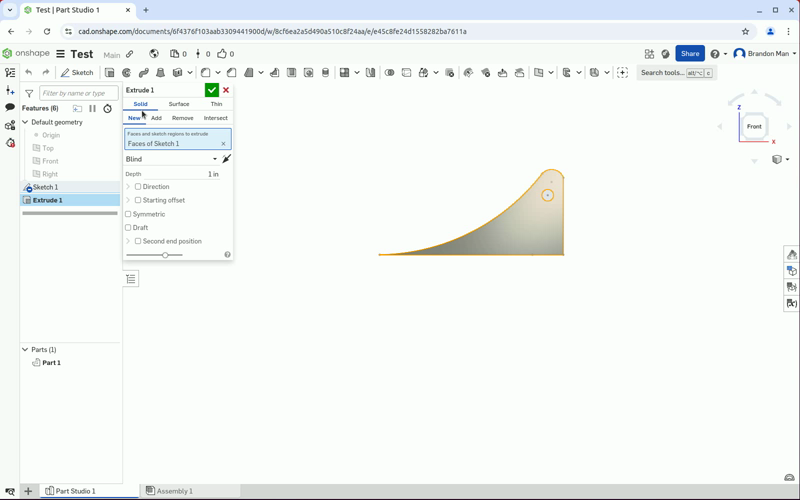
mouse_move(137, 120)
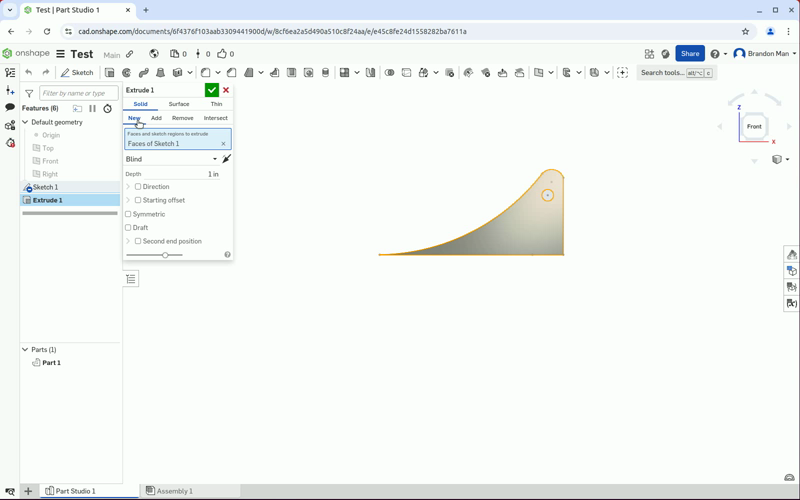
click(137, 120)
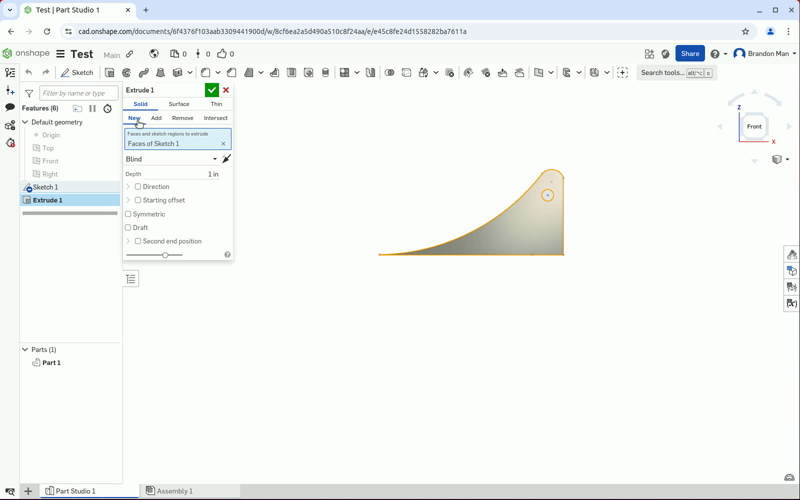
key(tab, 4)
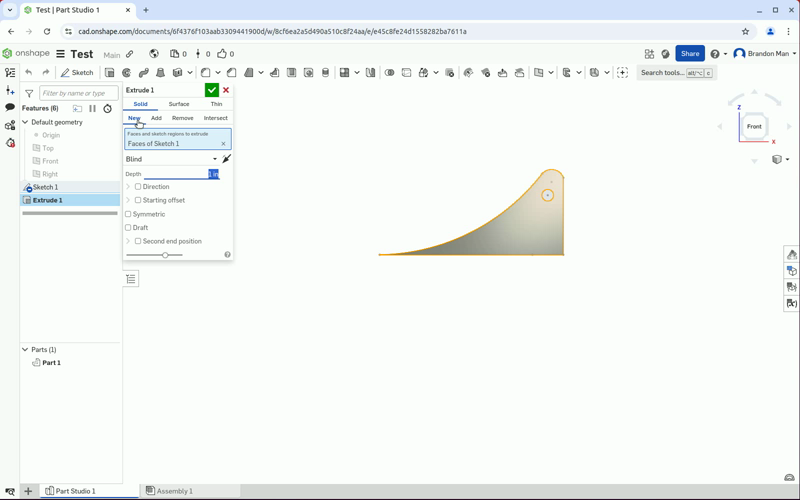
text(1.444)
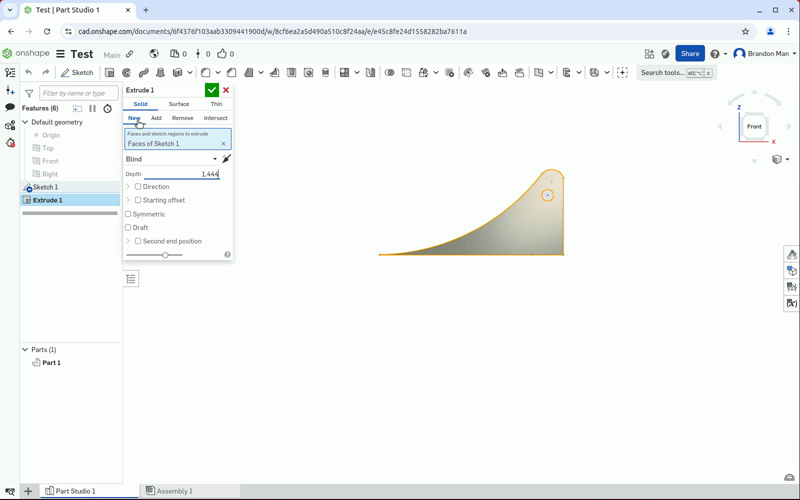
key(enter)
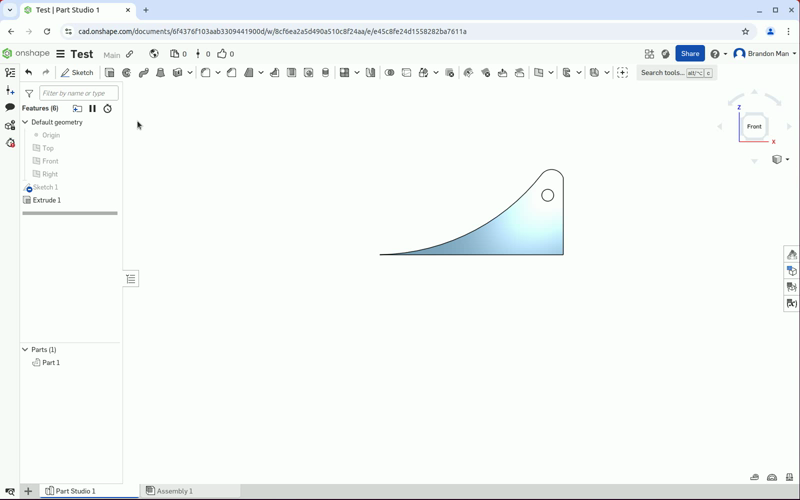
key(shift+h)
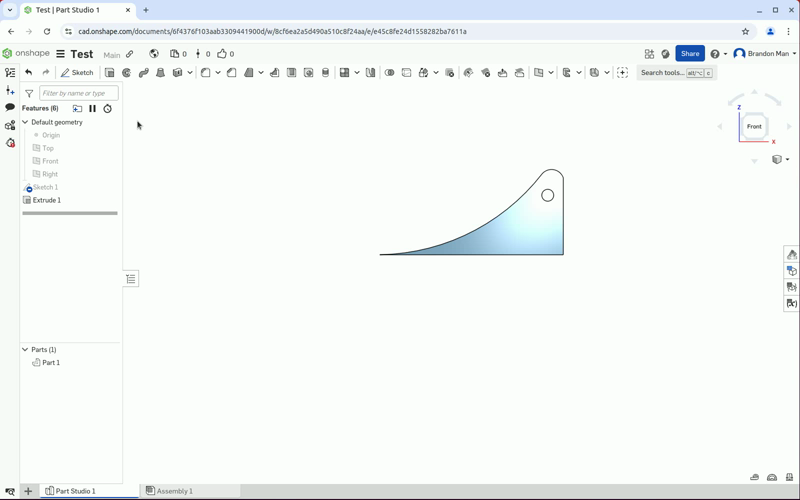
key(shift+h)
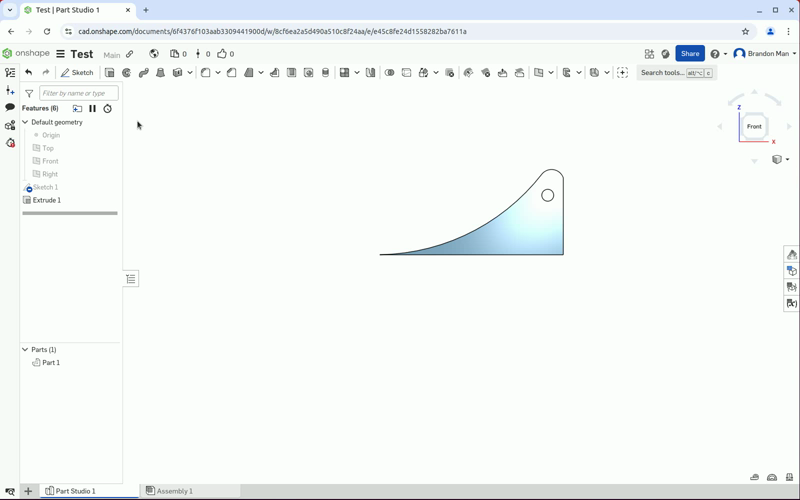
mouse_move(73, 189)
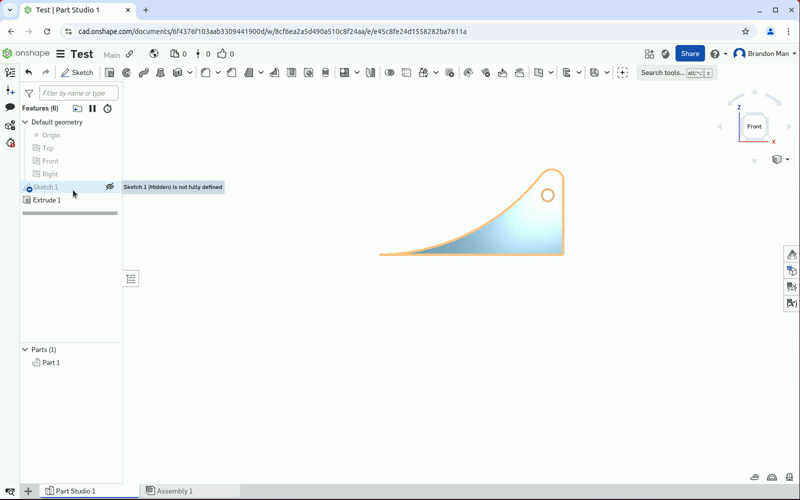
click(73, 189)
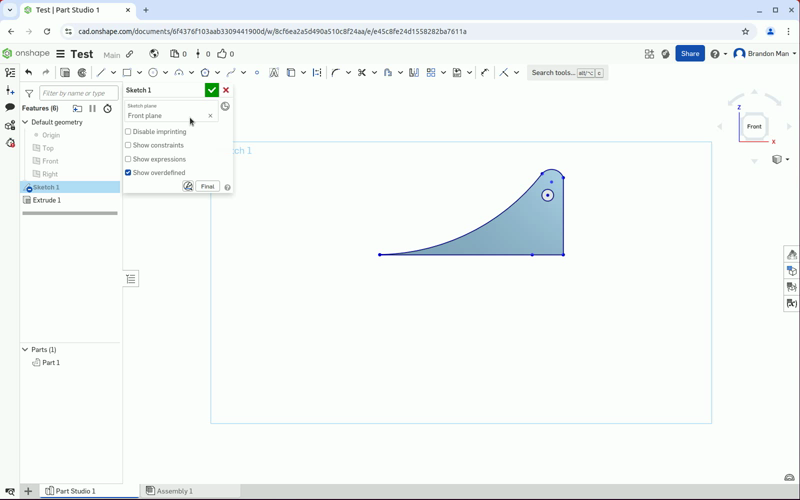
mouse_move(229, 92)
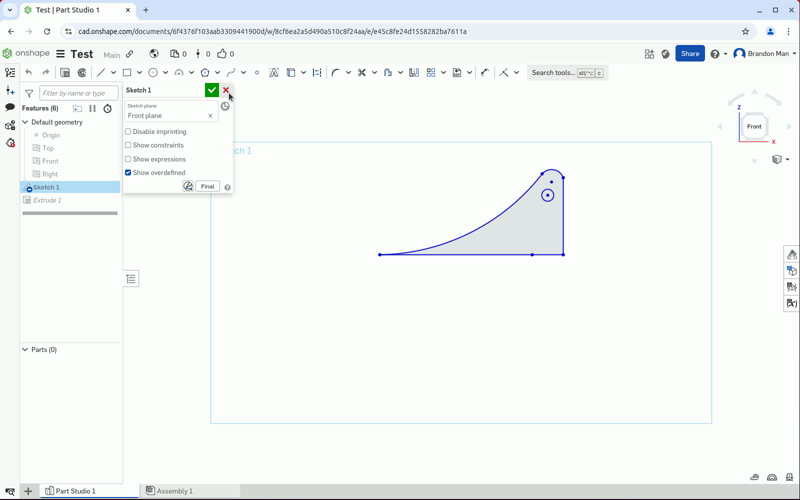
click(229, 92)
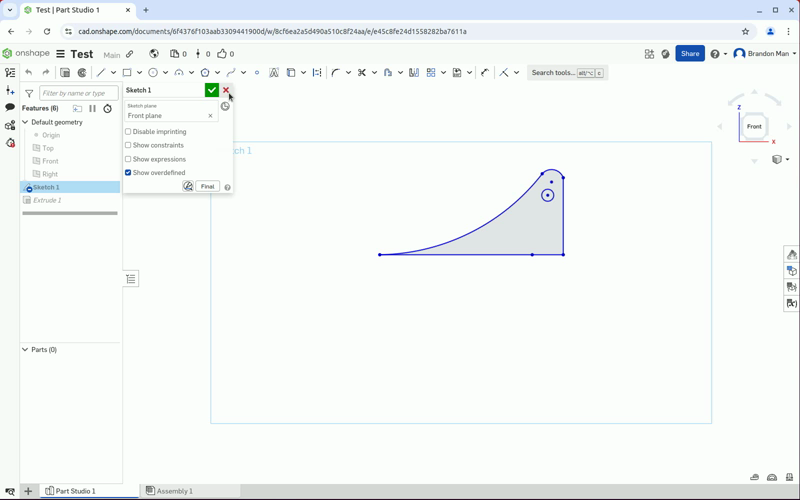
key(shift+s)
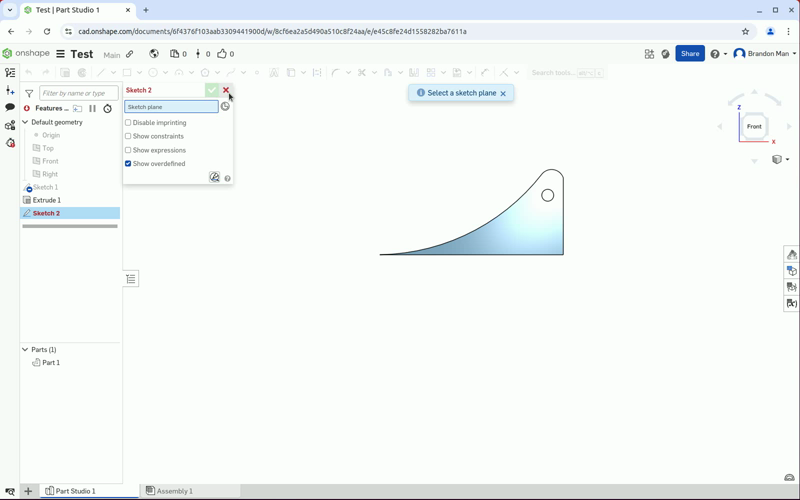
mouse_move(73, 163)
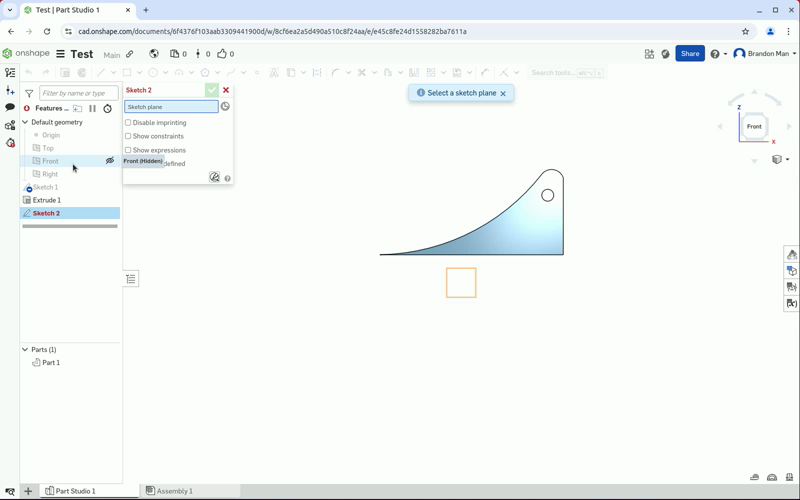
click(73, 163)
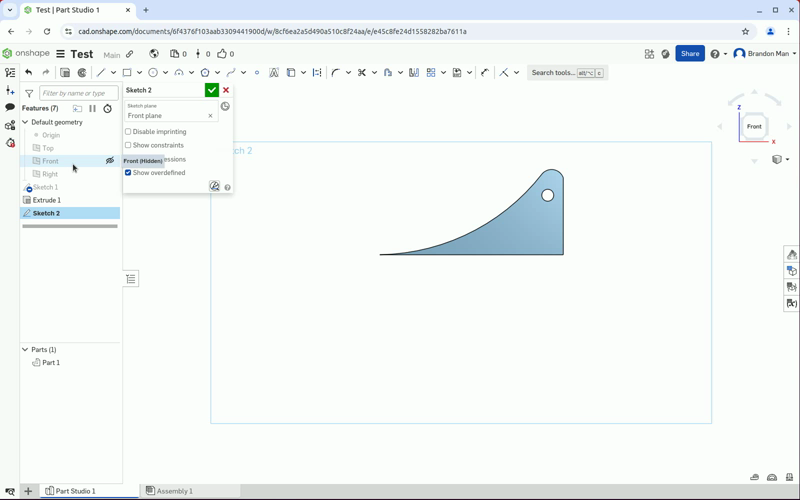
mouse_move(73, 352)
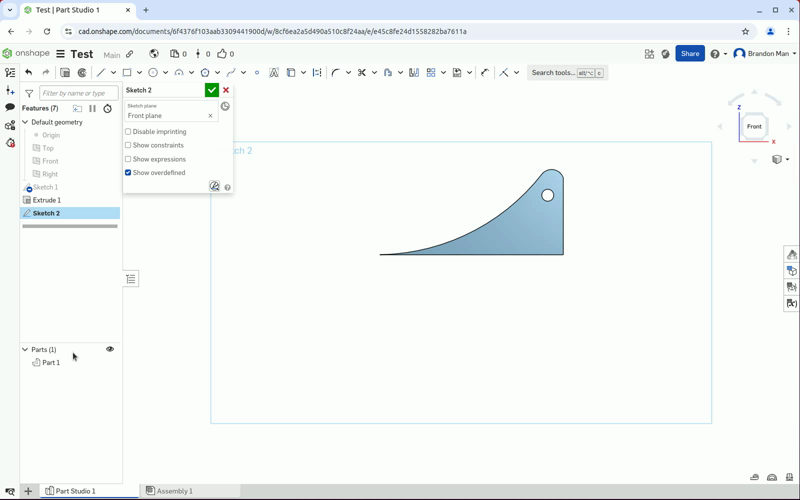
key(y)
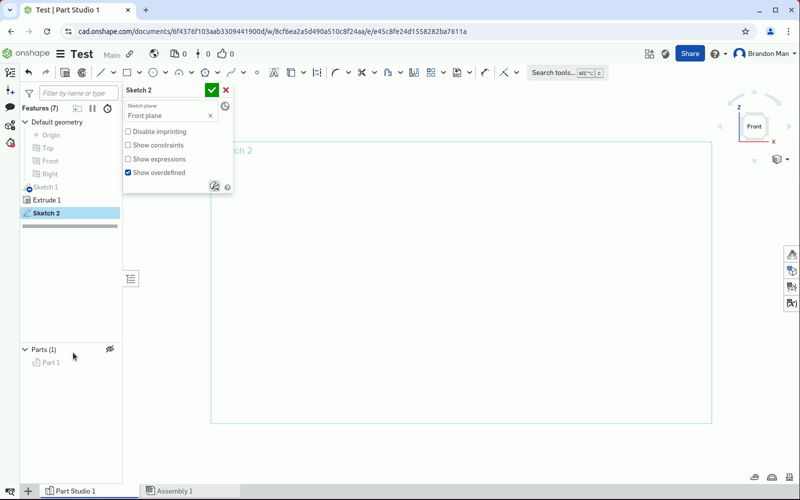
key(a)
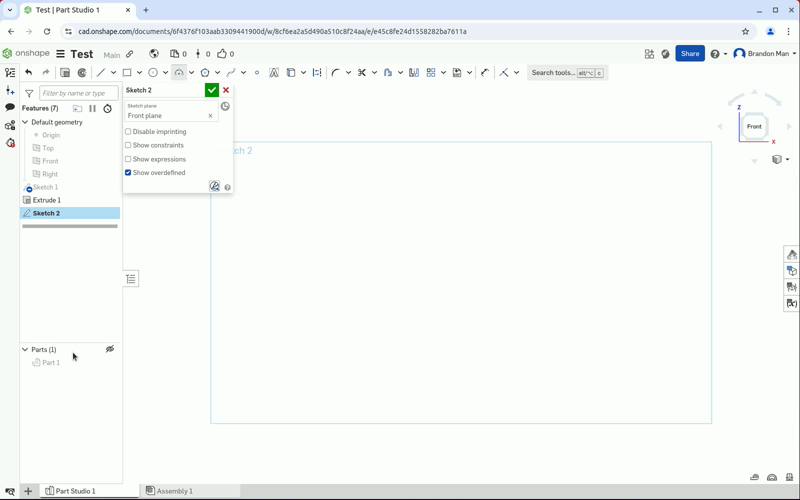
key_down(shift)
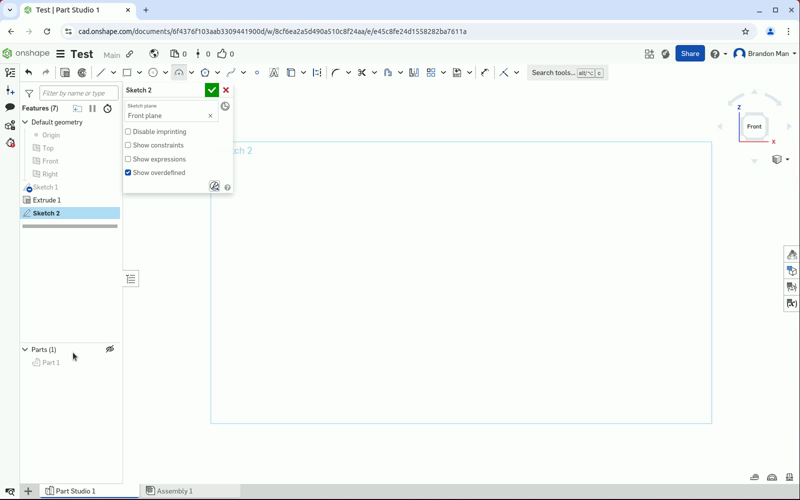
mouse_move(357, 288)
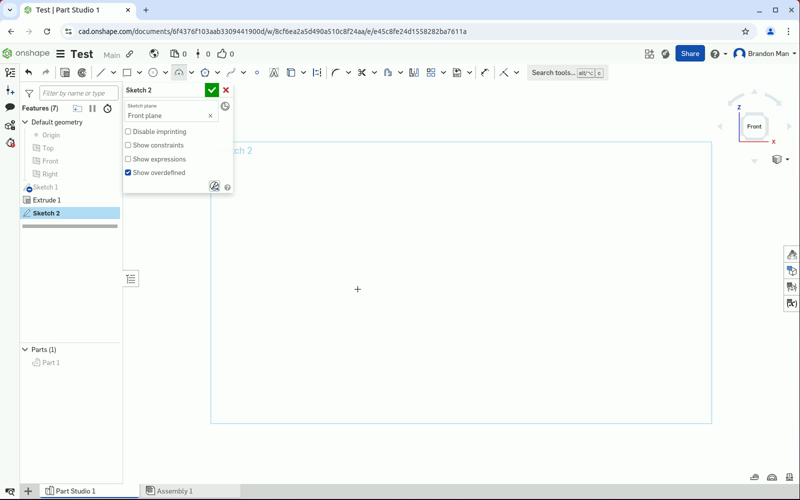
click(357, 288)
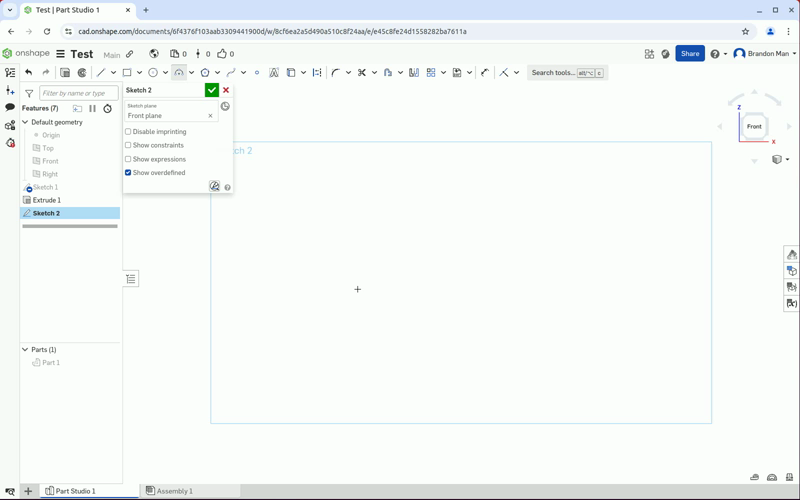
key_up(shift)
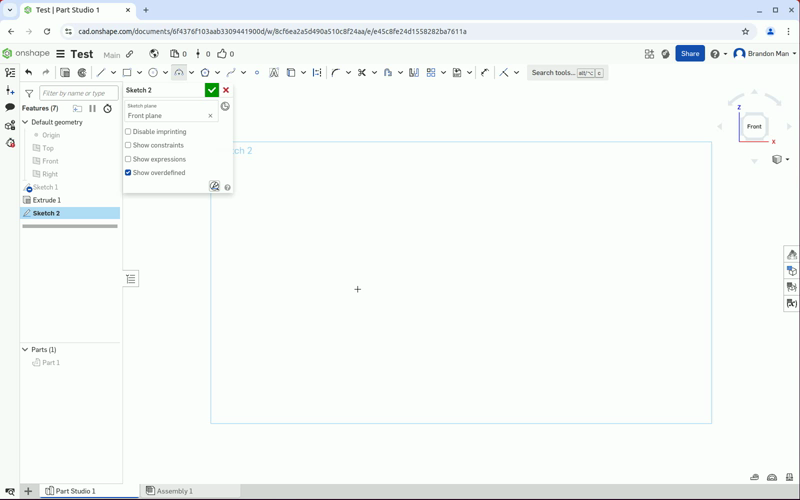
key_down(shift)
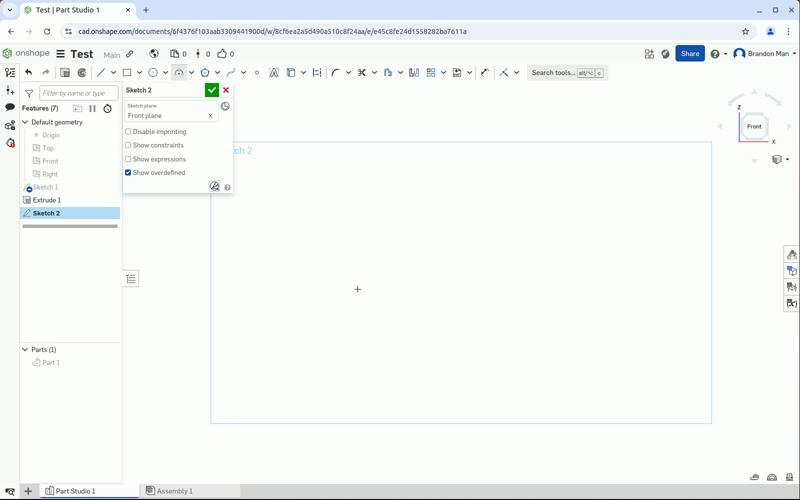
mouse_move(379, 310)
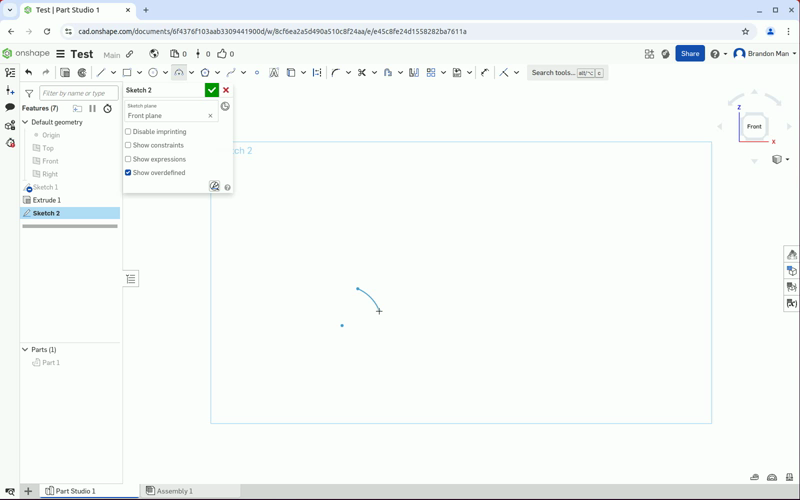
click(379, 310)
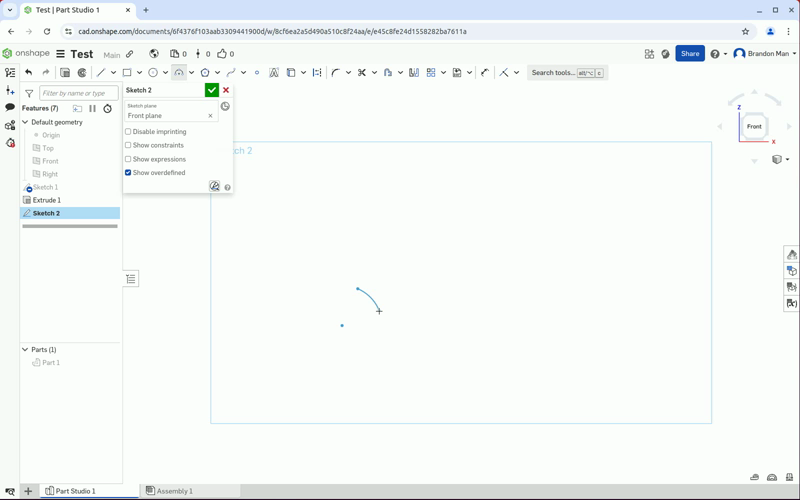
mouse_move(363, 303)
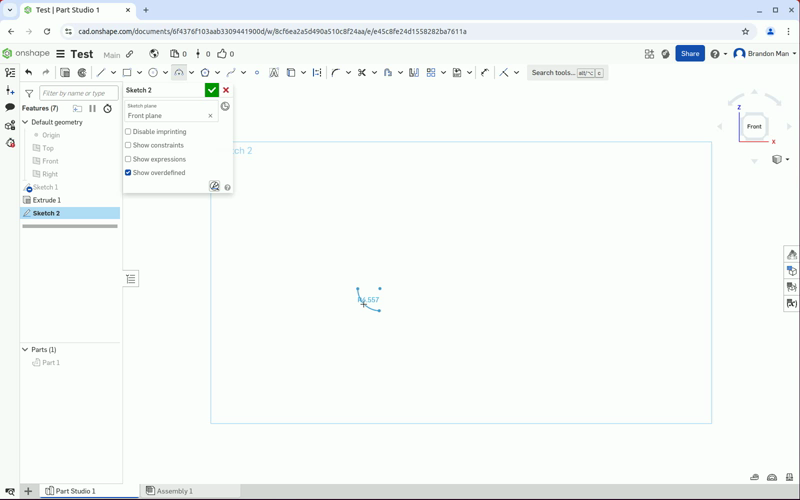
click(363, 303)
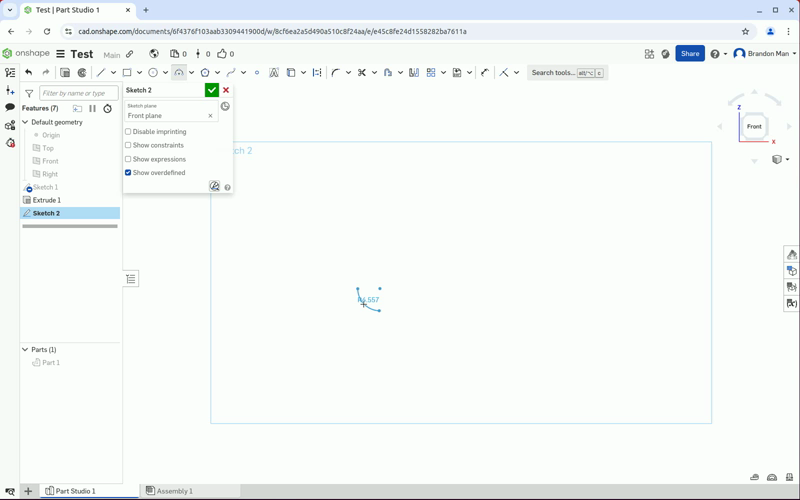
key_up(shift)
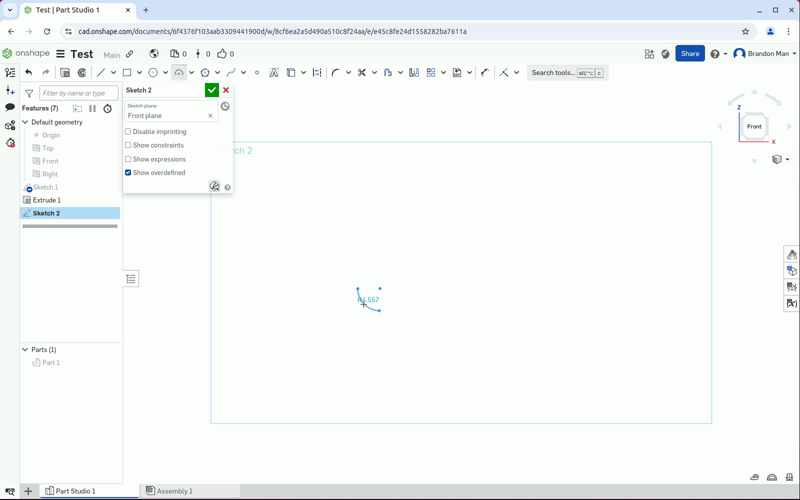
key(esc)
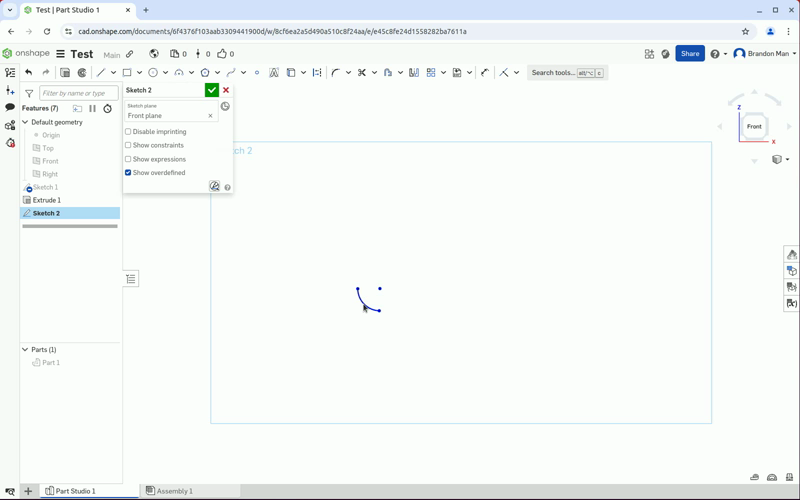
key(l)
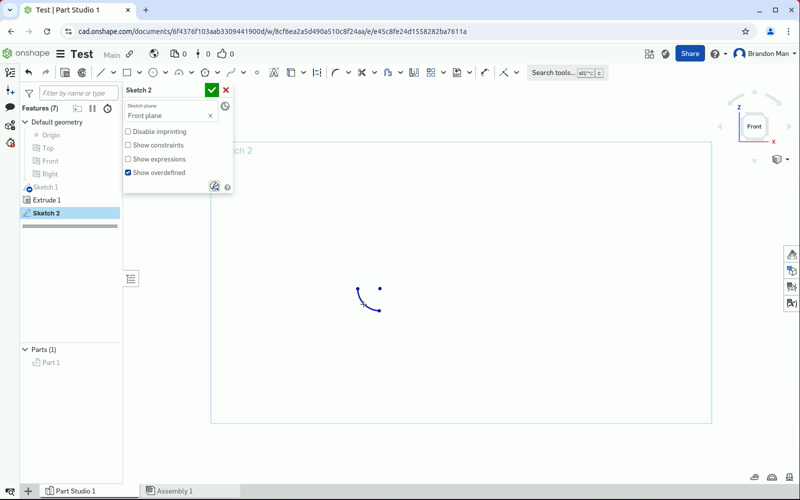
mouse_move(379, 310)
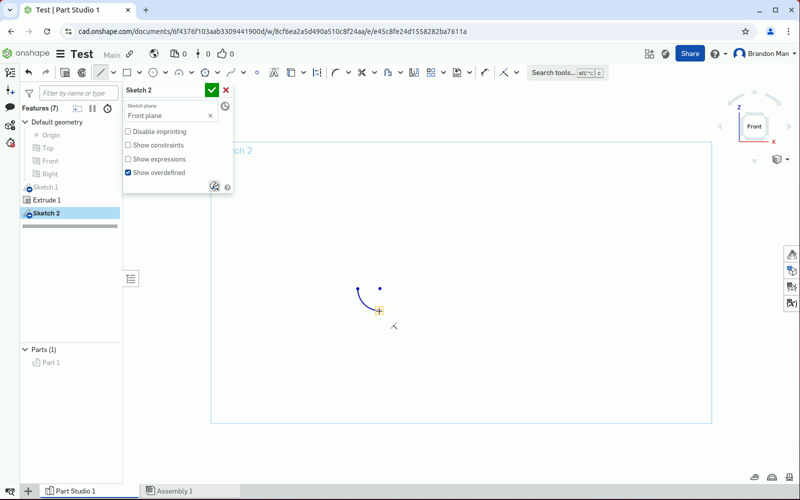
click(379, 310)
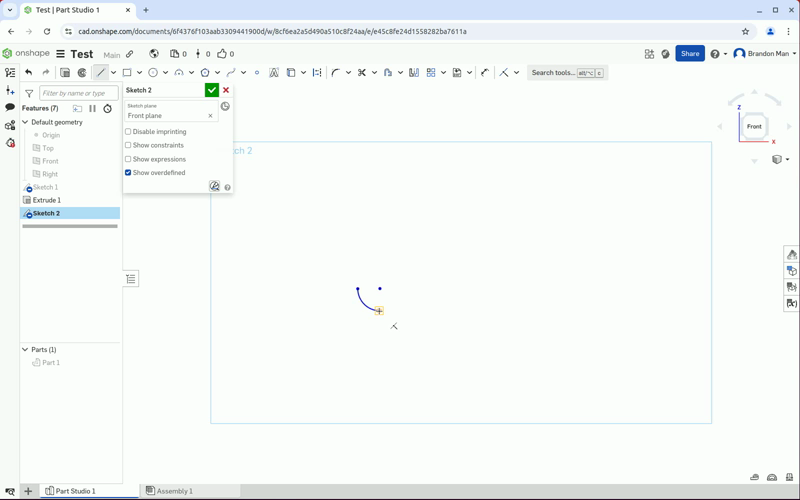
key_down(shift)
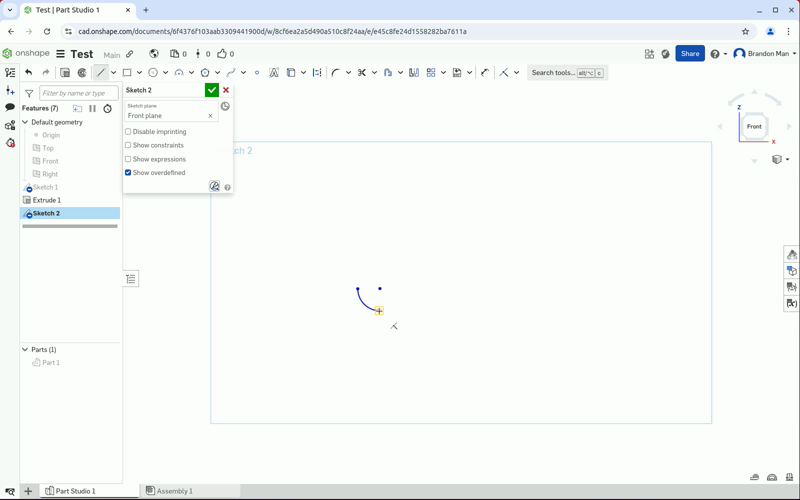
mouse_move(541, 310)
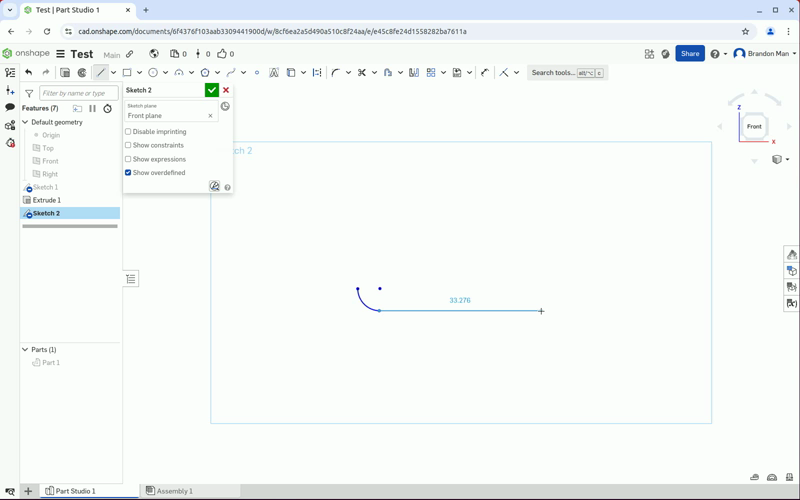
click(541, 310)
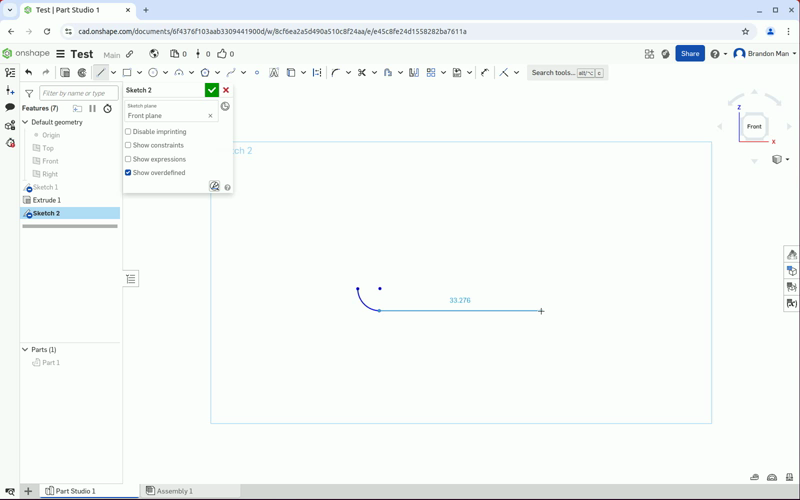
key_up(shift)
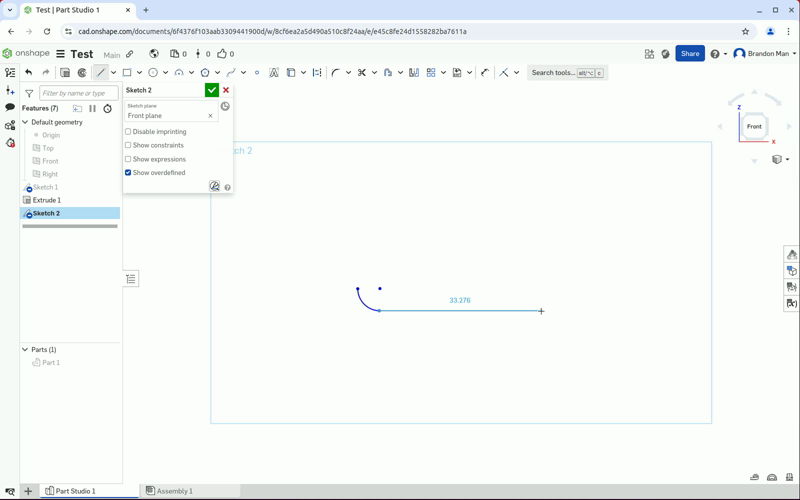
key(esc)
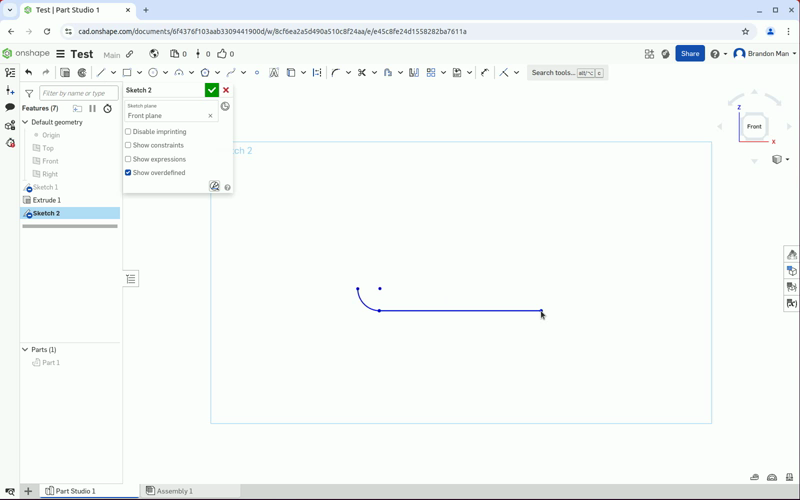
key(a)
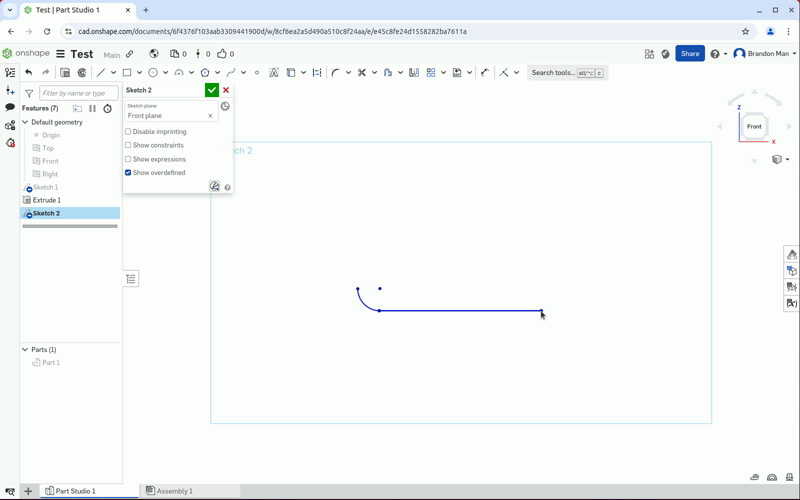
mouse_move(541, 310)
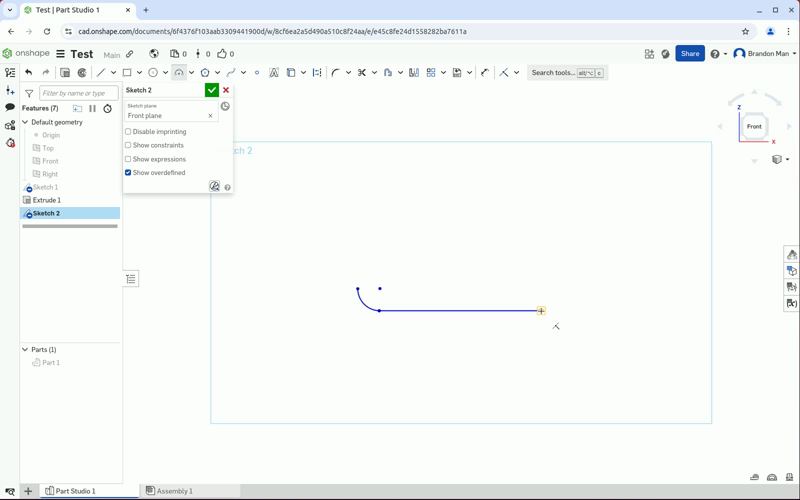
click(541, 310)
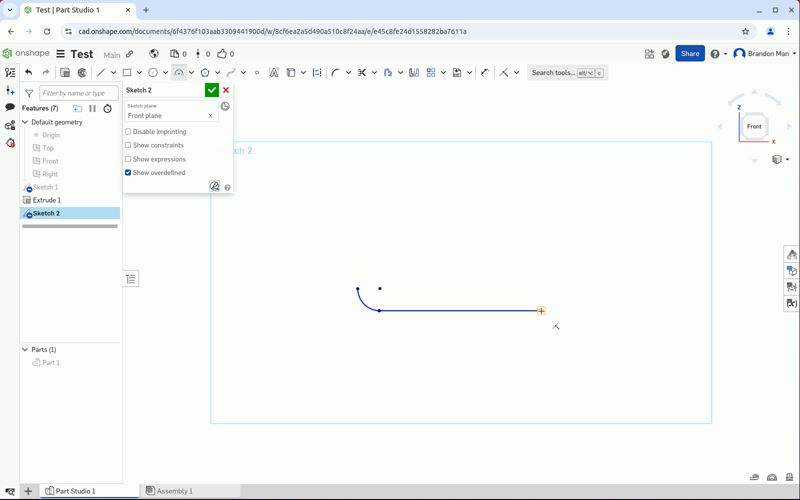
key_down(shift)
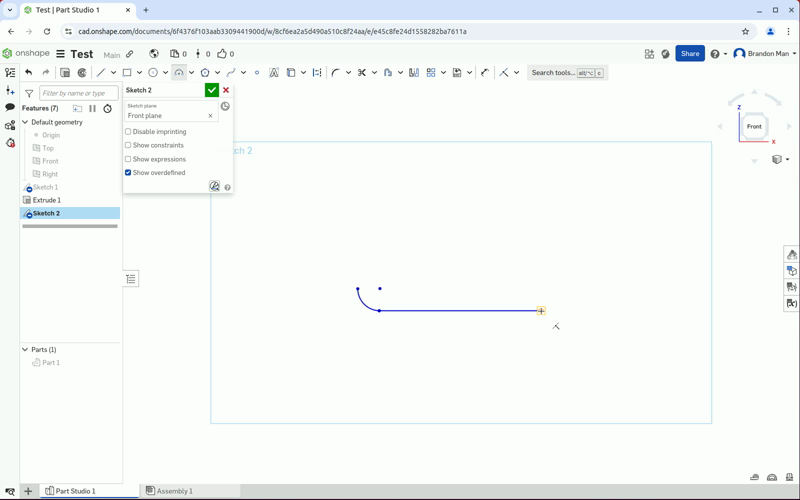
mouse_move(562, 288)
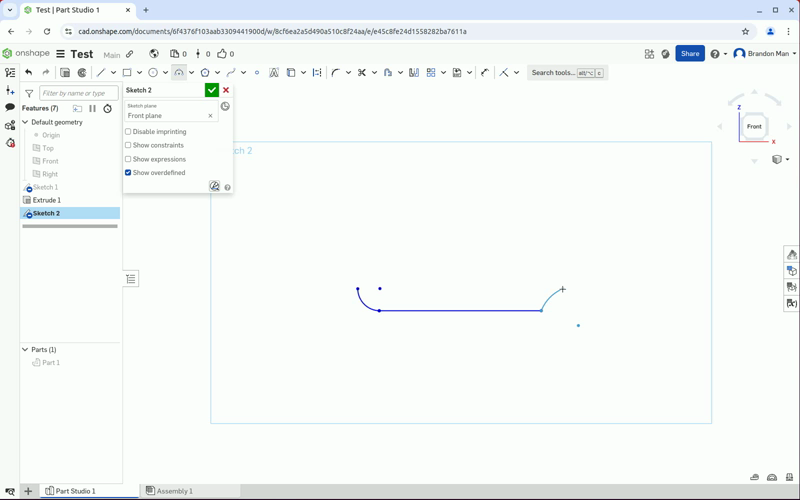
click(562, 288)
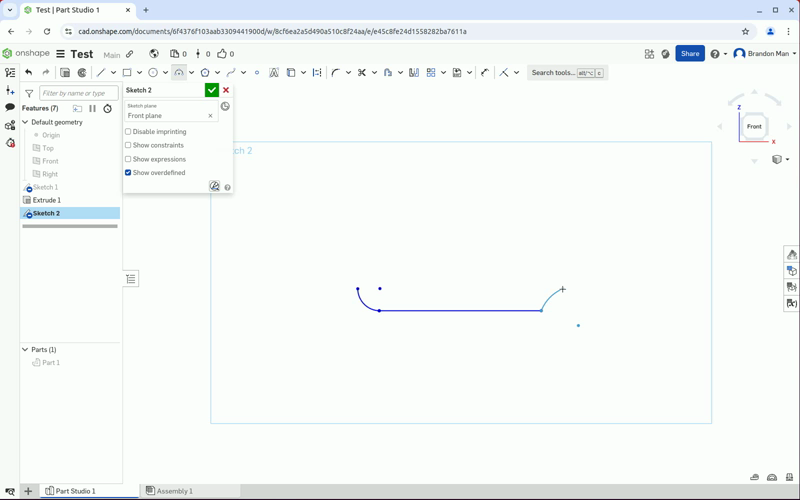
mouse_move(556, 303)
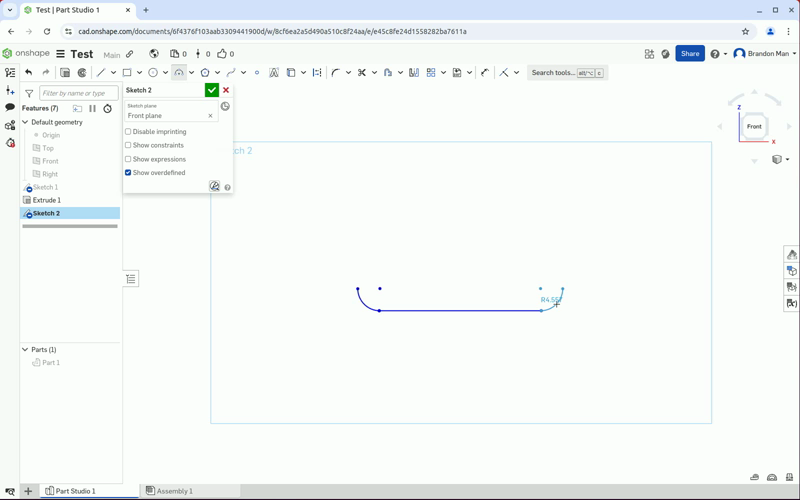
click(556, 303)
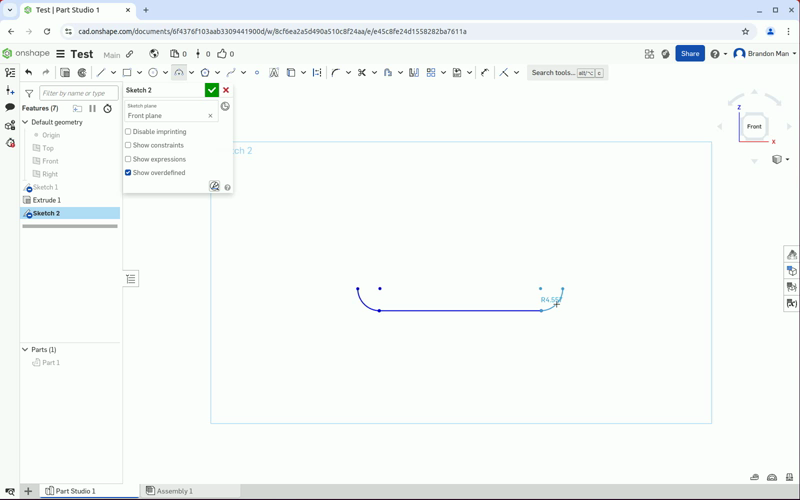
key_up(shift)
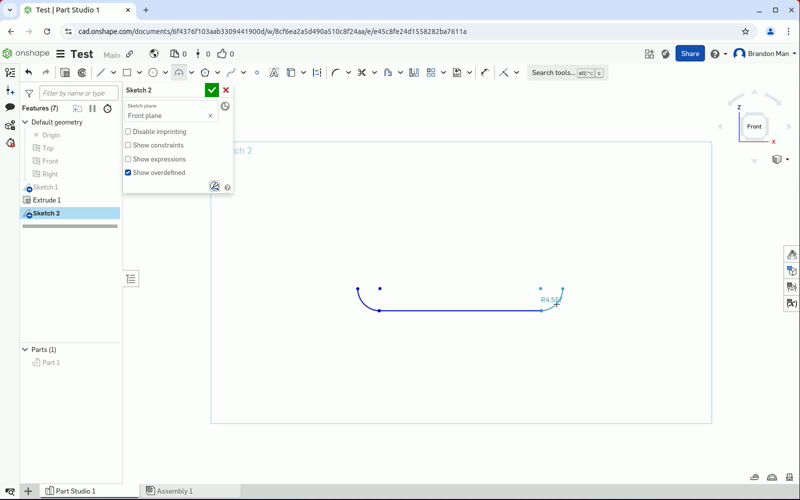
key(esc)
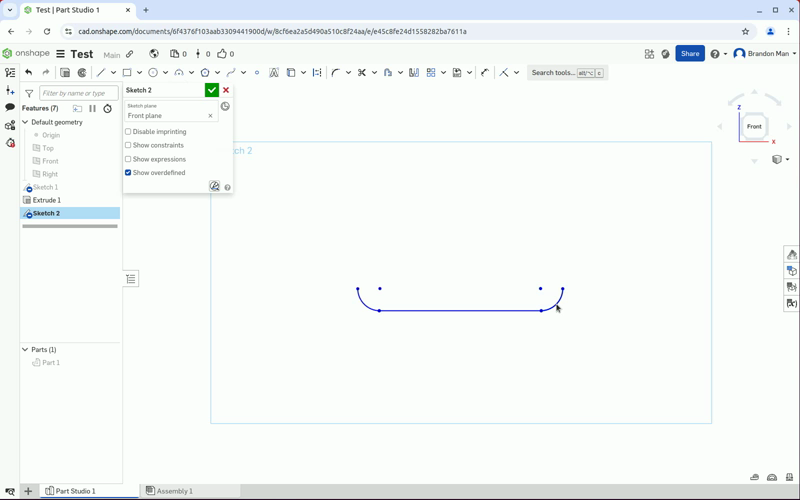
key(l)
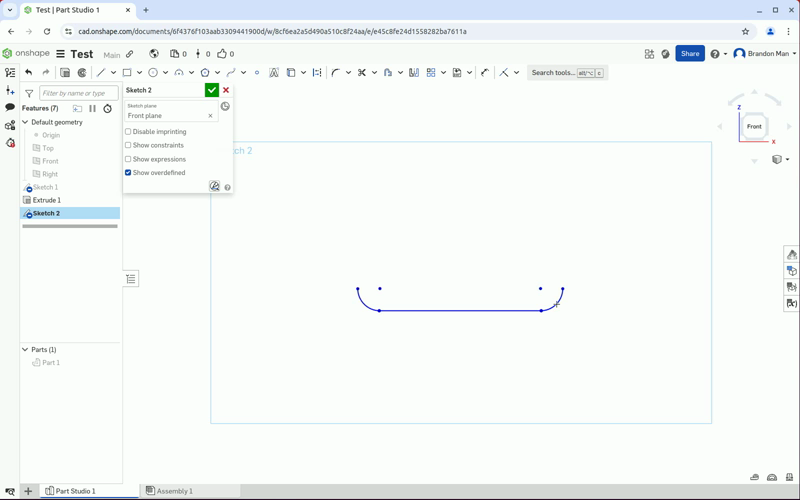
mouse_move(562, 288)
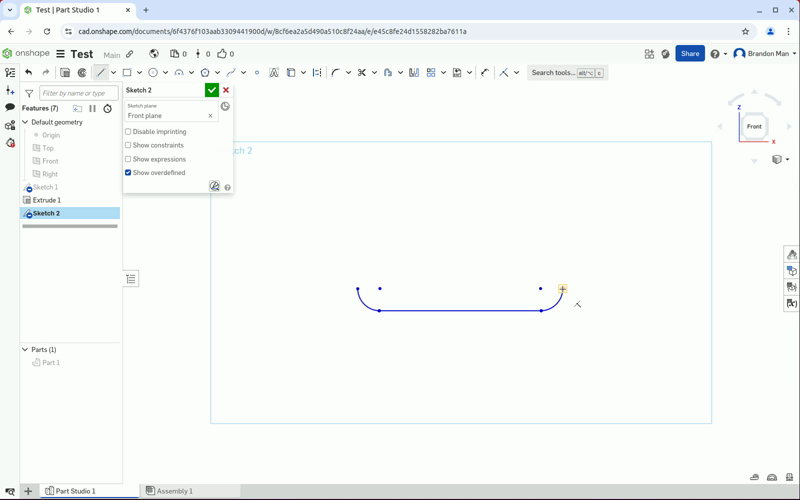
click(562, 288)
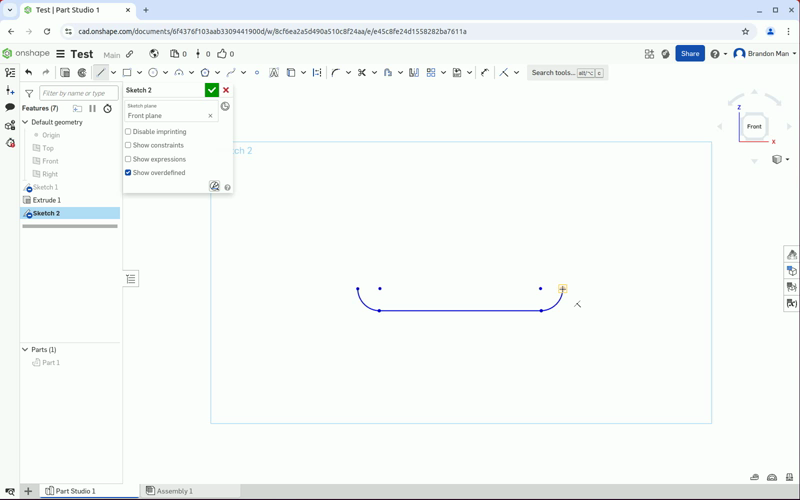
key_down(shift)
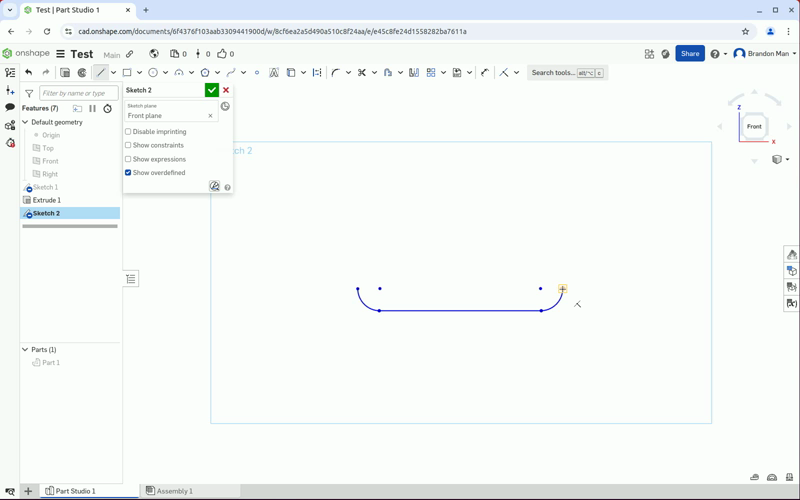
mouse_move(589, 288)
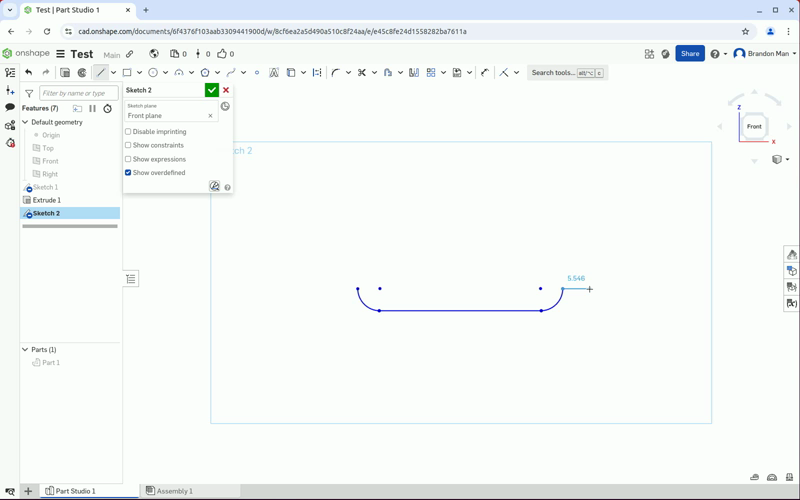
mouse_move(562, 254)
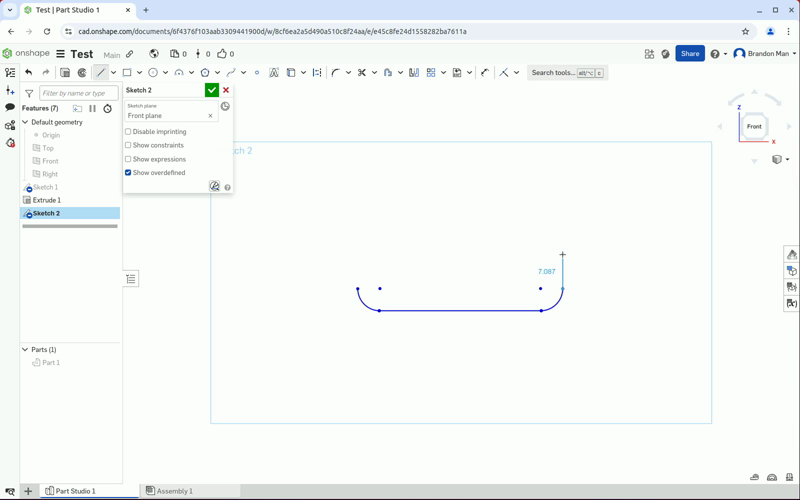
click(562, 254)
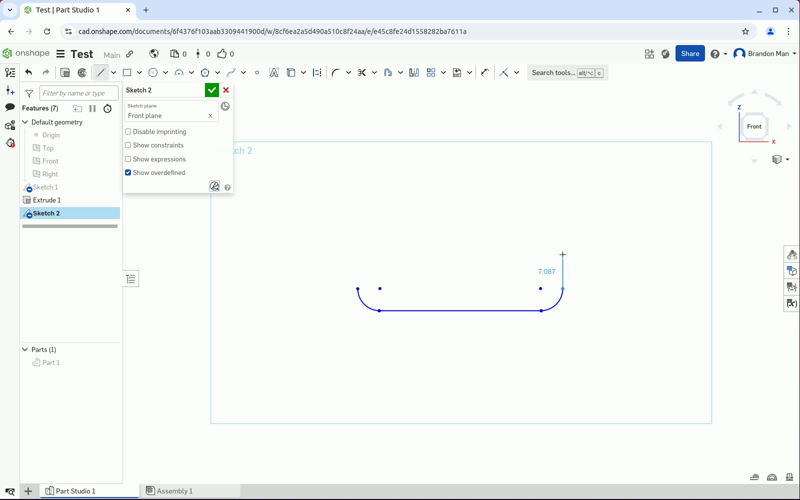
key_up(shift)
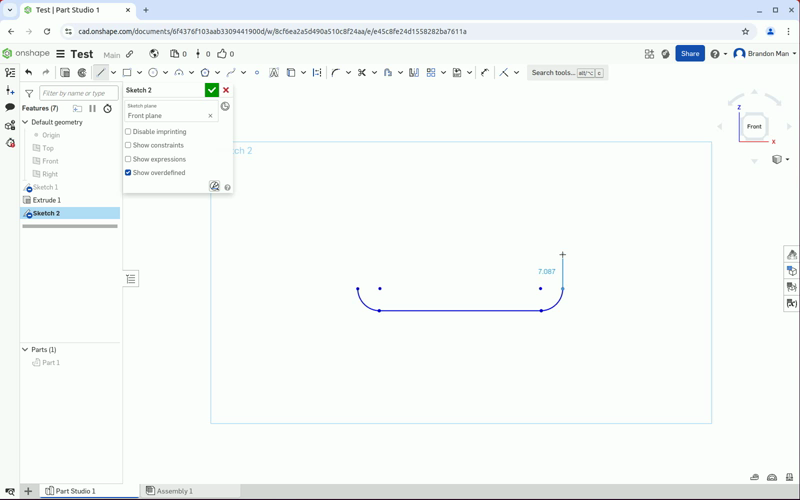
key_down(shift)
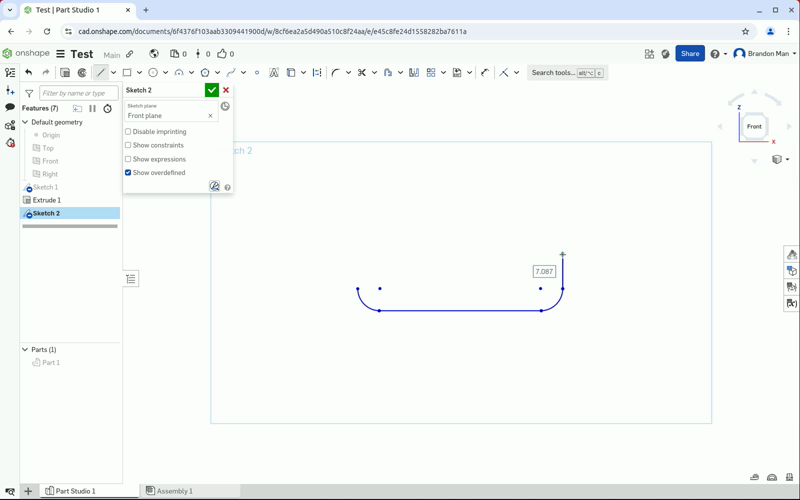
mouse_move(589, 254)
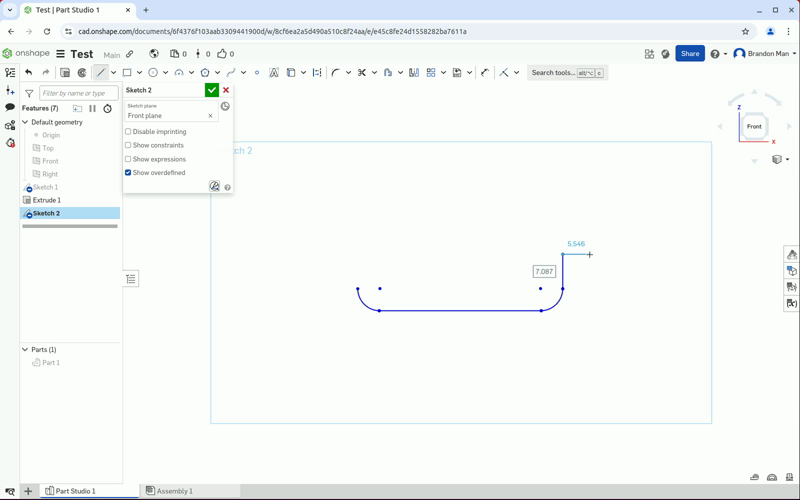
mouse_move(532, 254)
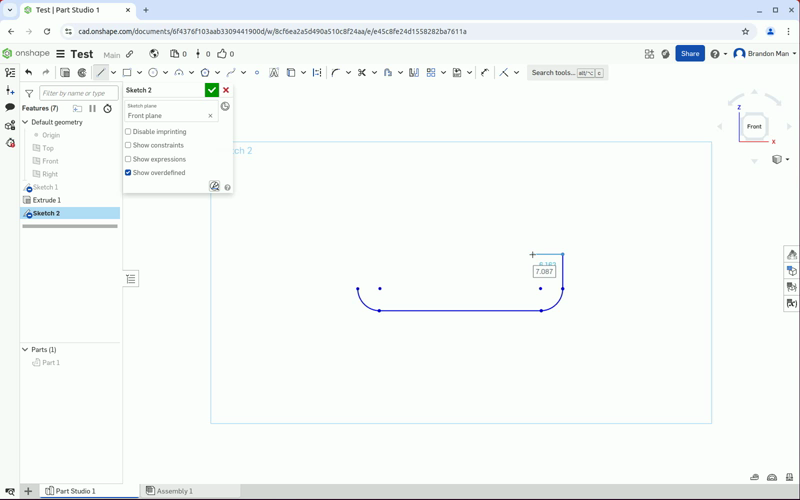
click(532, 254)
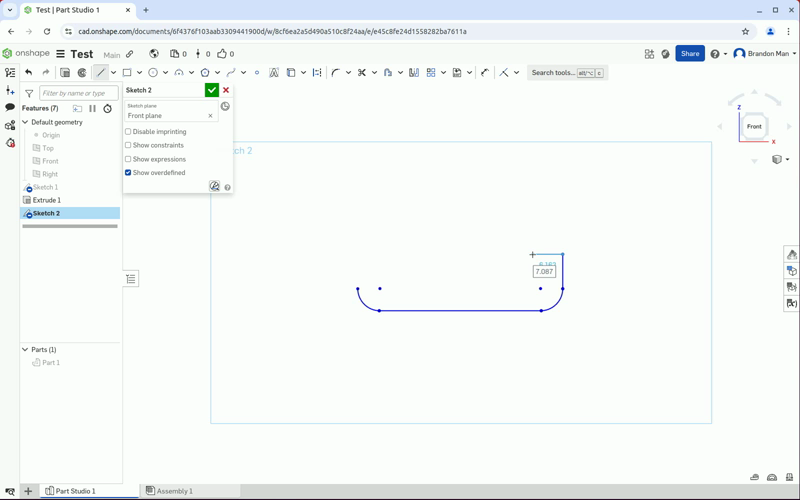
key_up(shift)
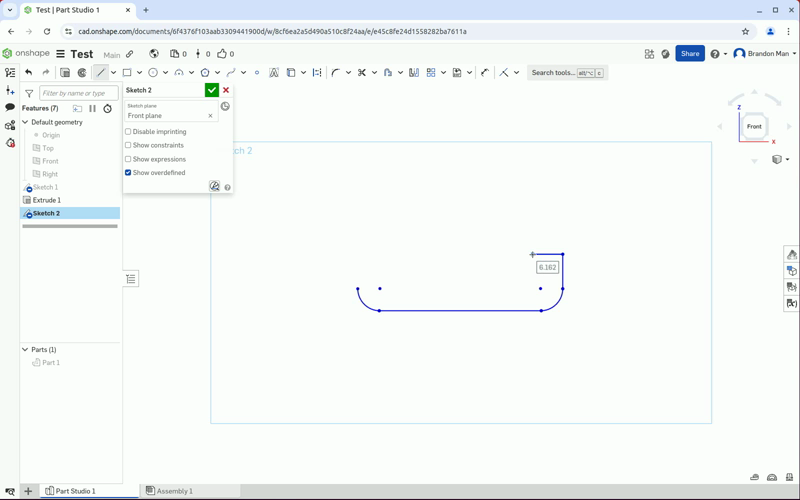
key_down(shift)
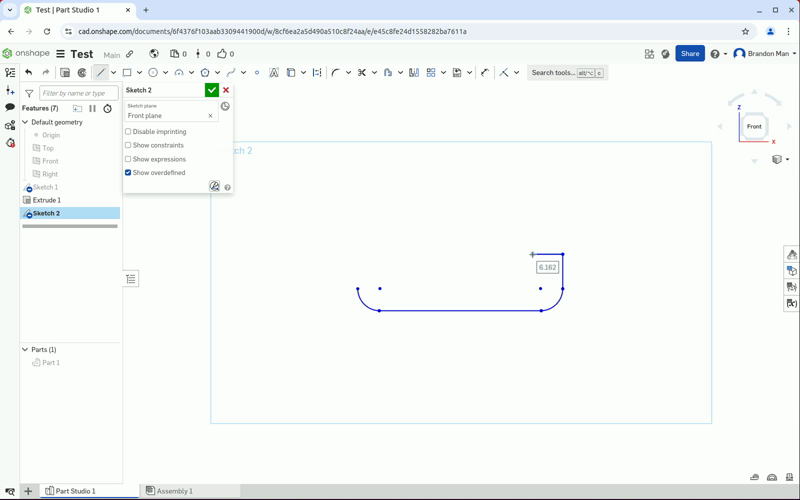
mouse_move(379, 254)
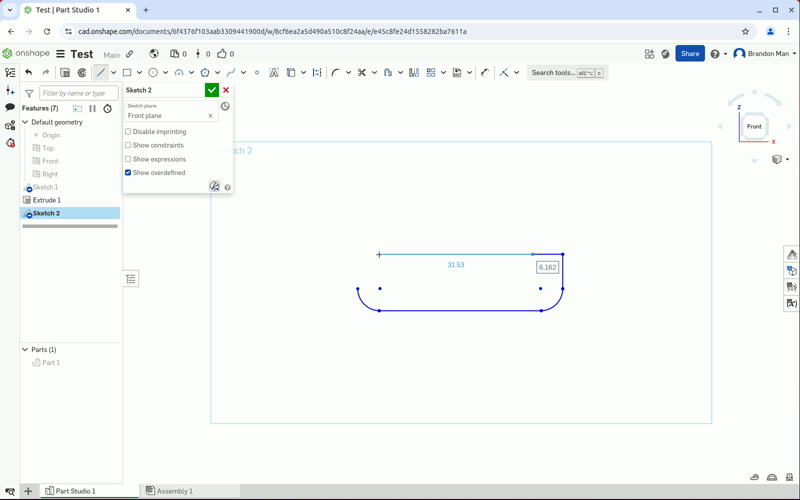
click(379, 254)
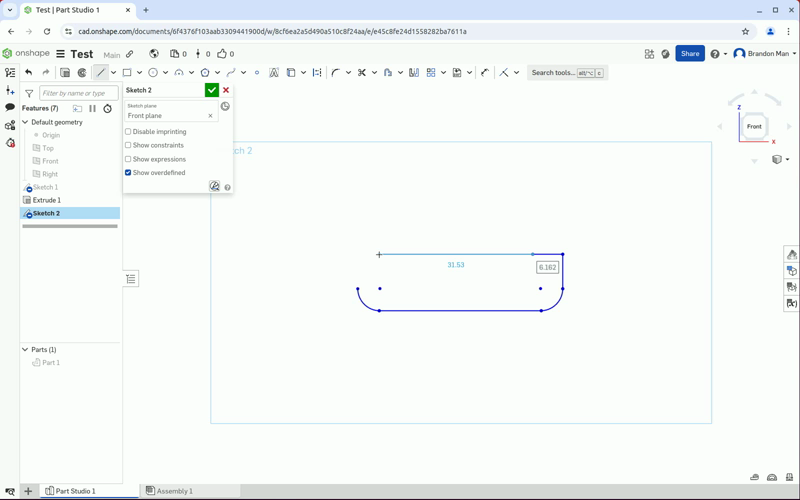
key_up(shift)
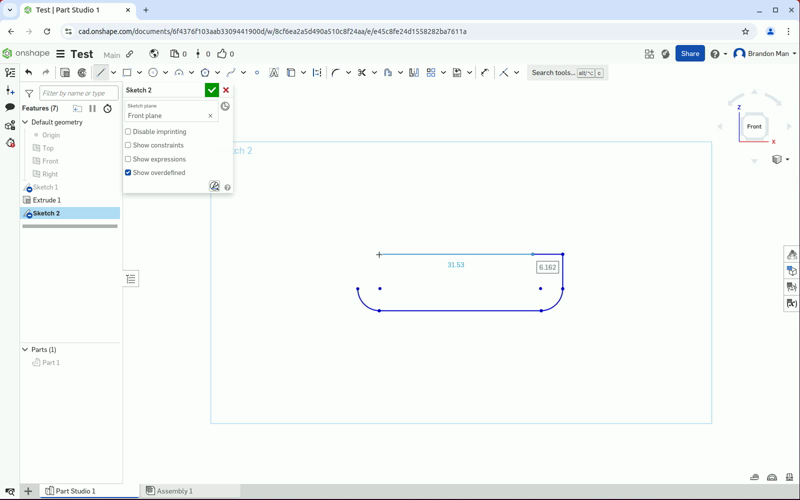
key(esc)
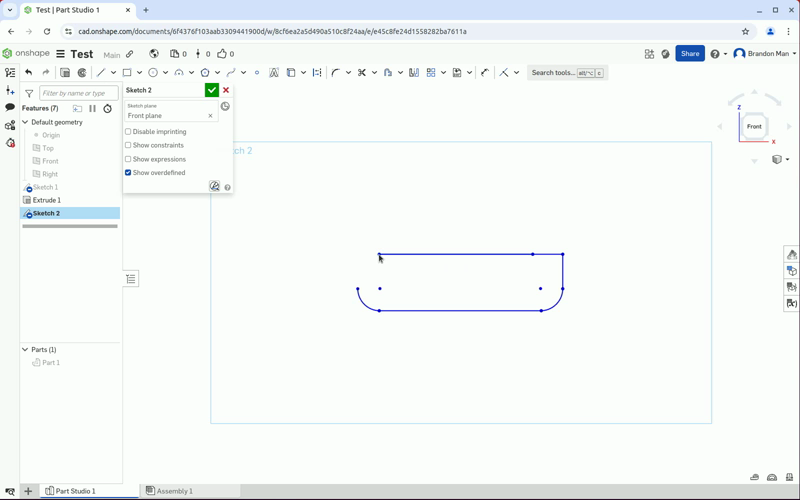
key(a)
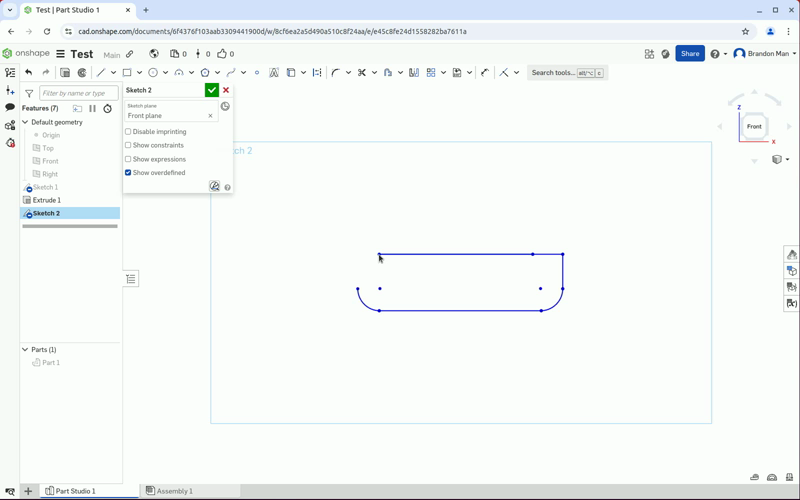
mouse_move(379, 254)
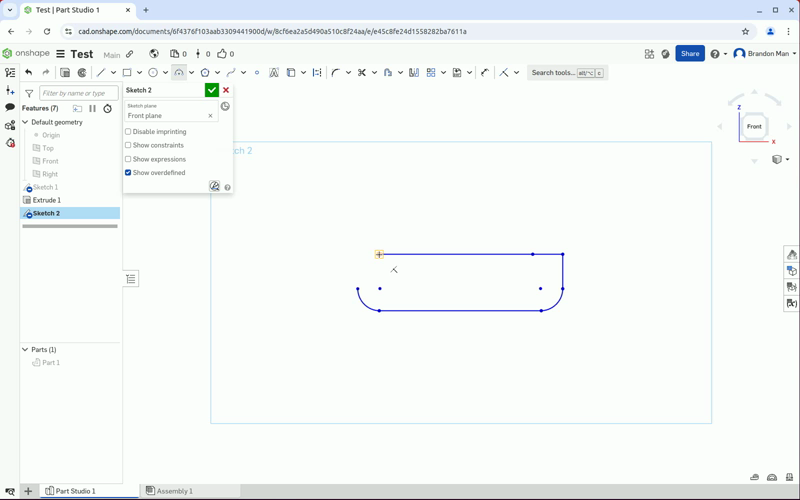
click(379, 254)
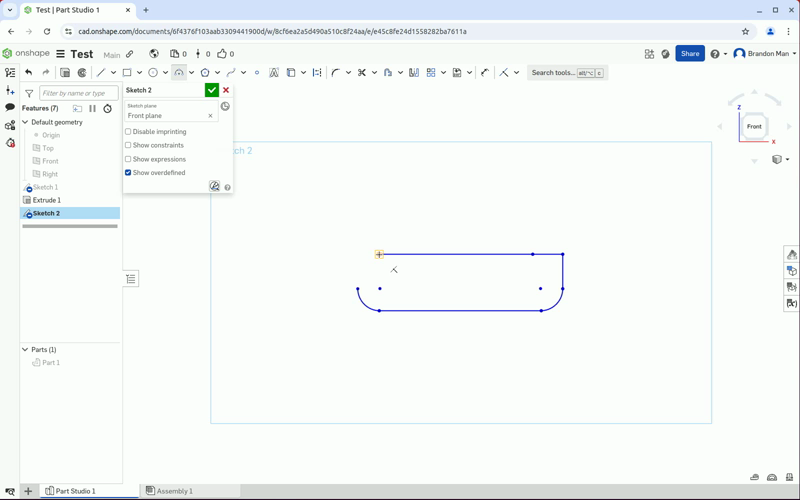
key_down(shift)
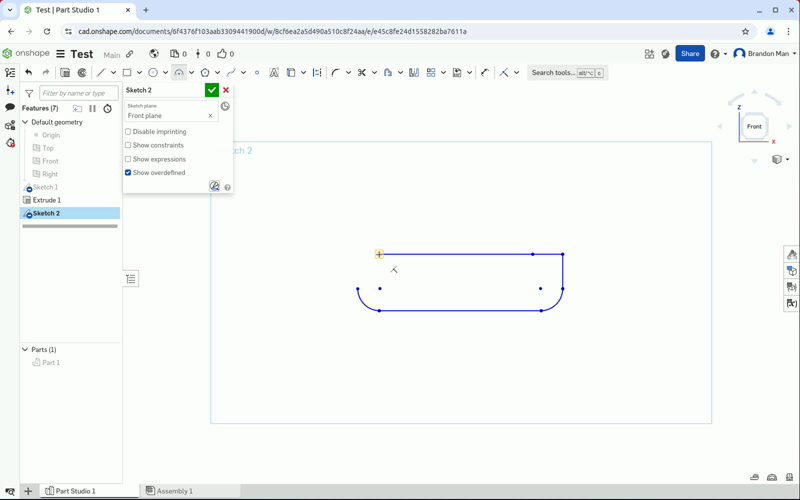
mouse_move(357, 275)
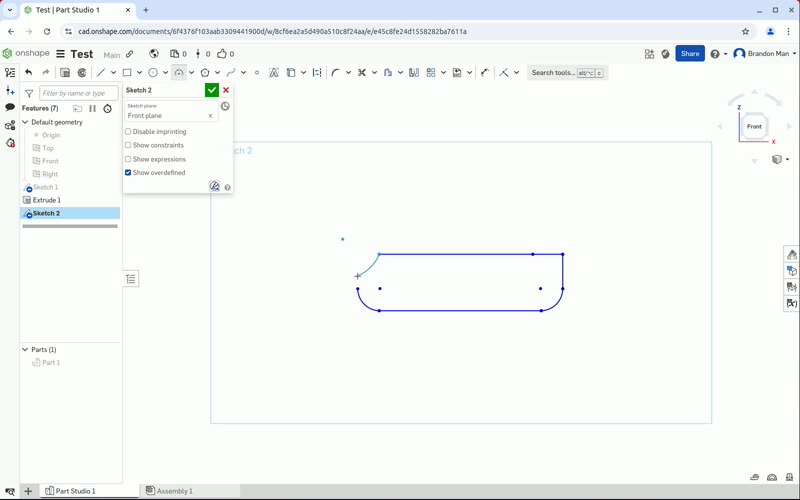
click(357, 275)
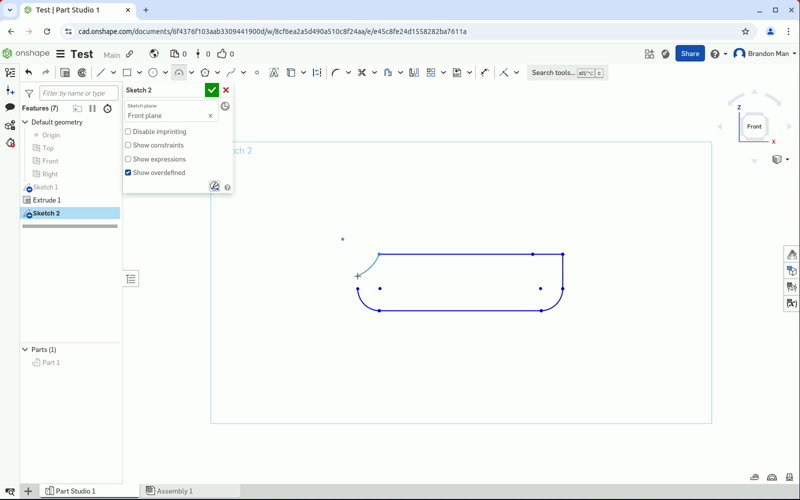
mouse_move(363, 260)
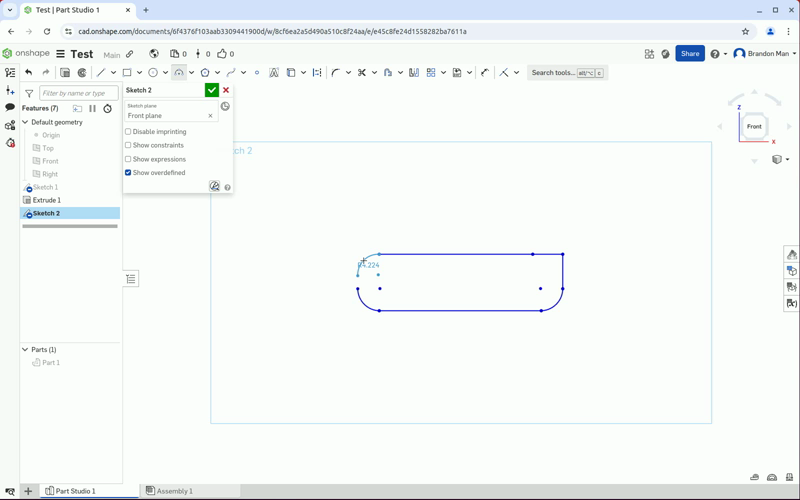
click(363, 260)
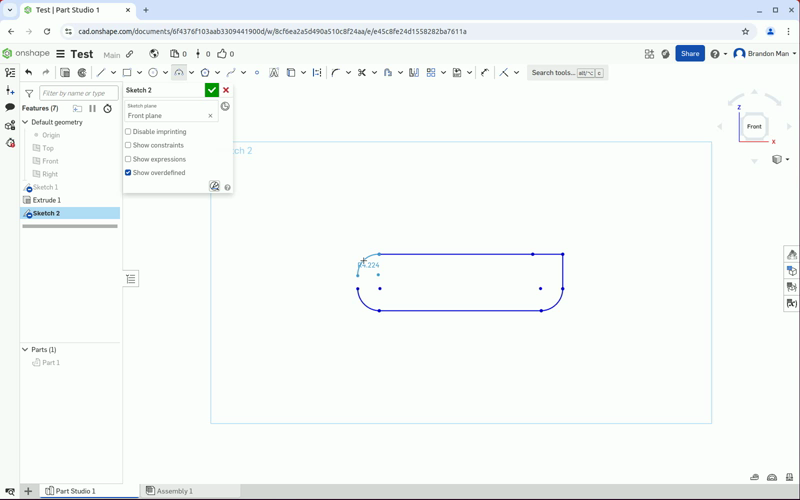
key_up(shift)
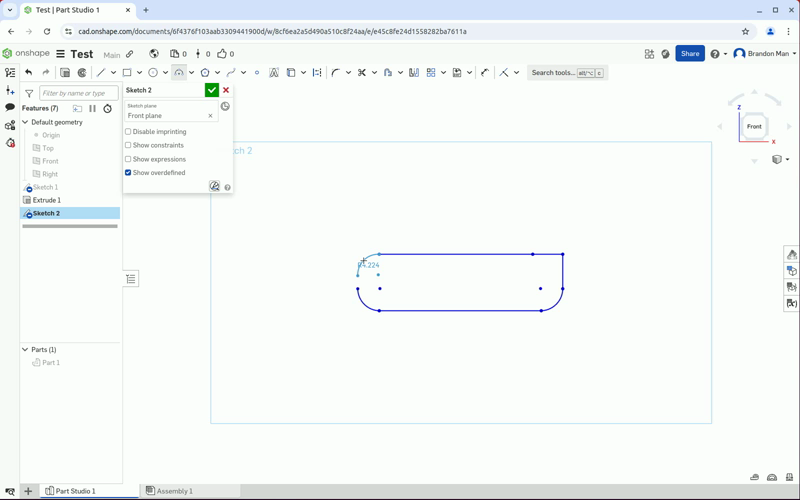
key(esc)
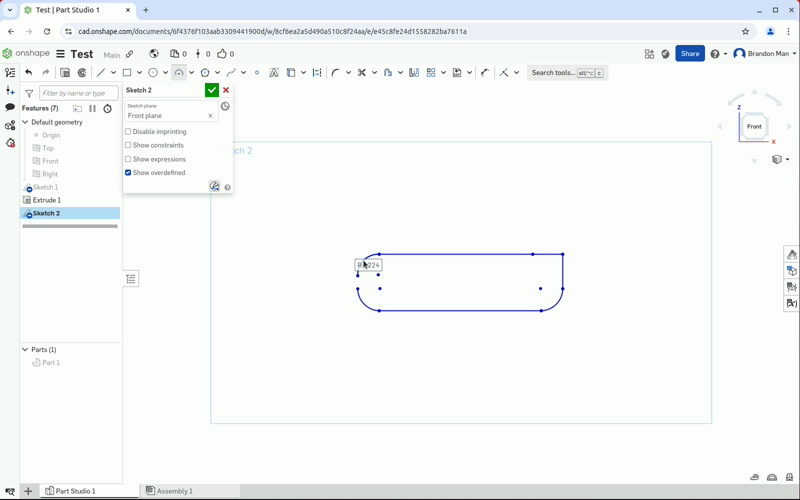
key(l)
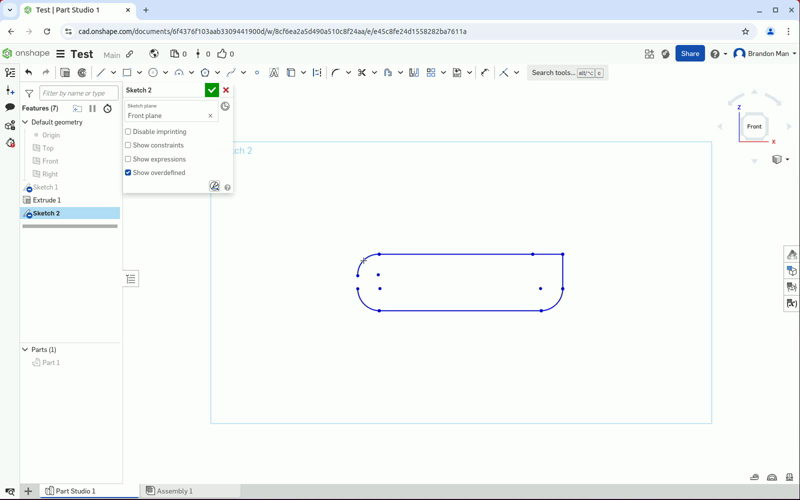
mouse_move(357, 275)
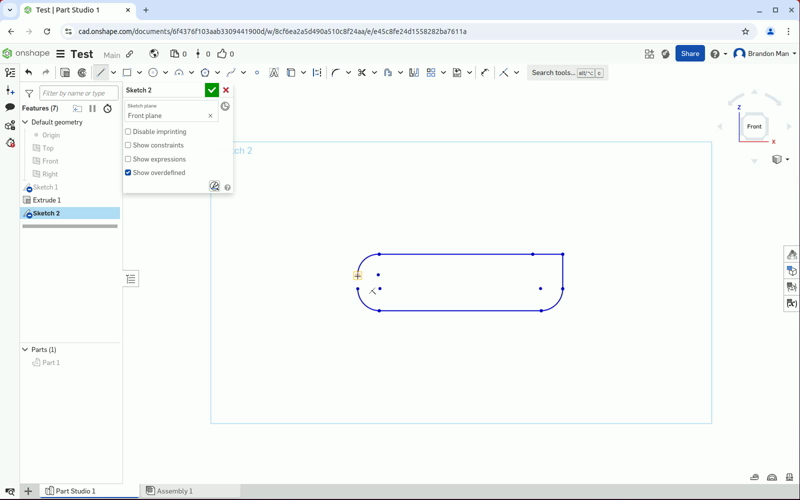
click(357, 275)
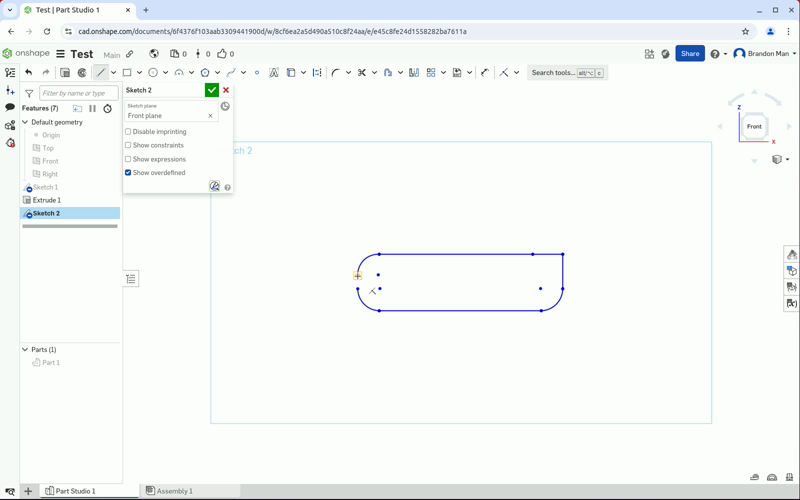
mouse_move(387, 275)
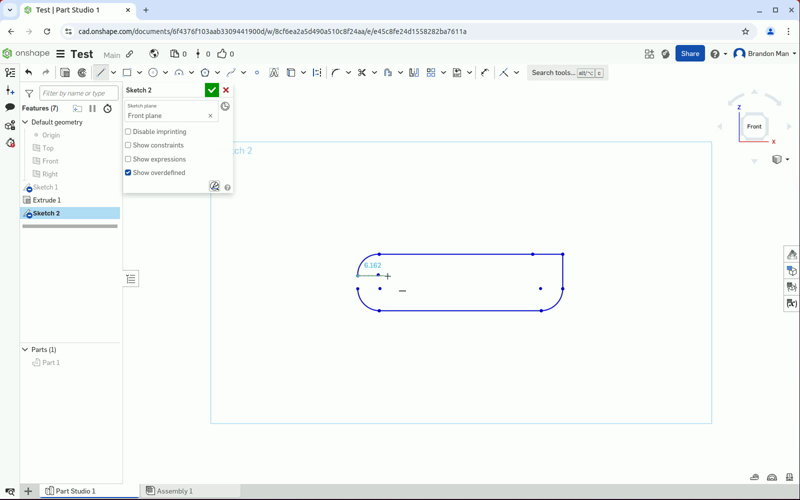
key_down(shift)
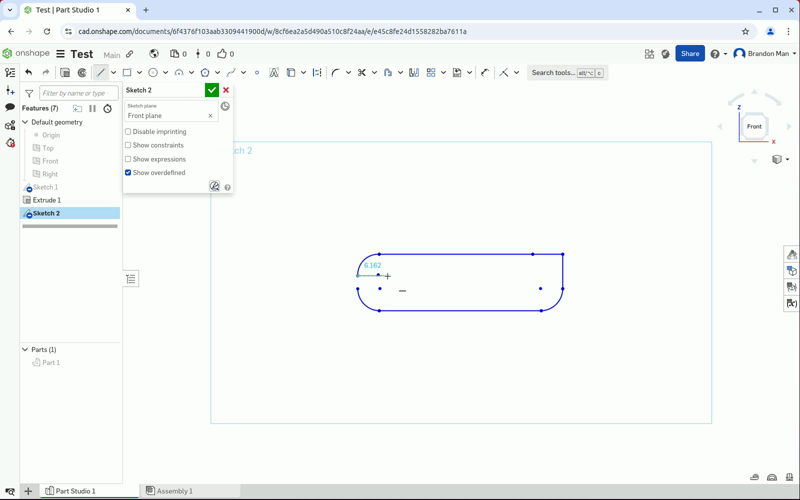
mouse_move(357, 288)
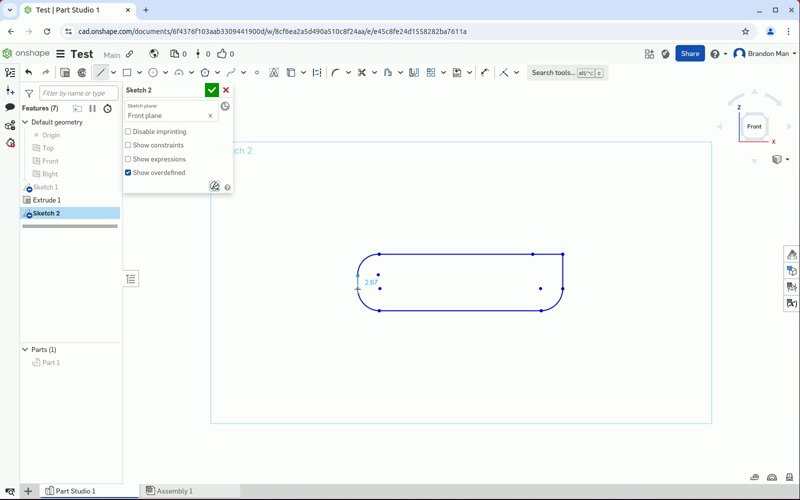
key_up(shift)
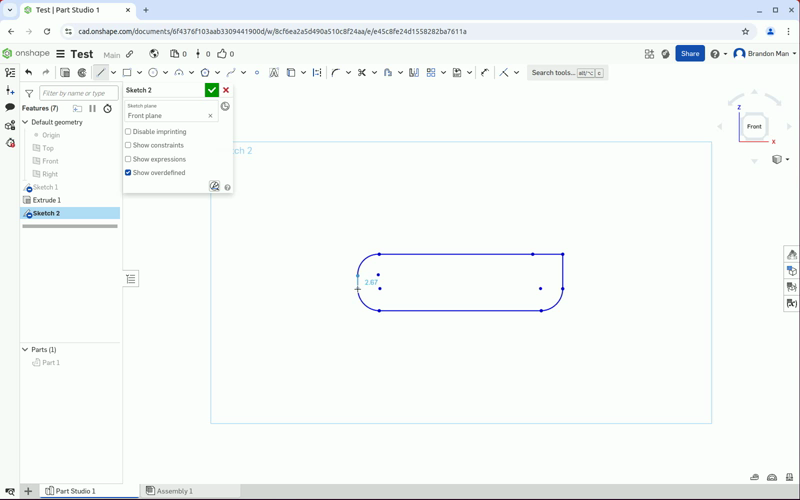
click(357, 288)
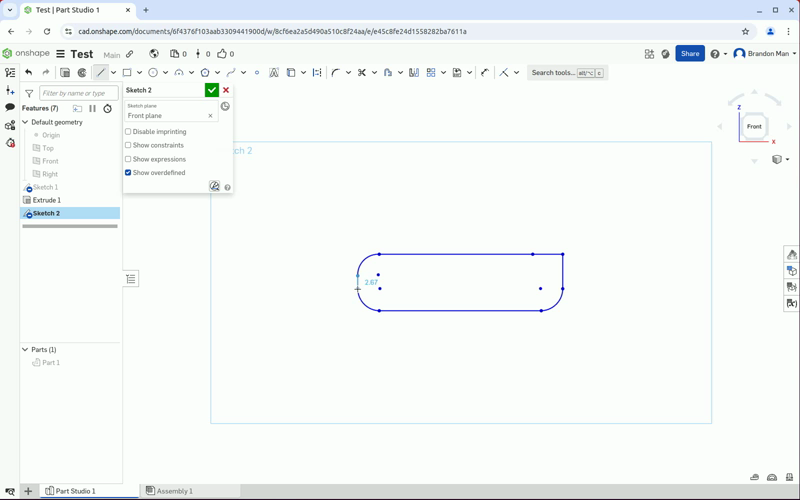
key(esc)
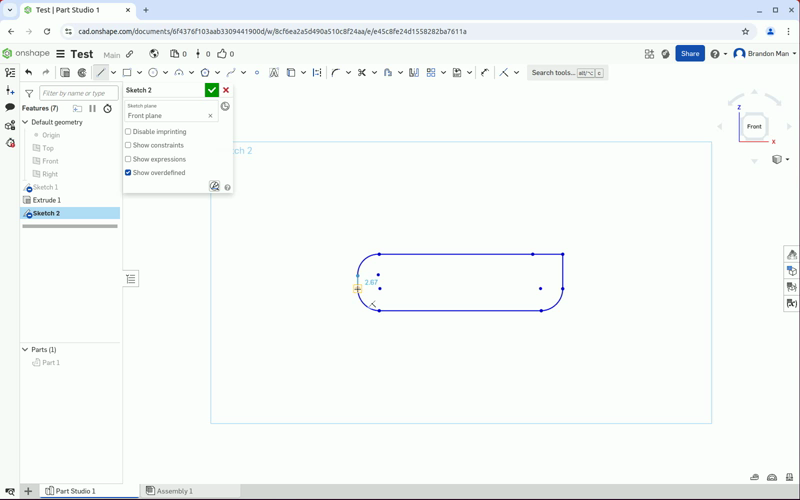
key(c)
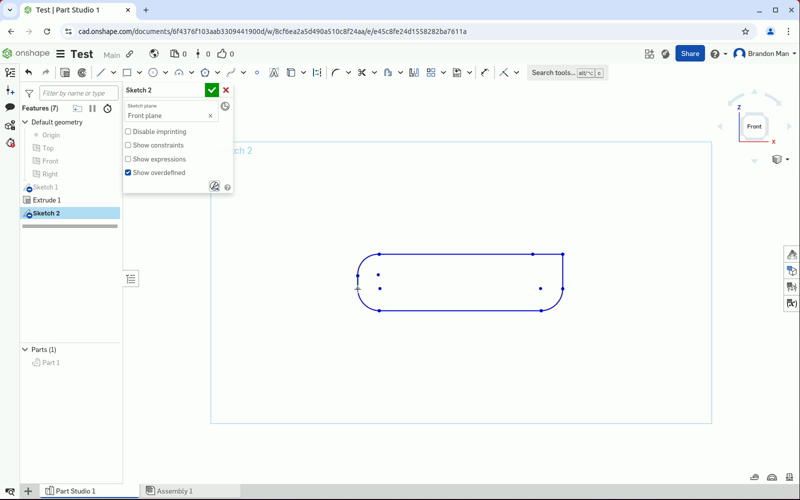
key_down(shift)
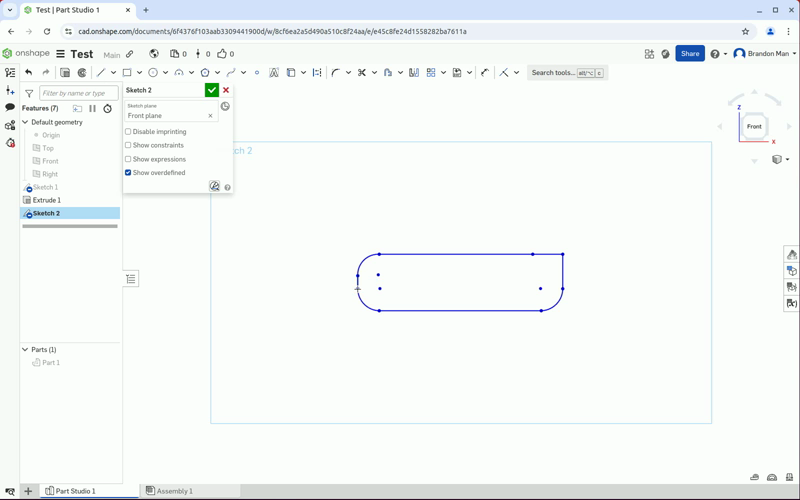
mouse_move(394, 282)
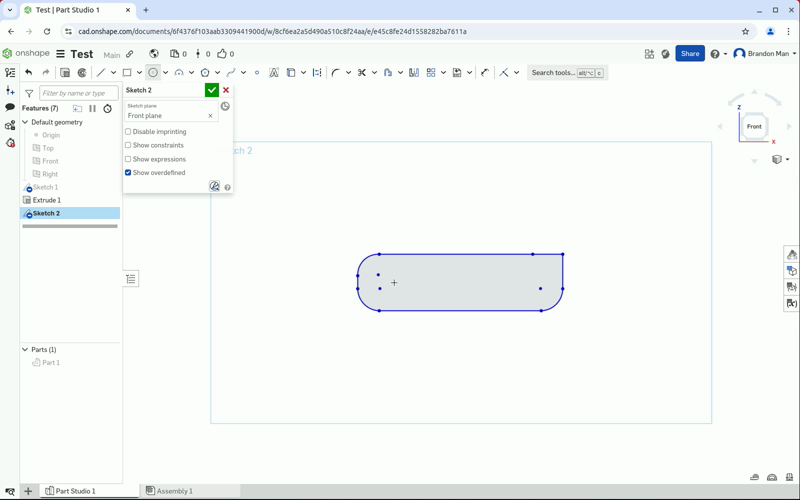
click(394, 282)
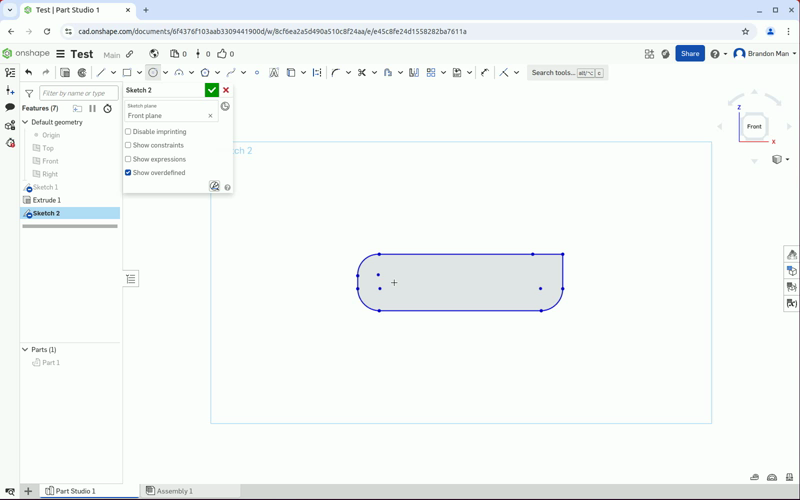
key_up(shift)
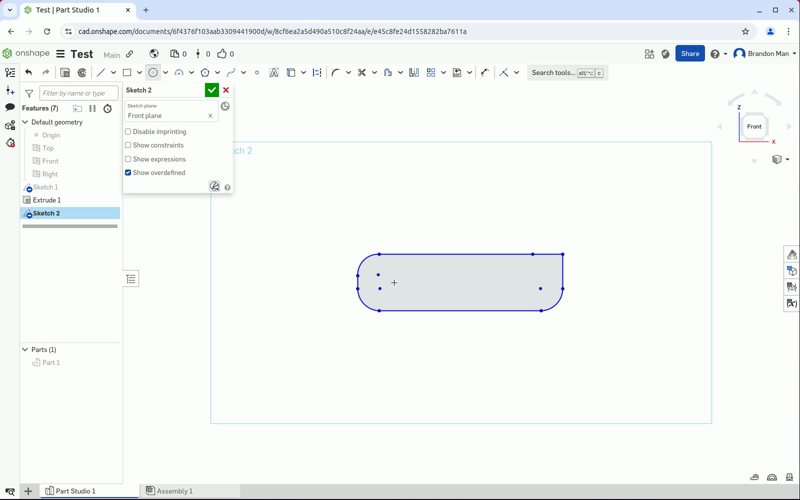
mouse_move(400, 282)
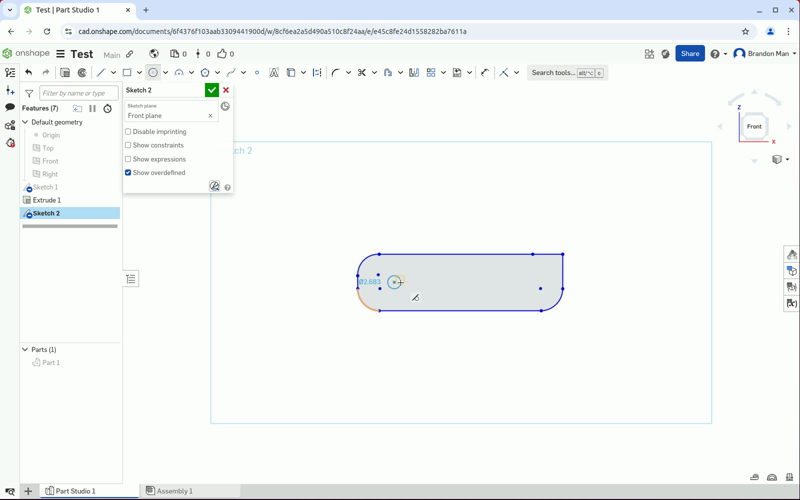
click(400, 282)
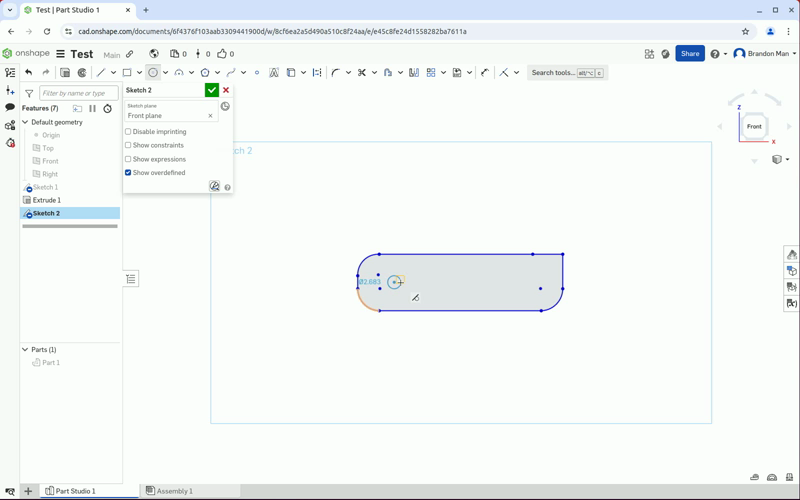
key(esc)
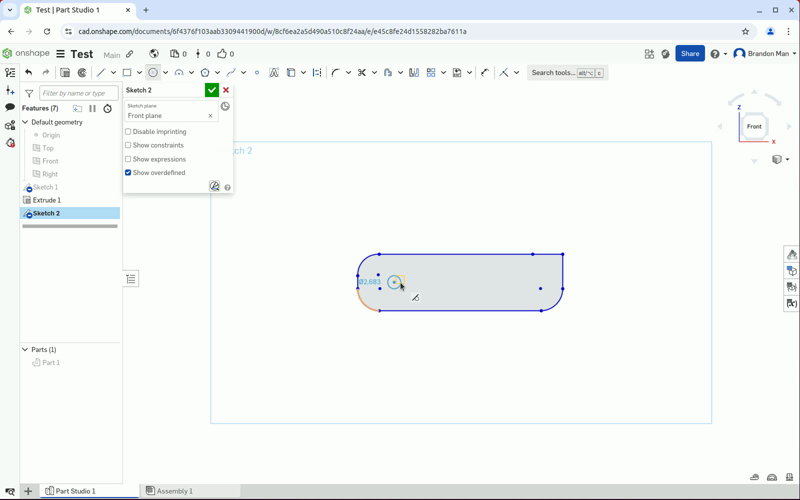
key(c)
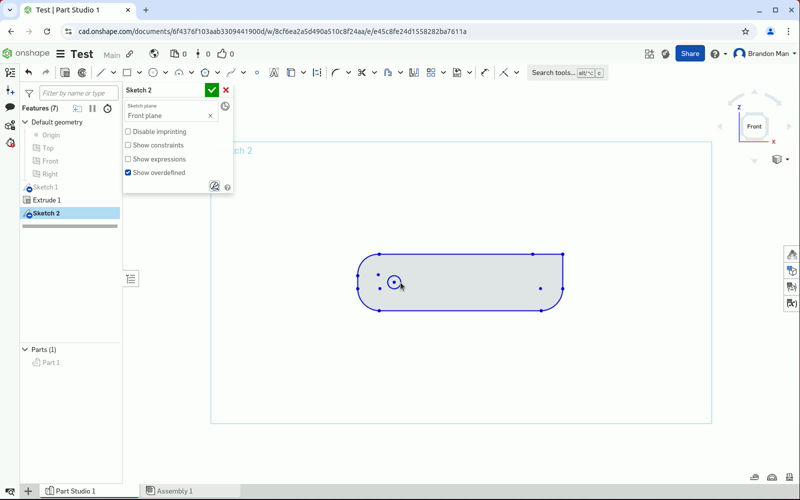
key_down(shift)
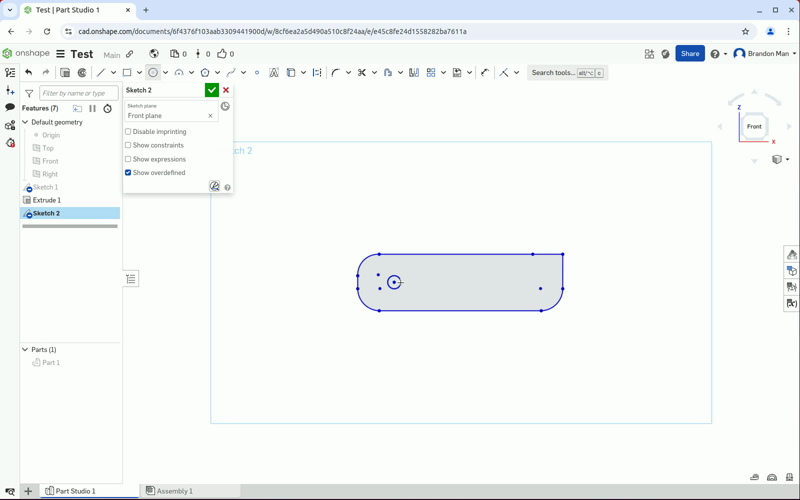
mouse_move(526, 282)
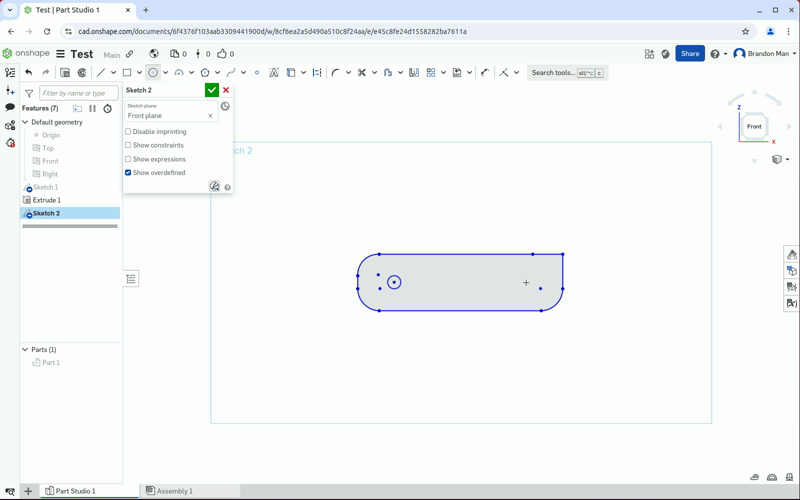
click(526, 282)
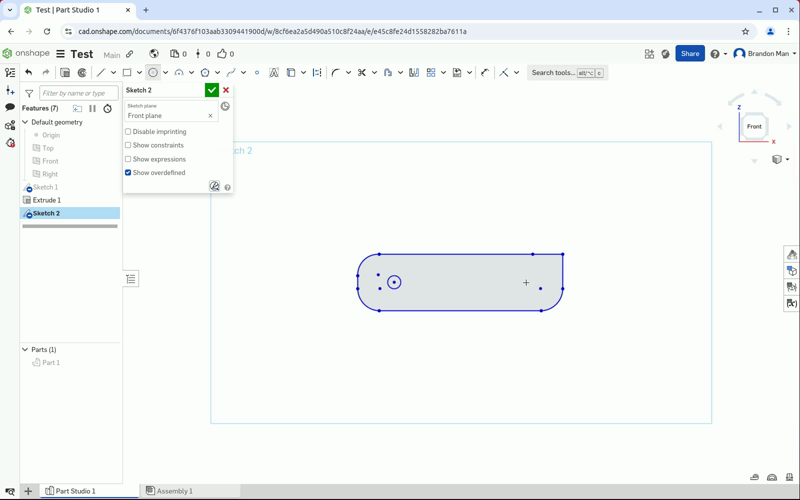
key_up(shift)
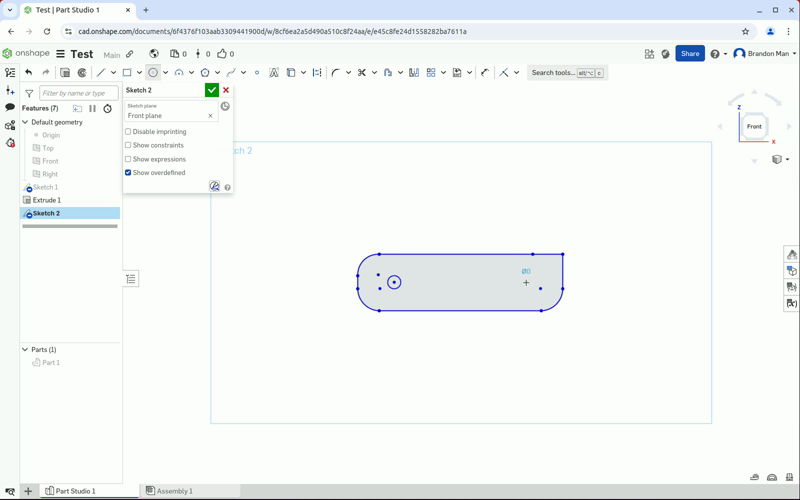
mouse_move(532, 282)
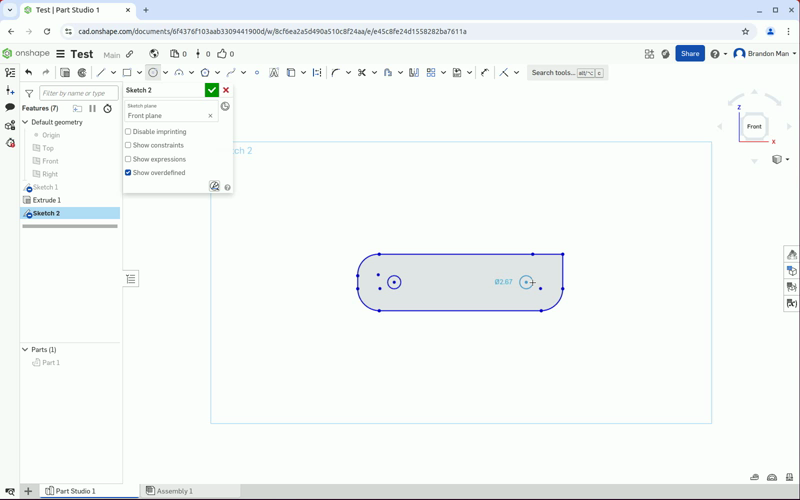
click(532, 282)
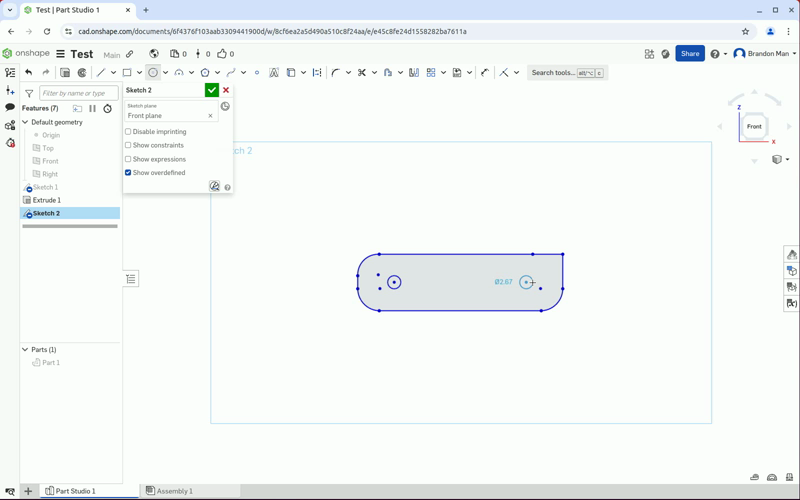
key(esc)
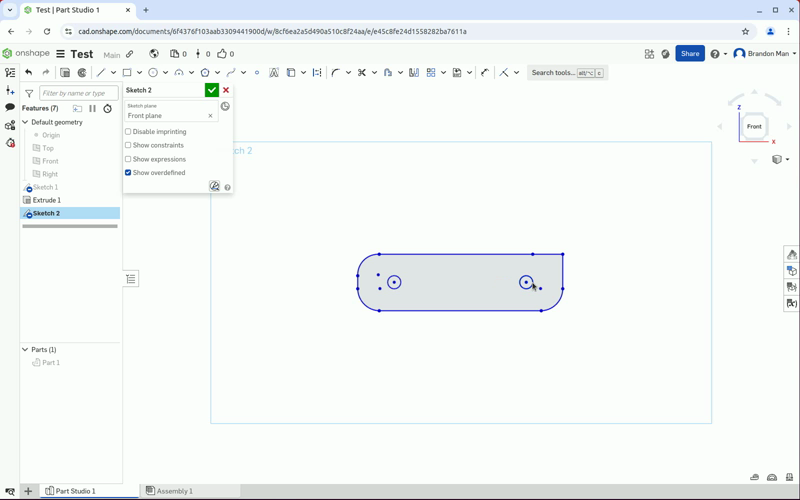
mouse_move(415, 280)
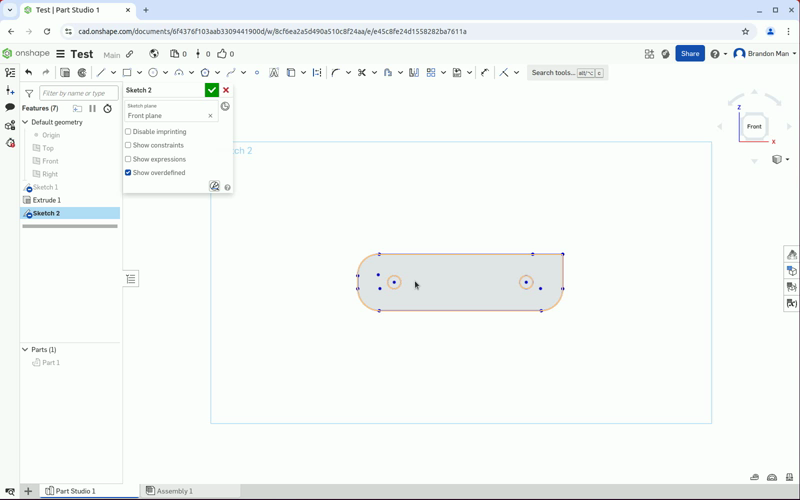
click(415, 280)
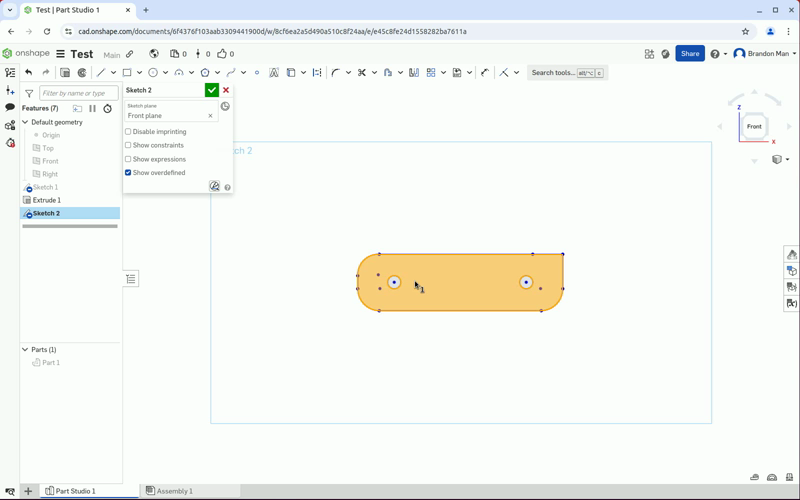
mouse_move(73, 352)
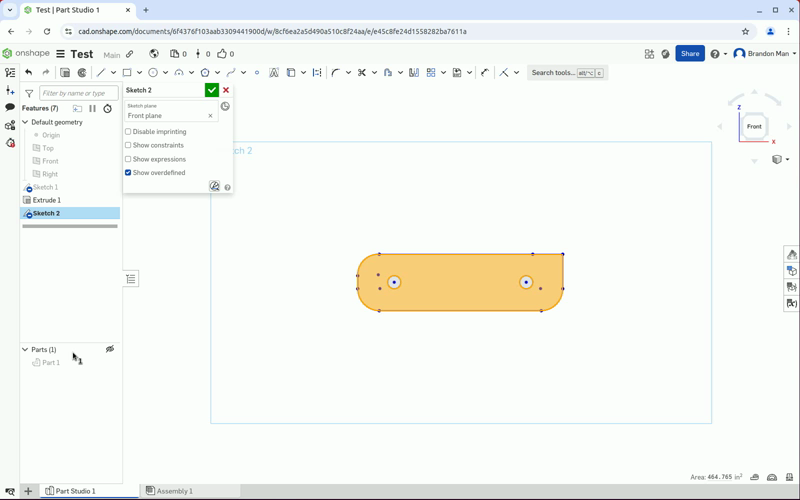
key(shift+y)
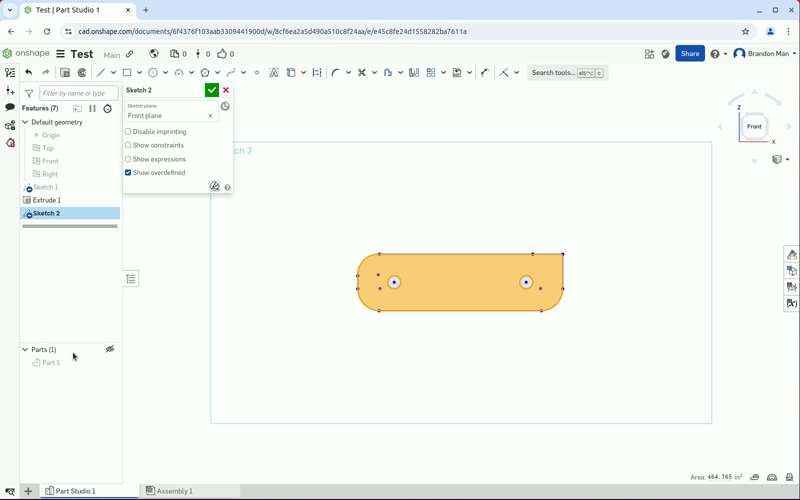
key(shift+e)
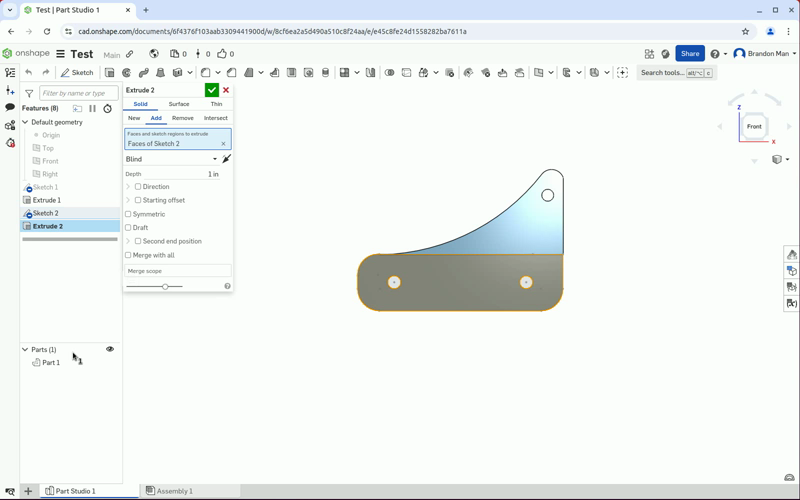
mouse_move(143, 106)
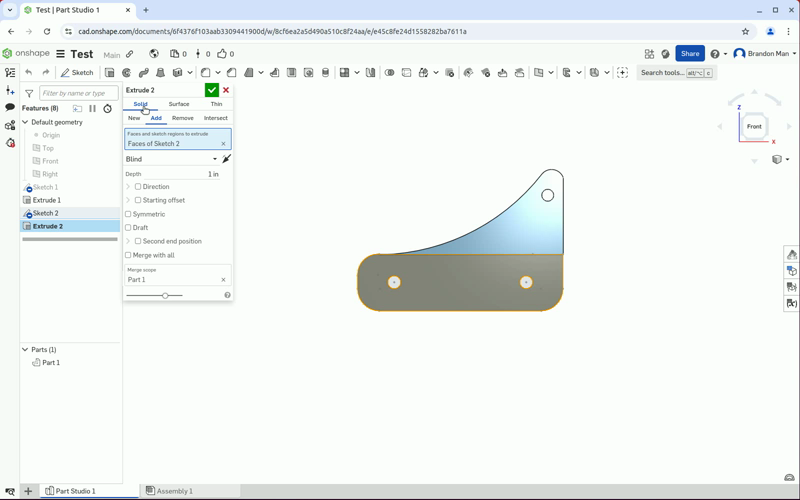
click(143, 106)
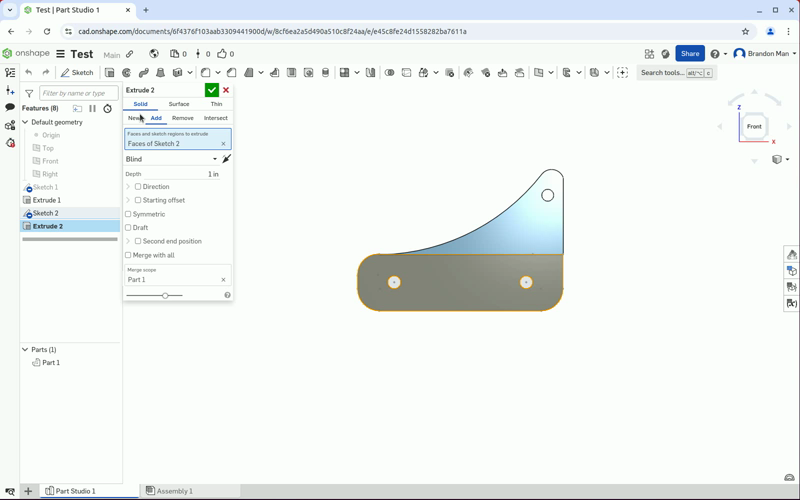
mouse_move(137, 120)
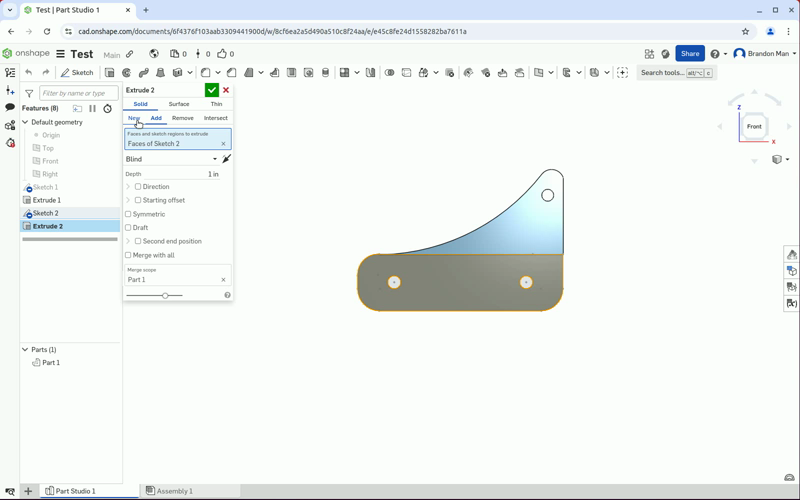
click(137, 120)
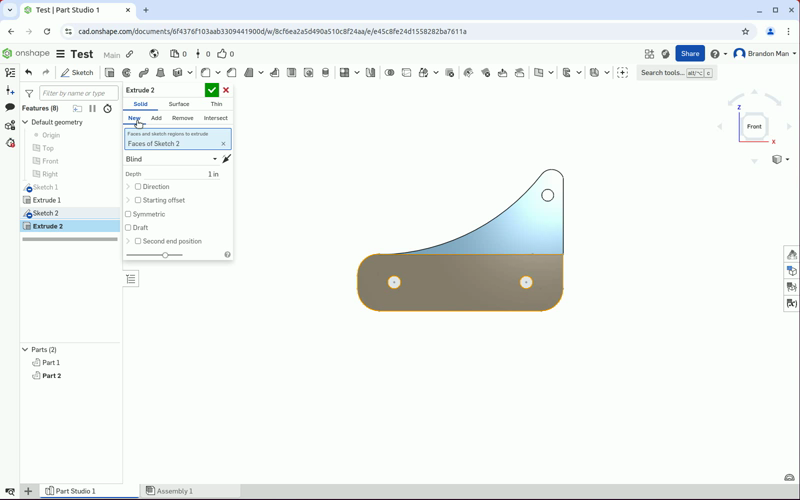
key(tab, 4)
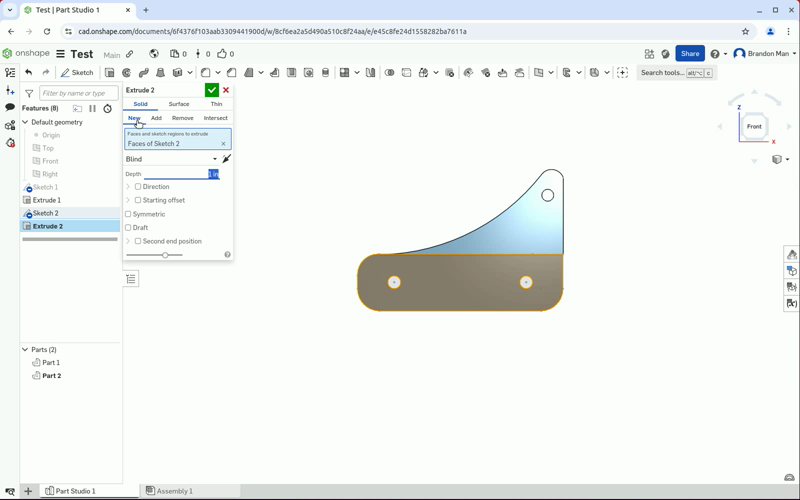
text(1.444)
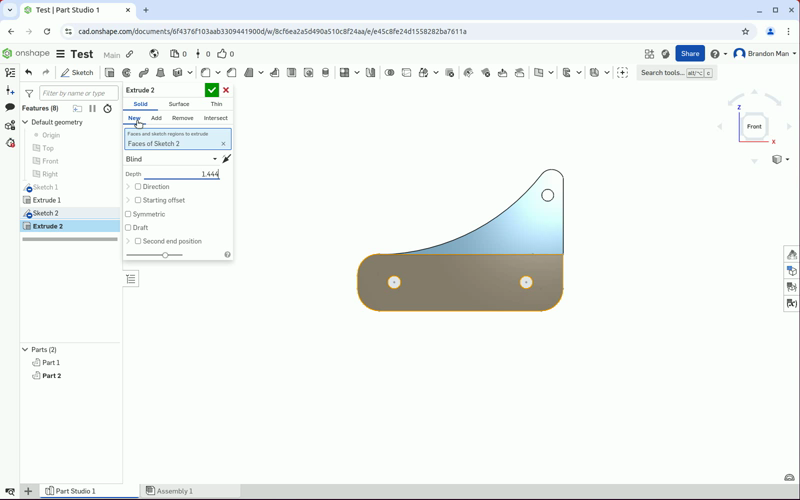
key(enter)
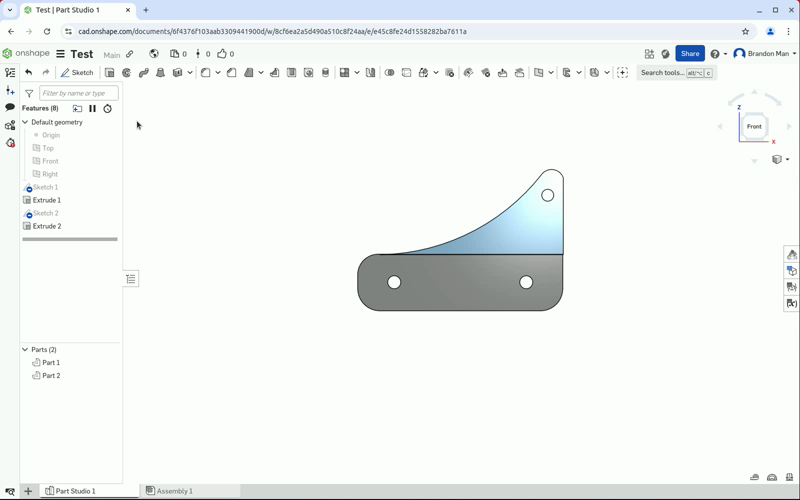
key(shift+h)
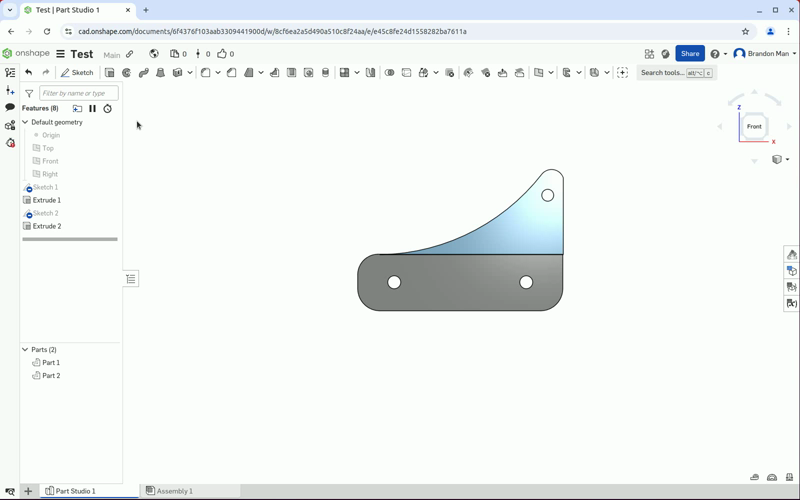
key(shift+h)
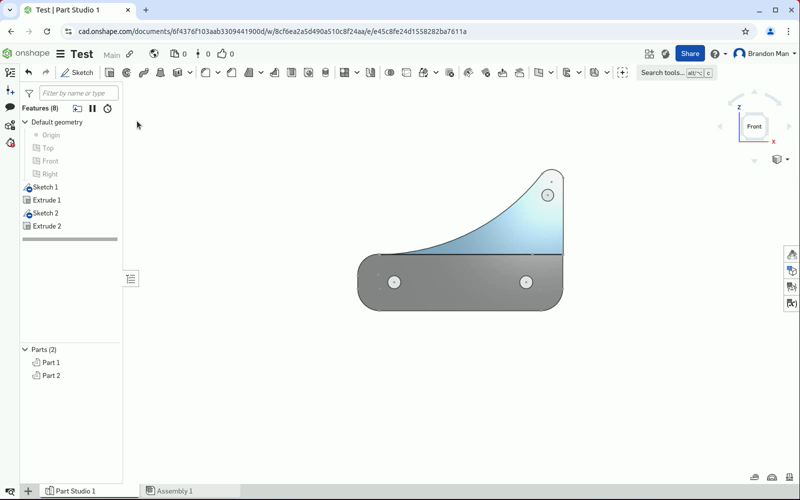
key(shift+7)
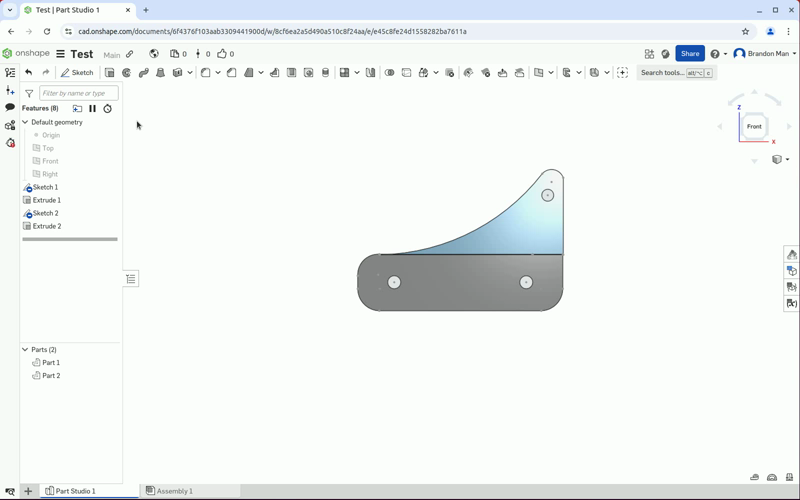
key(left, 2)
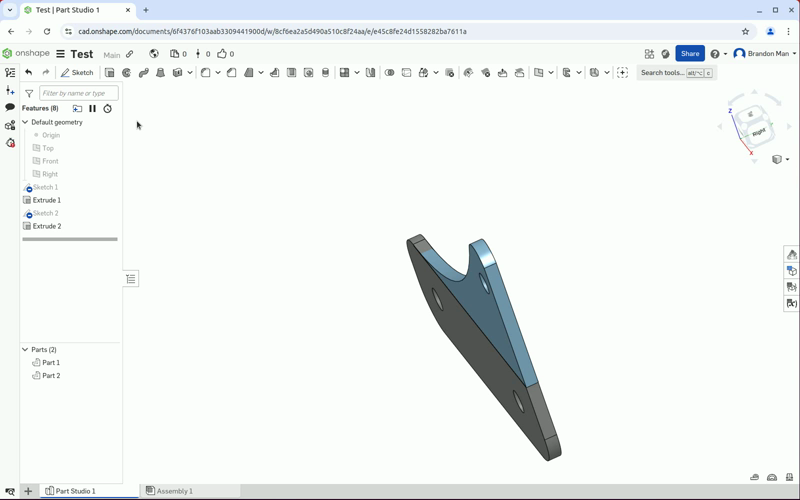
key(down, 2)
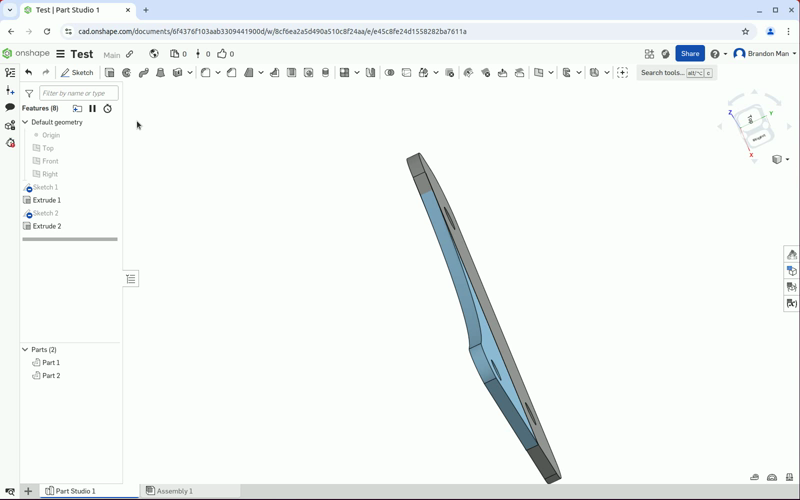
key(up, 2)
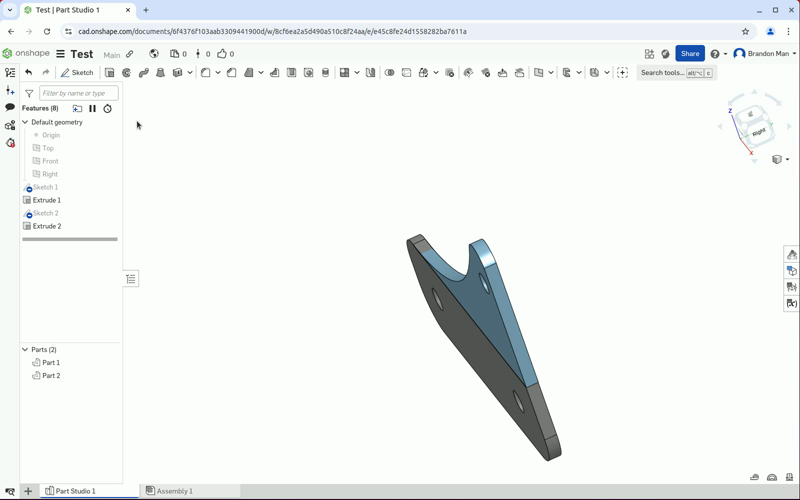
key(right, 2)
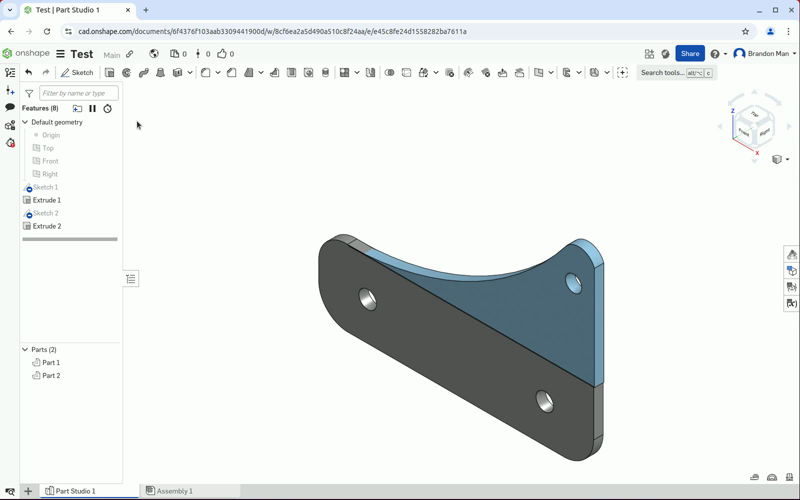
mouse_move(73, 189)
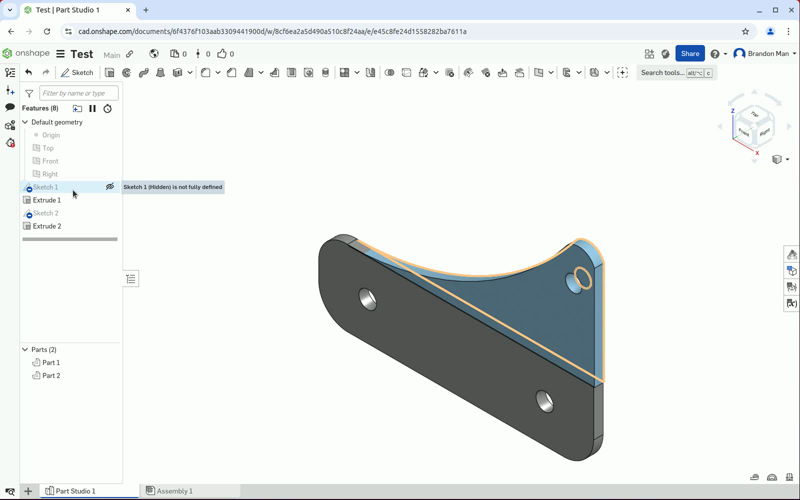
click(73, 189)